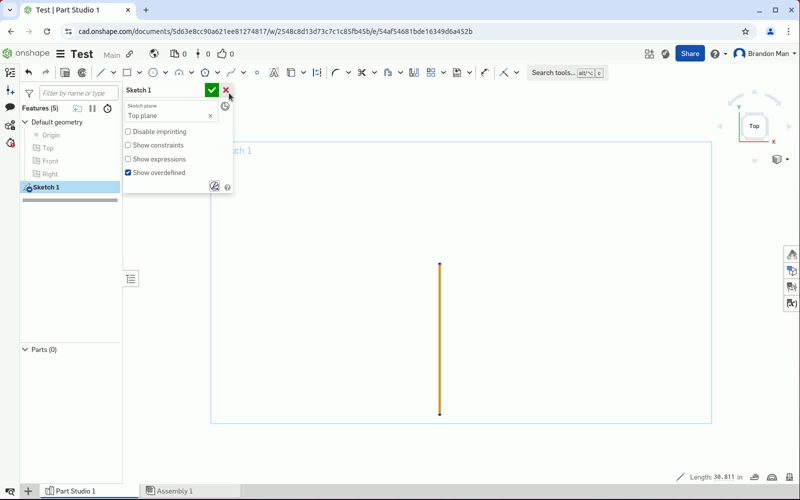
key(shift+h)
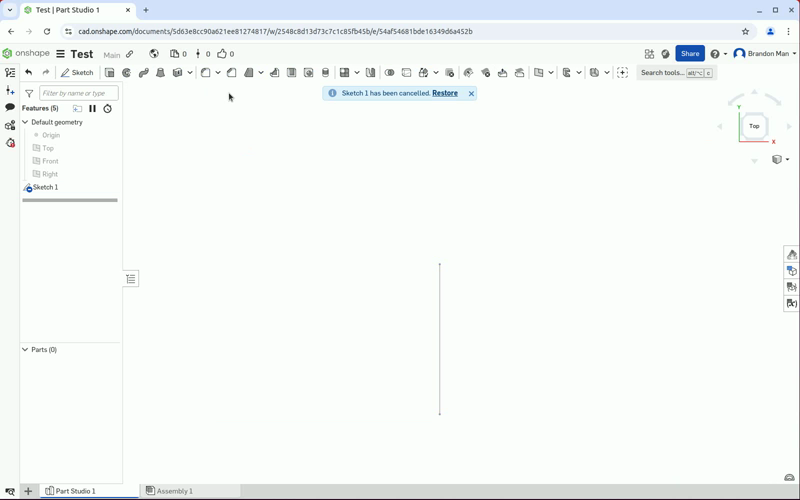
key(shift+s)
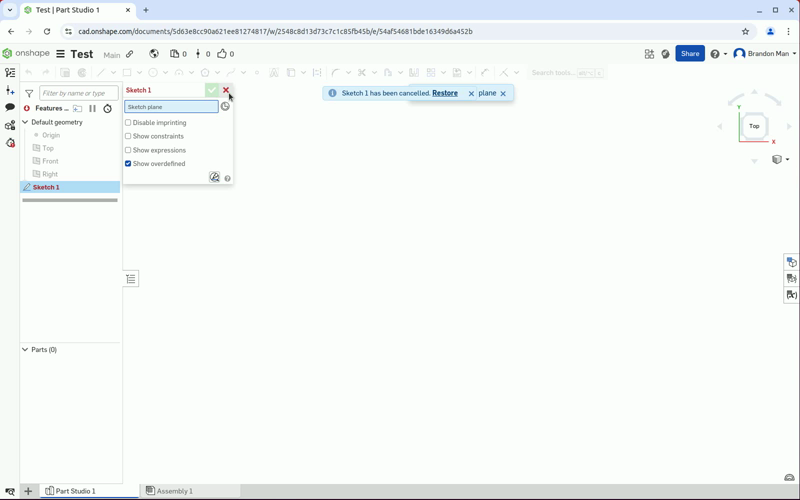
mouse_move(73, 150)
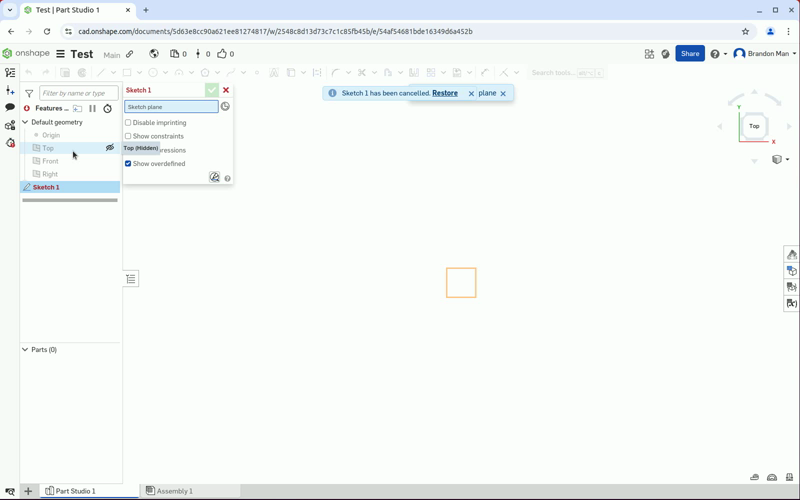
click(73, 150)
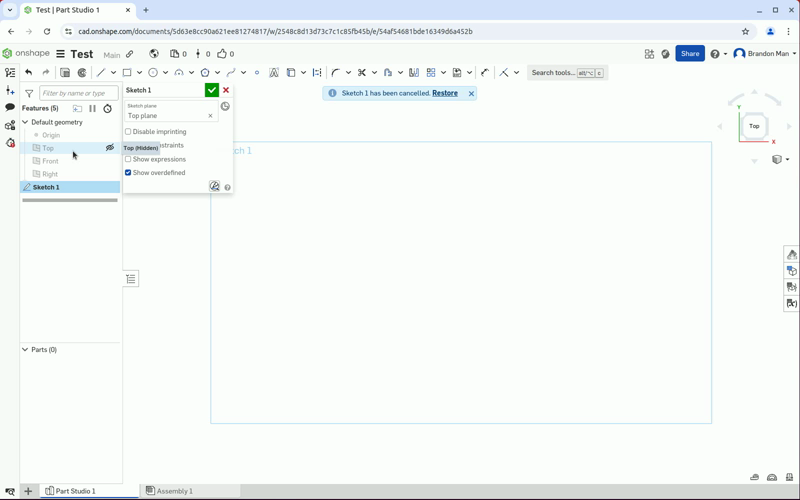
mouse_move(73, 352)
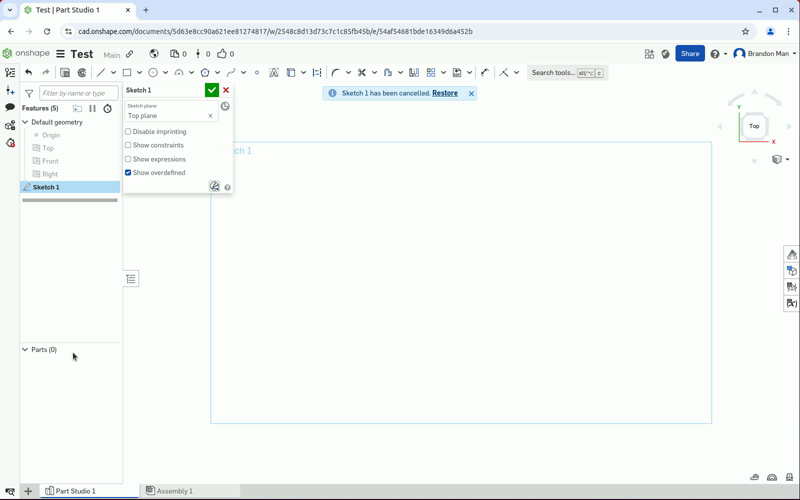
key(y)
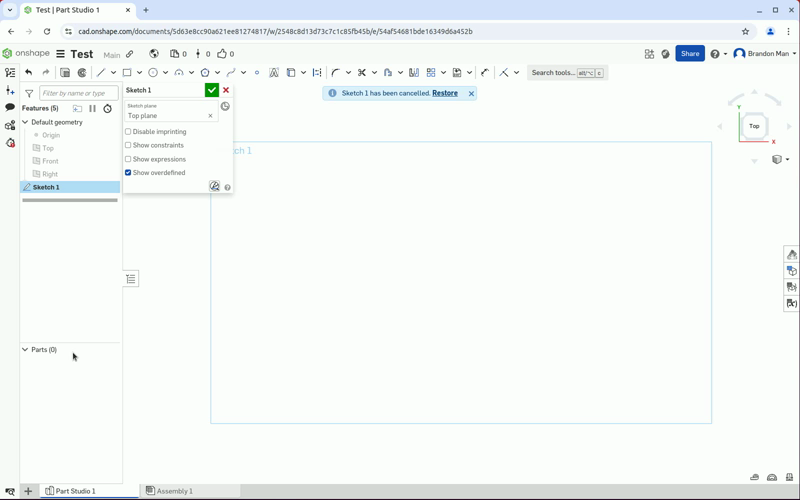
key(l)
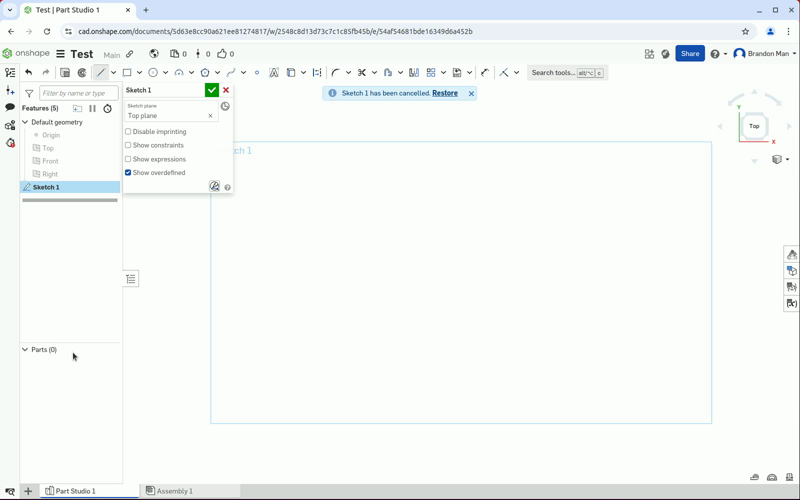
key_down(shift)
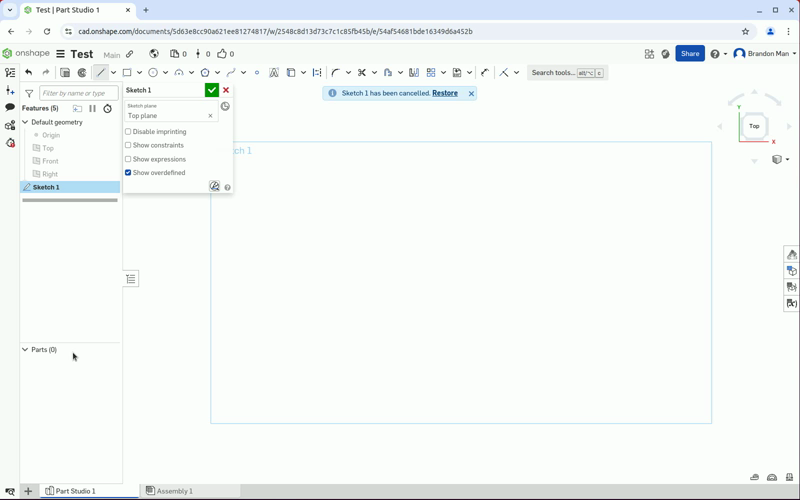
mouse_move(348, 356)
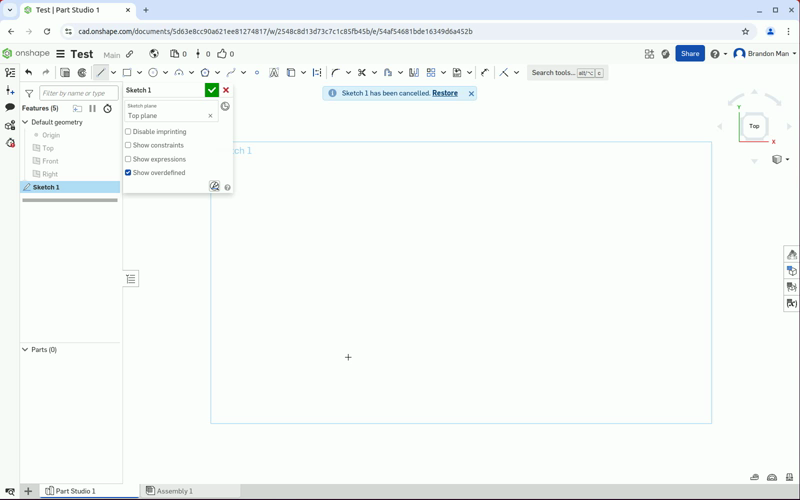
click(348, 356)
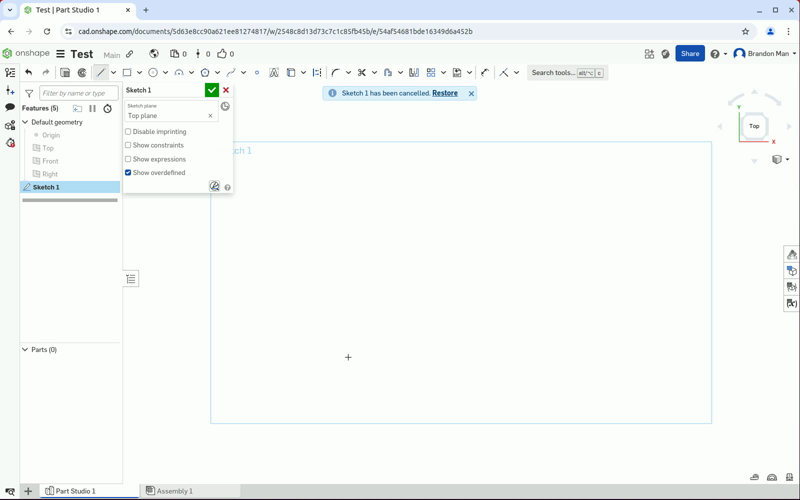
key_up(shift)
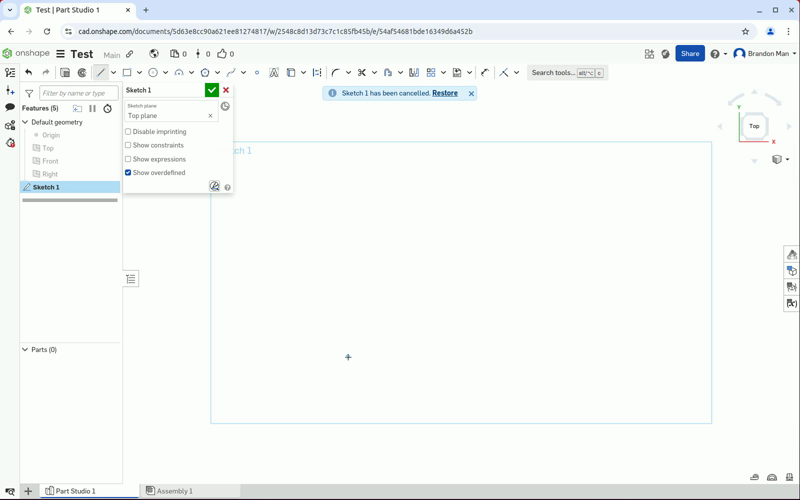
key_down(shift)
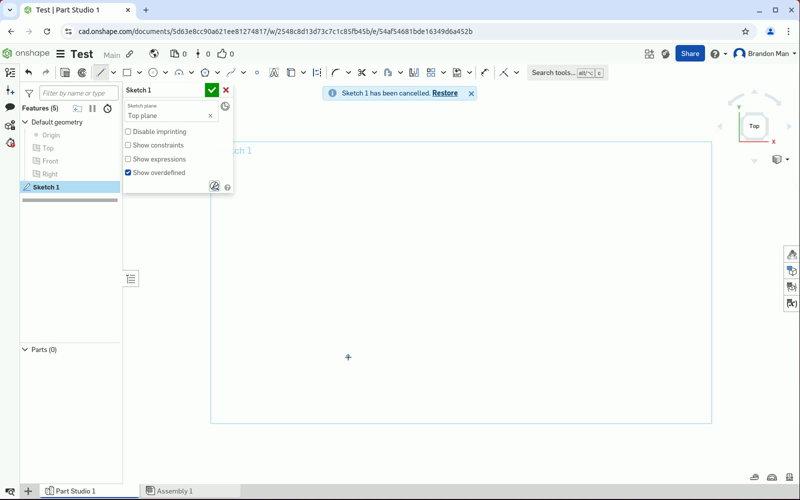
mouse_move(430, 356)
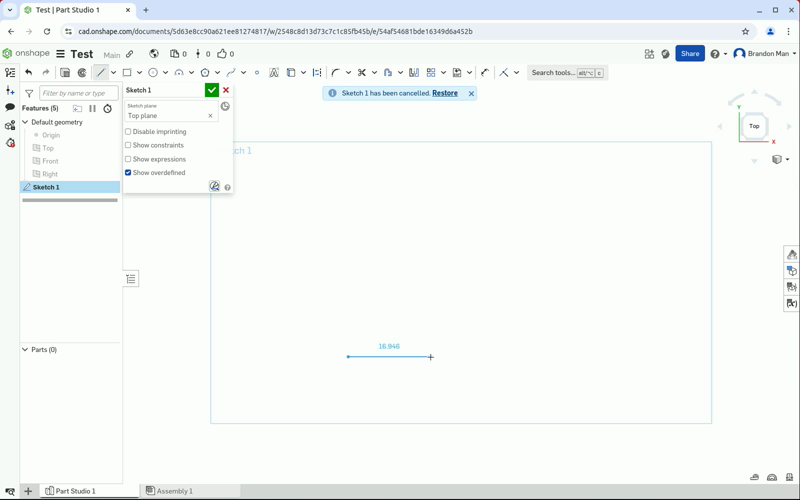
click(430, 356)
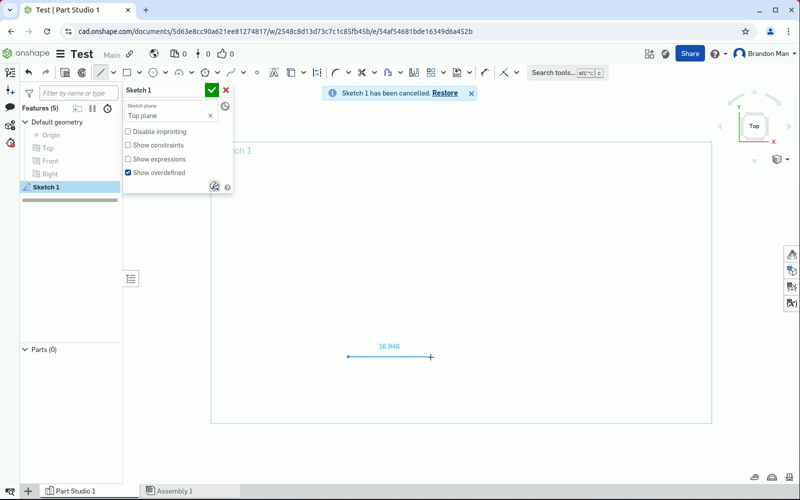
key_up(shift)
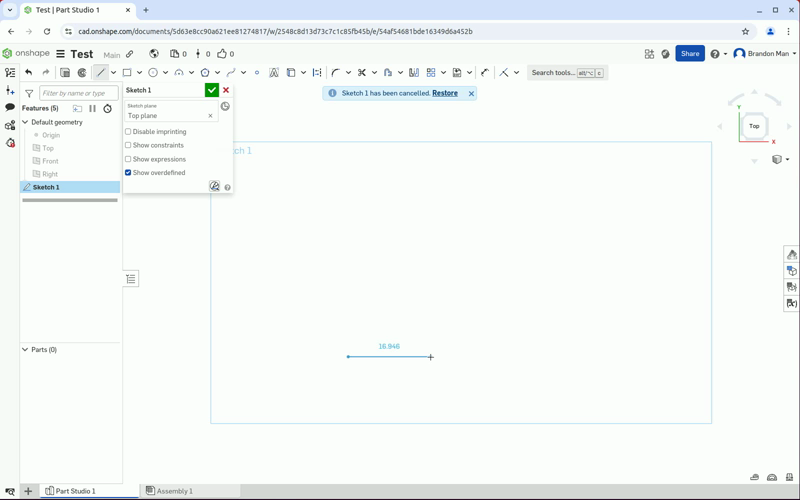
key_down(shift)
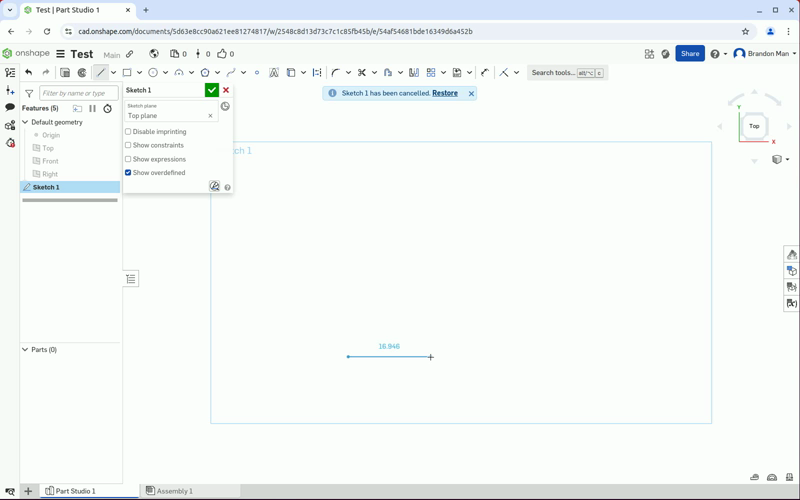
mouse_move(430, 253)
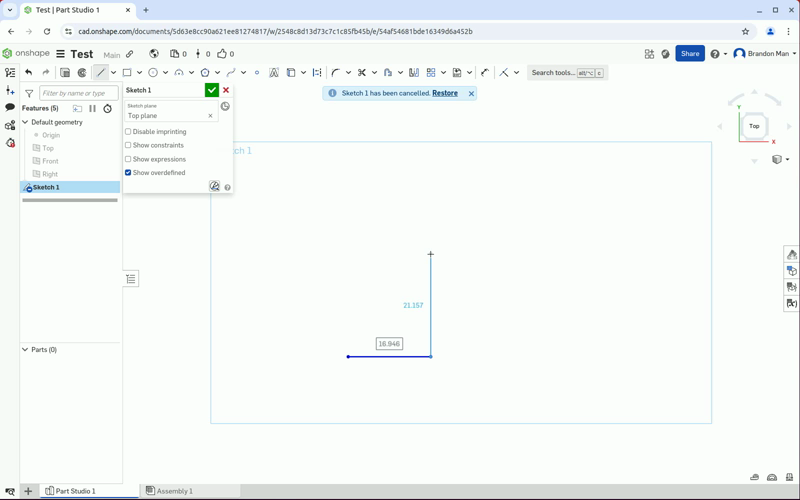
click(430, 253)
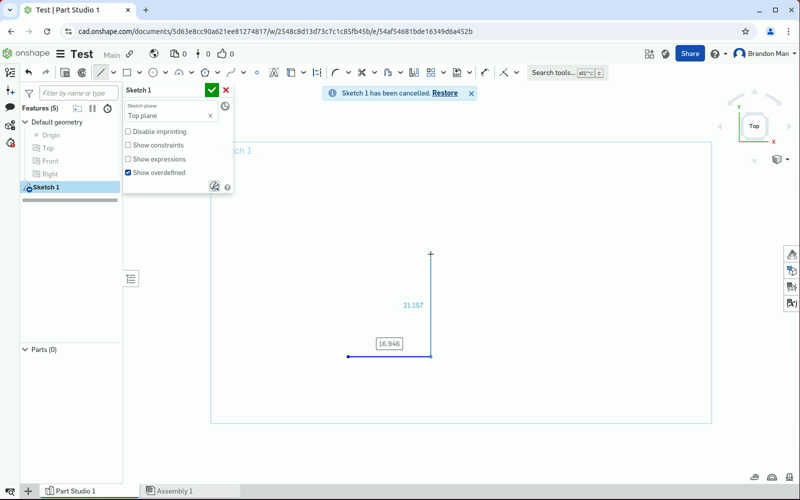
key_up(shift)
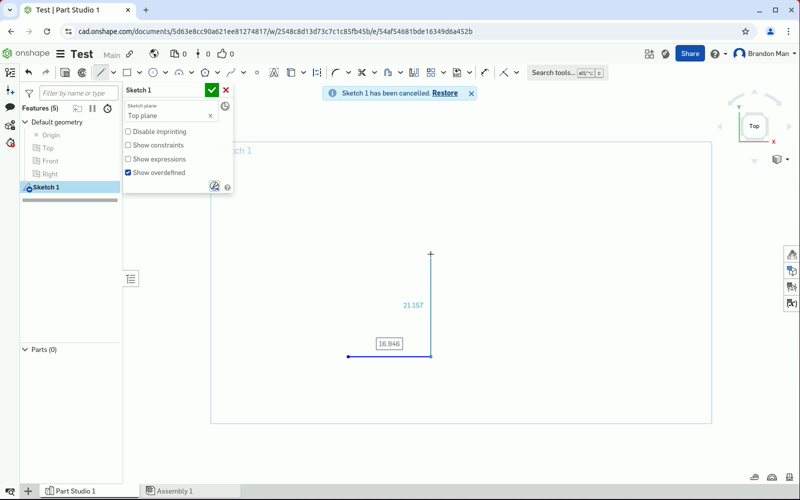
key_down(shift)
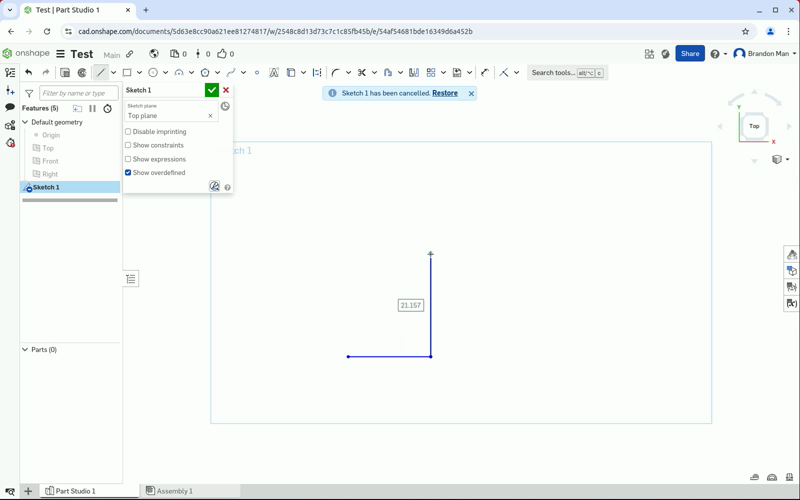
mouse_move(348, 253)
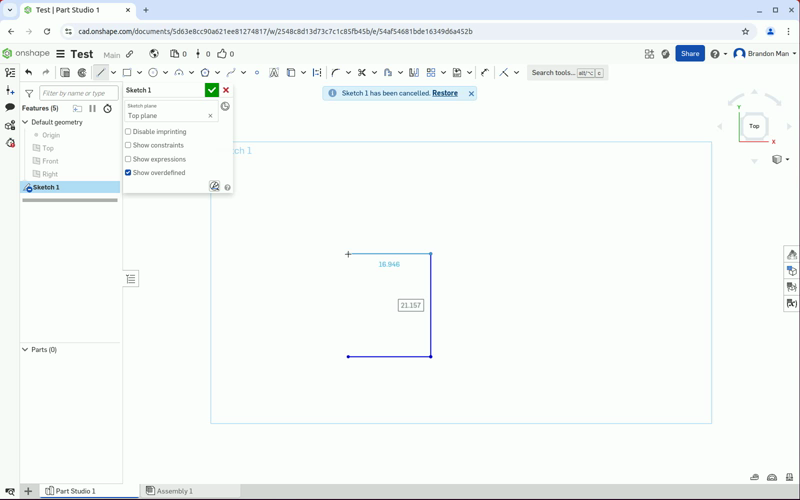
click(348, 253)
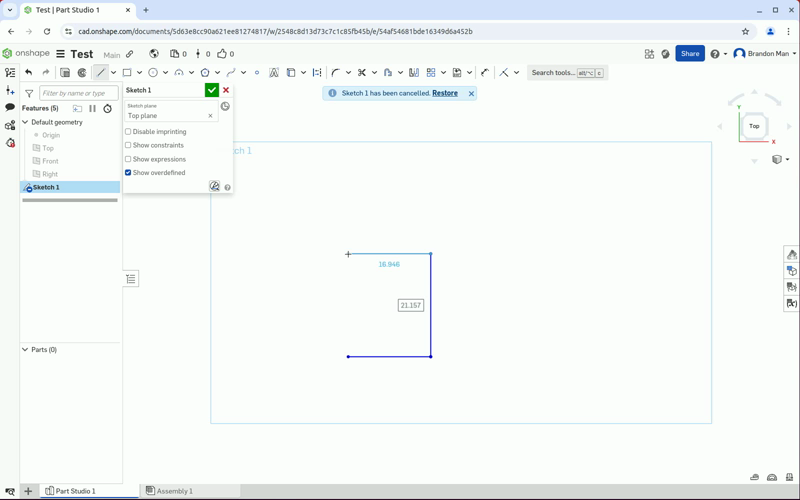
key_up(shift)
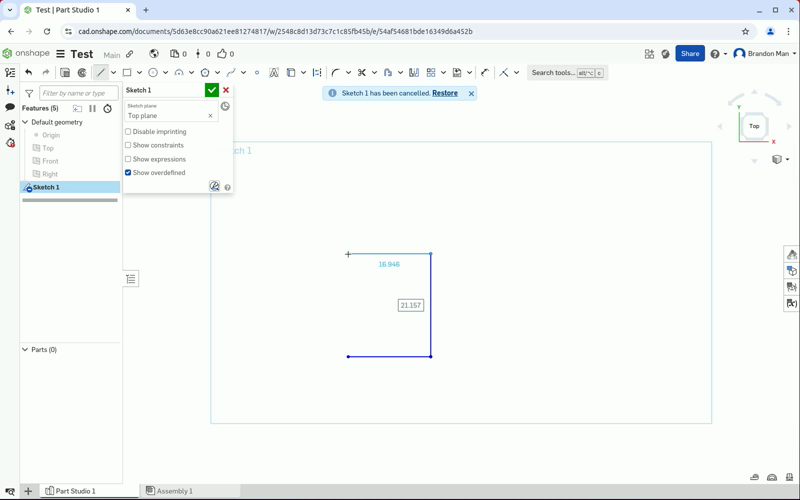
key_down(shift)
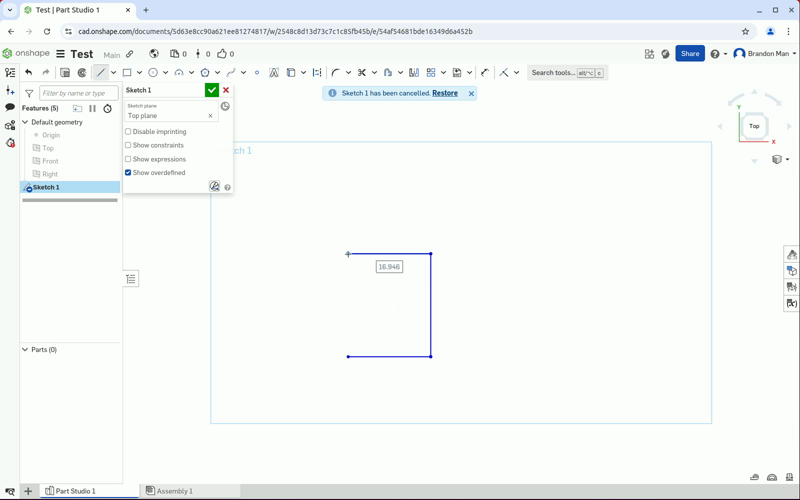
mouse_move(348, 356)
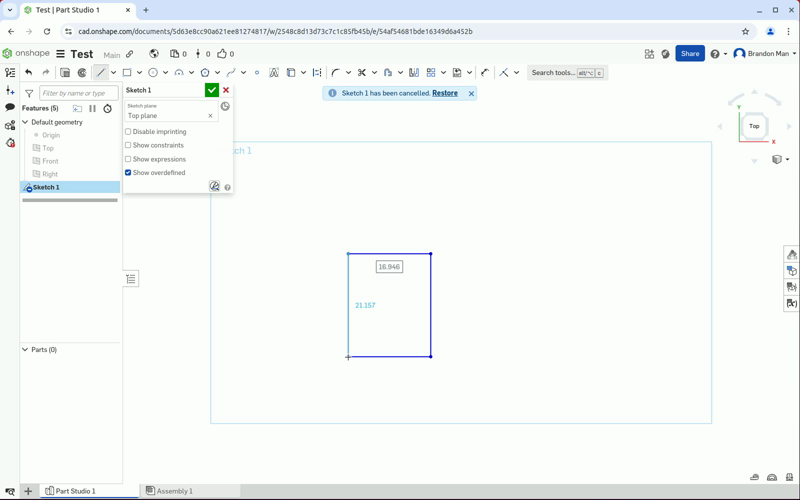
key_up(shift)
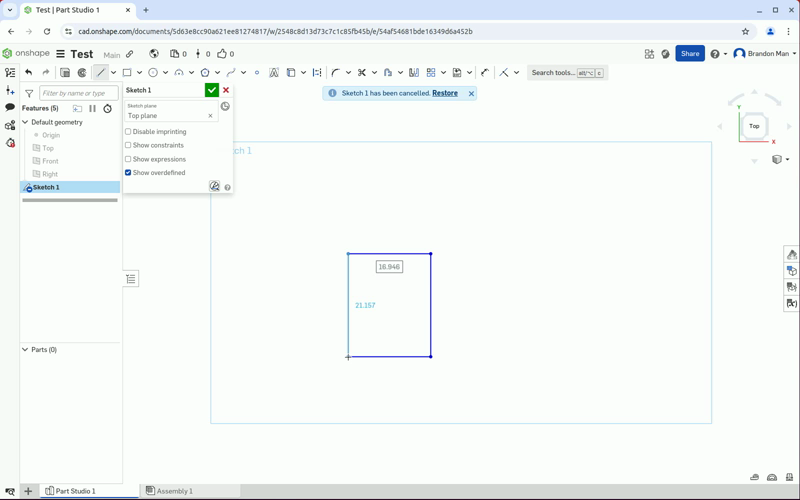
click(348, 356)
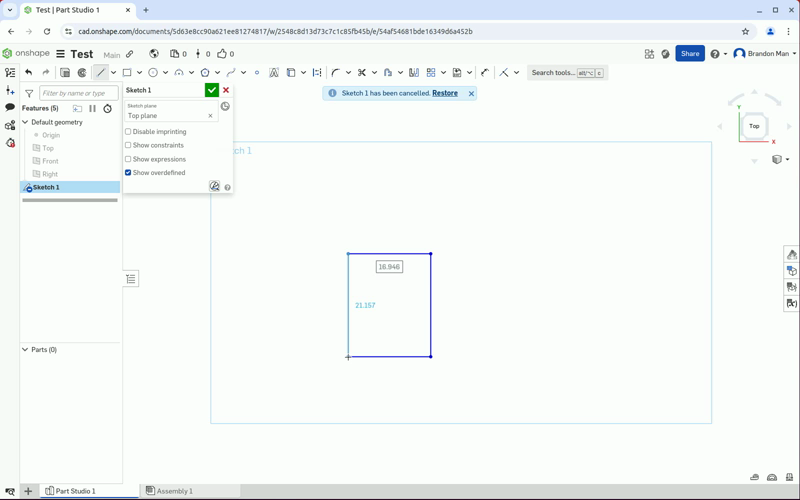
key(esc)
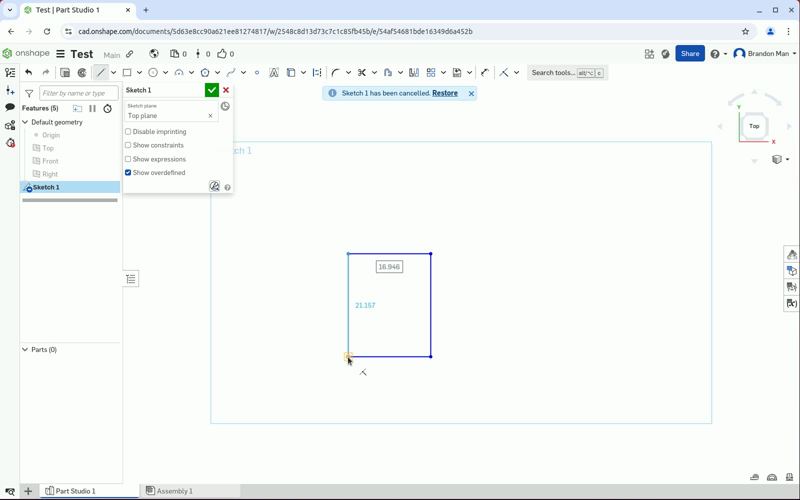
key(c)
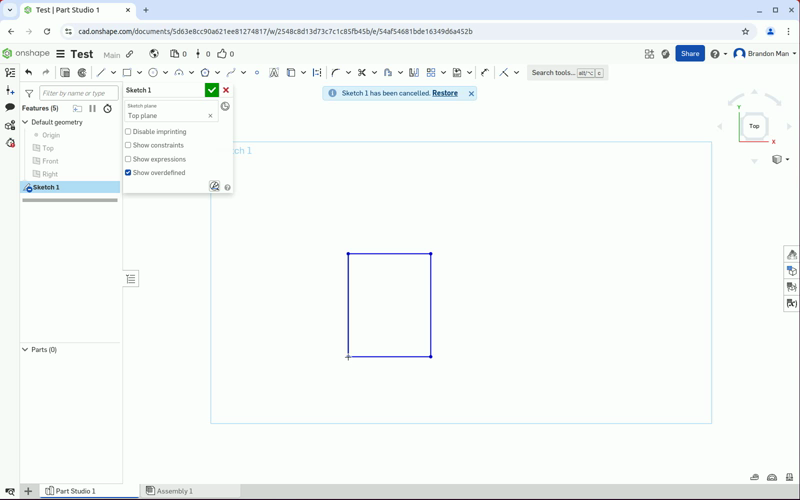
key_down(shift)
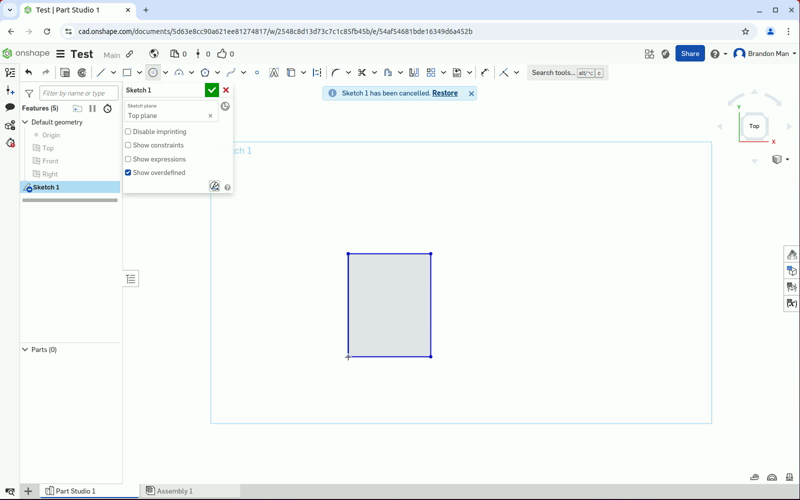
mouse_move(372, 326)
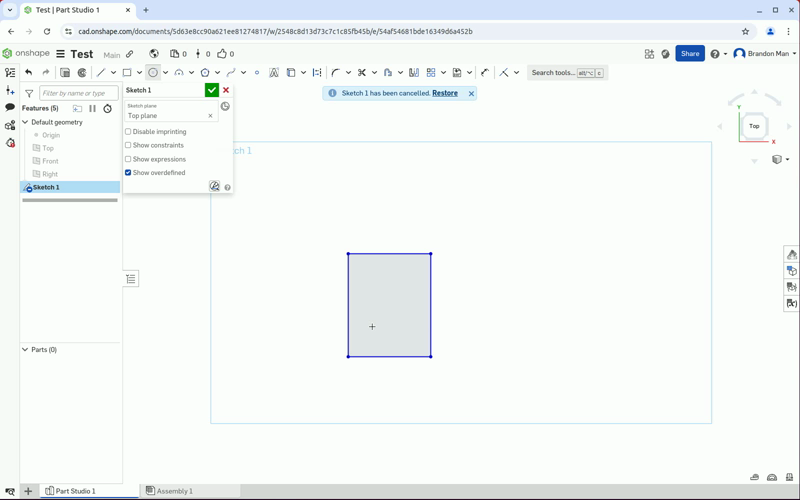
click(372, 326)
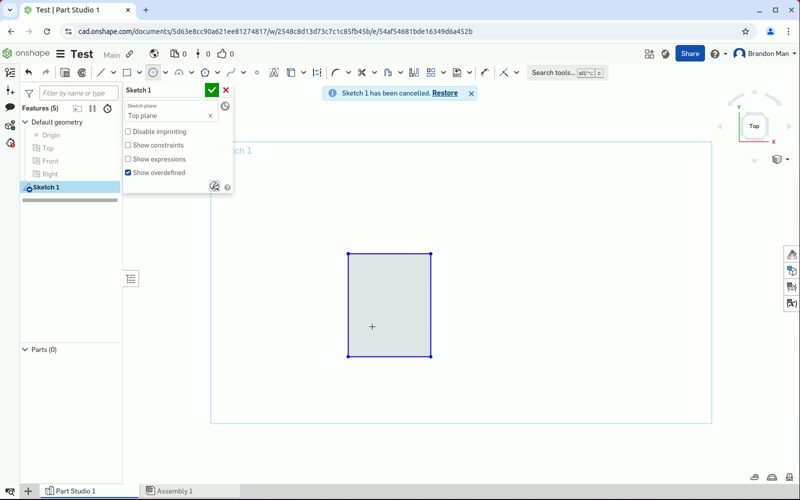
key_up(shift)
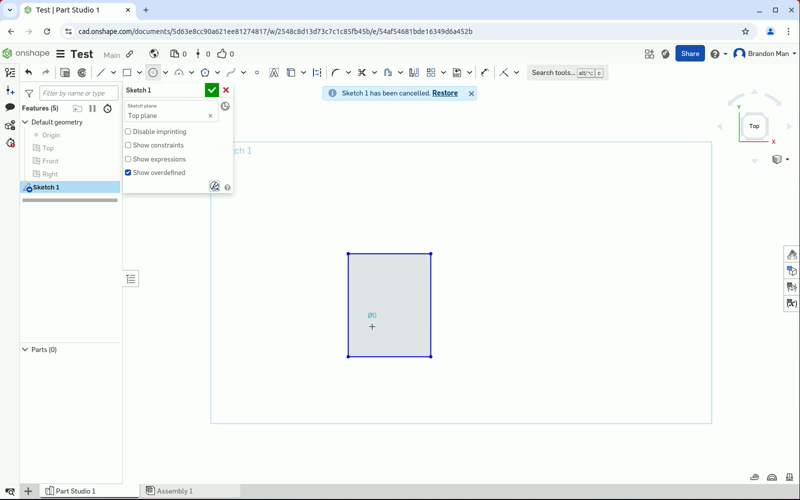
mouse_move(379, 326)
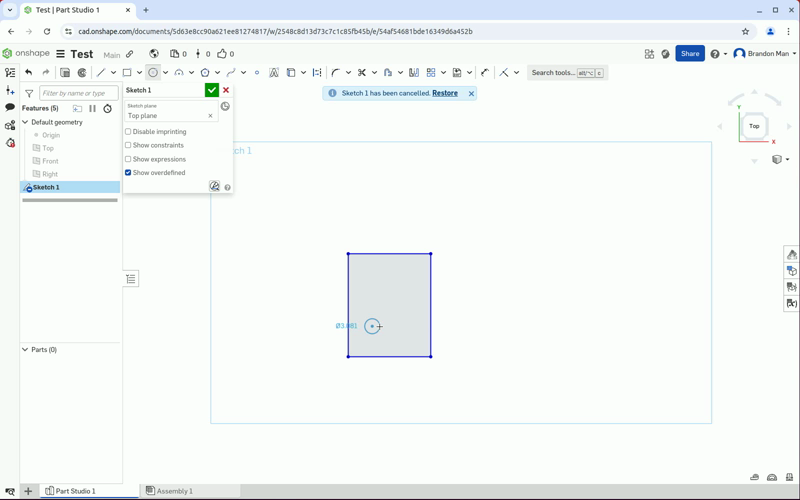
click(379, 326)
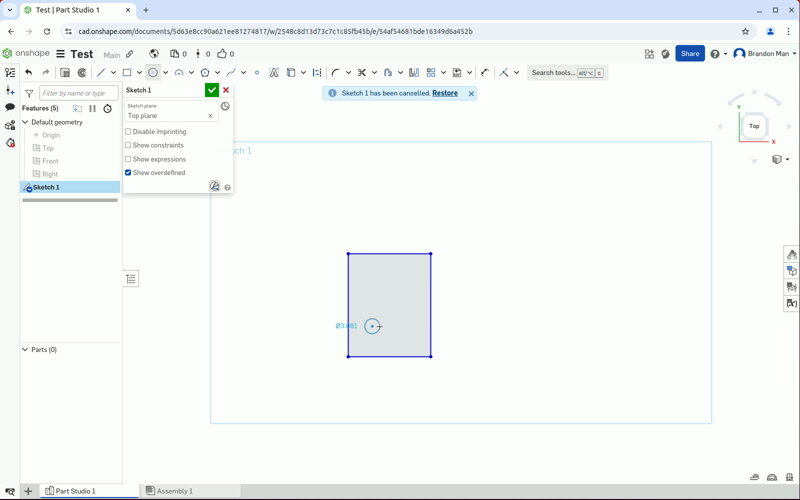
key(esc)
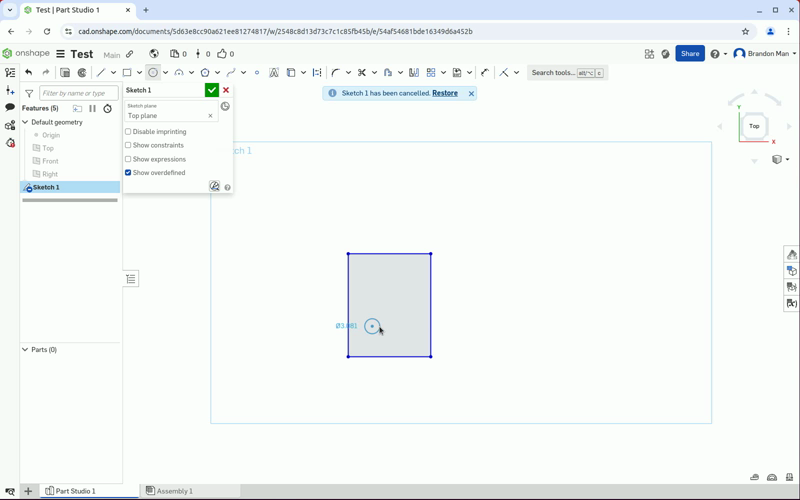
key(c)
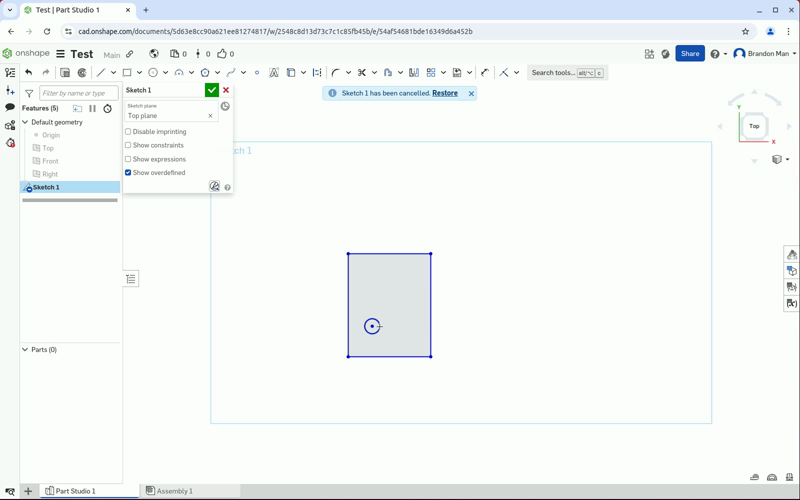
key_down(shift)
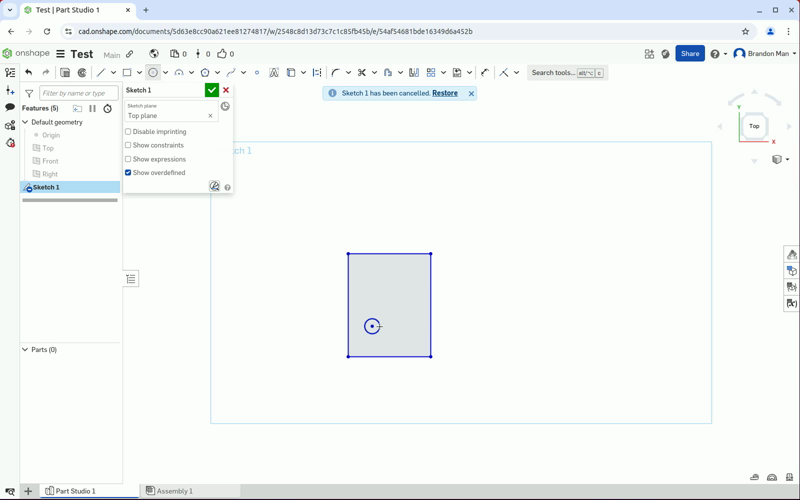
mouse_move(372, 283)
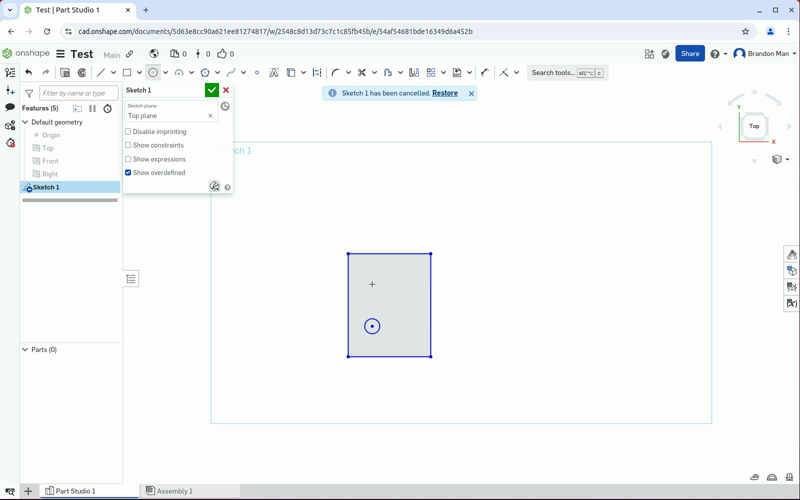
click(372, 283)
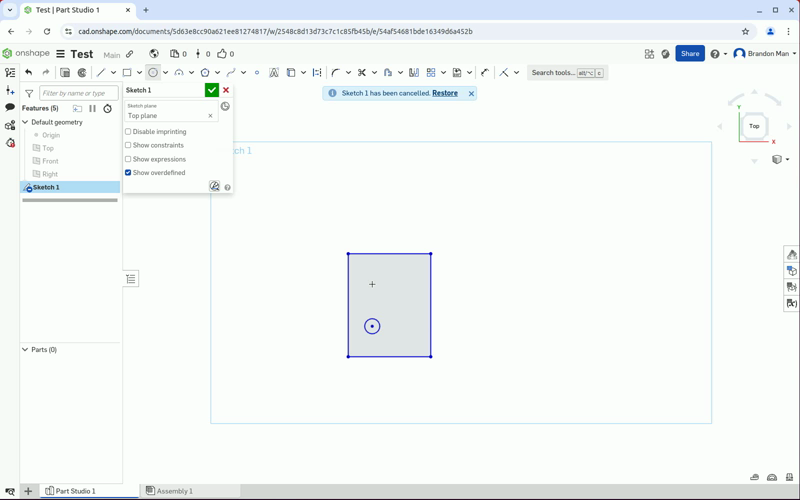
key_up(shift)
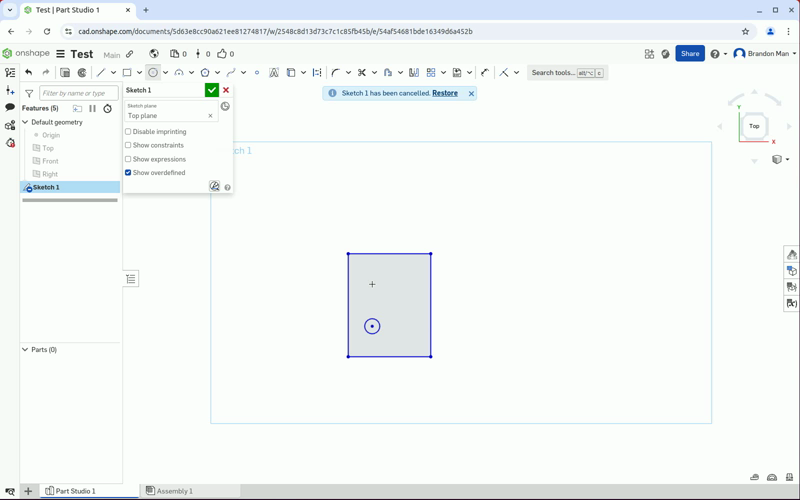
mouse_move(379, 283)
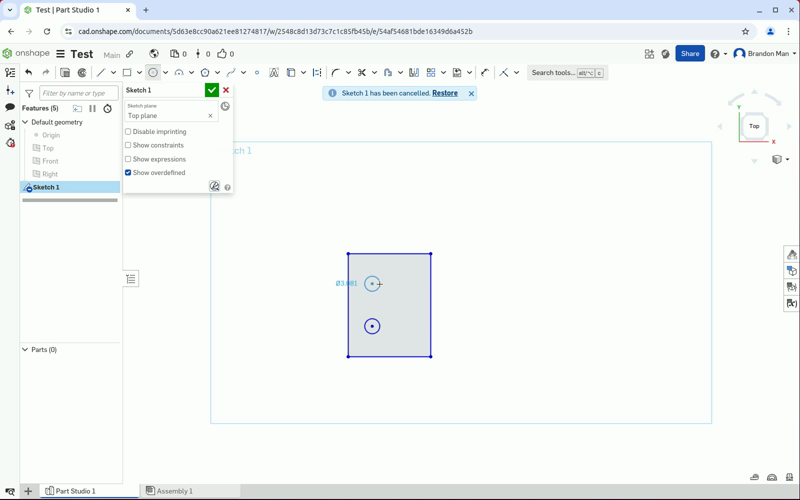
click(379, 283)
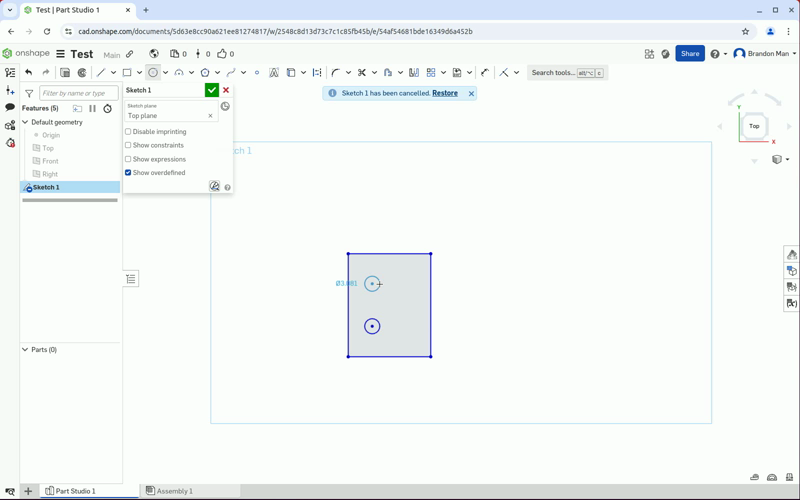
key(esc)
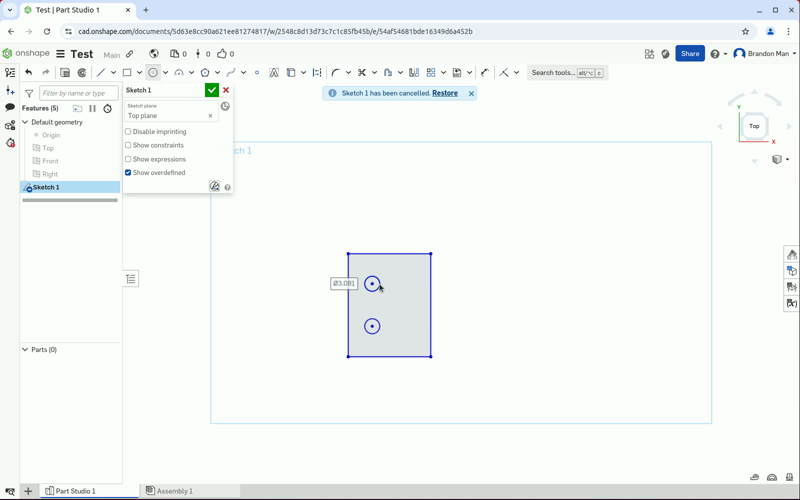
mouse_move(388, 276)
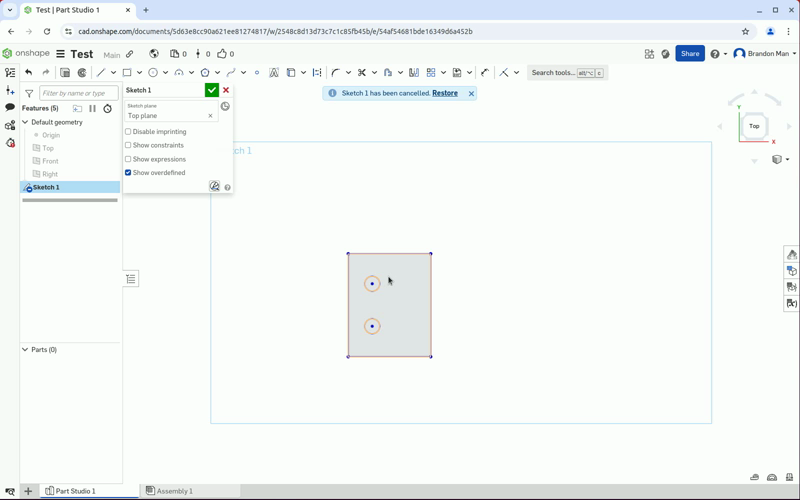
click(388, 276)
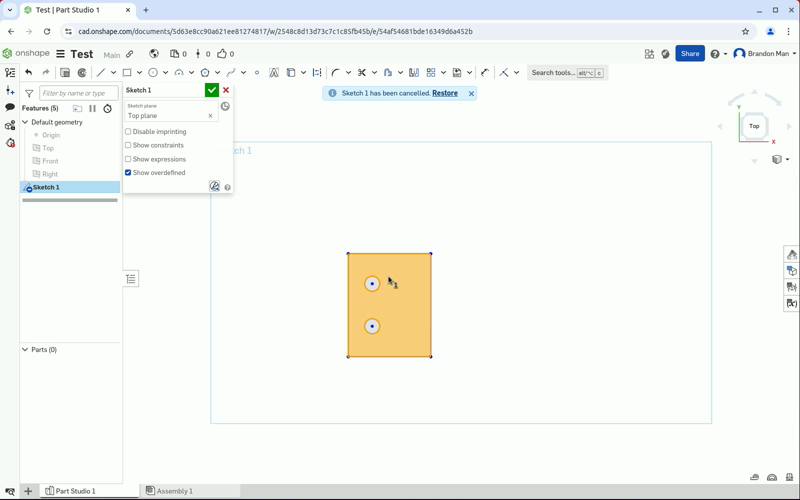
mouse_move(73, 352)
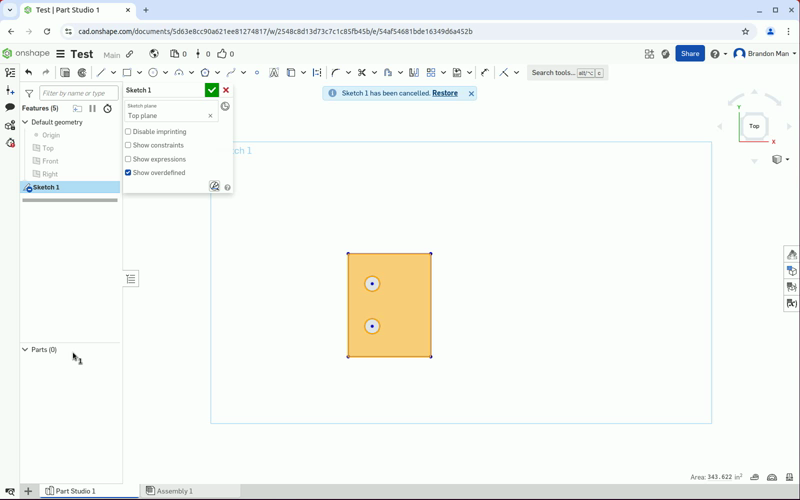
key(shift+y)
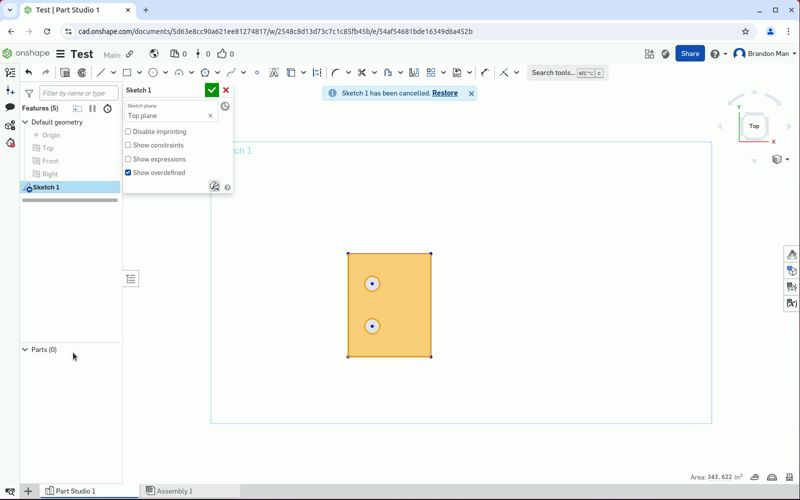
key(shift+e)
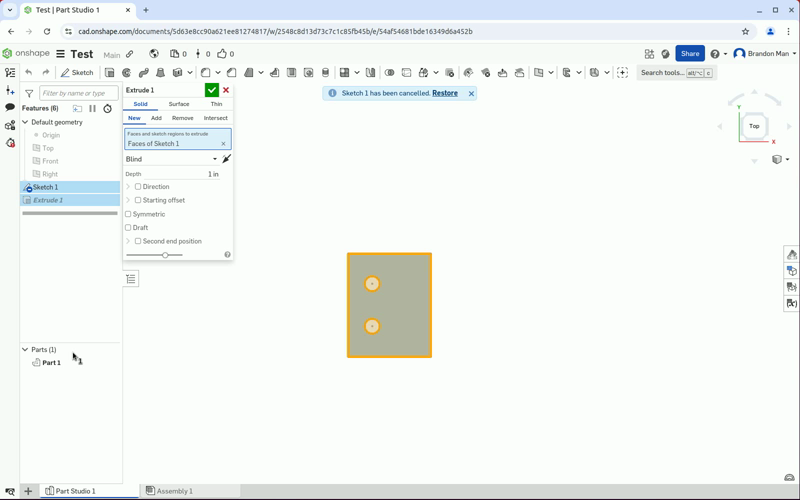
mouse_move(143, 106)
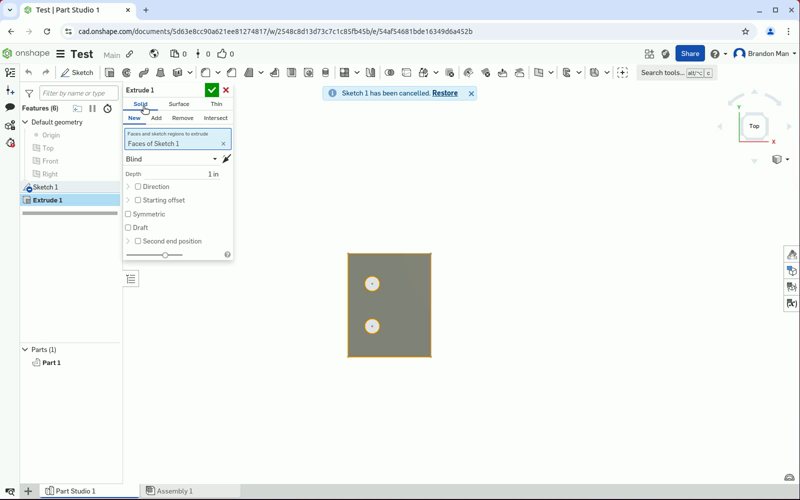
click(143, 106)
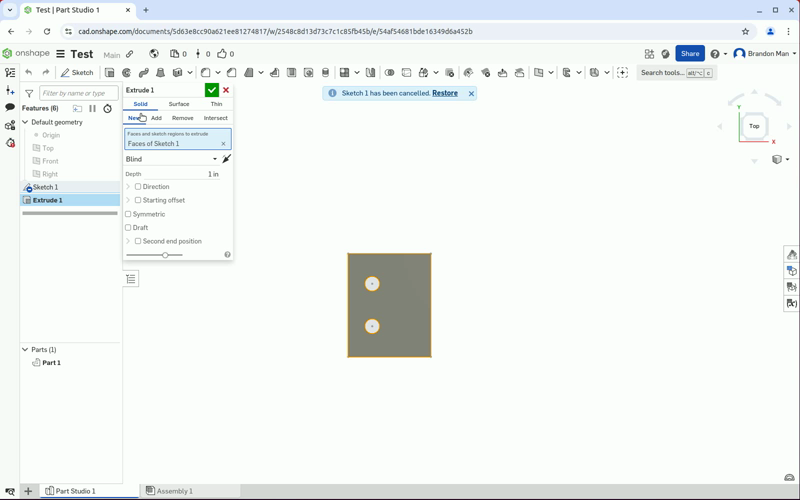
mouse_move(137, 120)
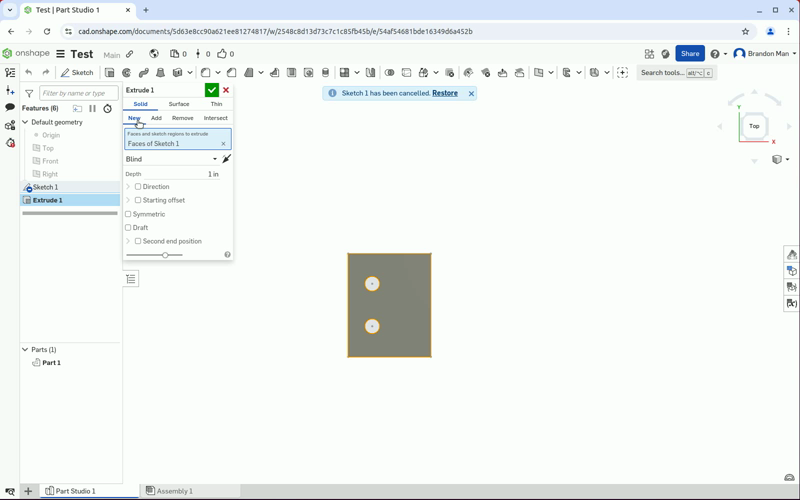
click(137, 120)
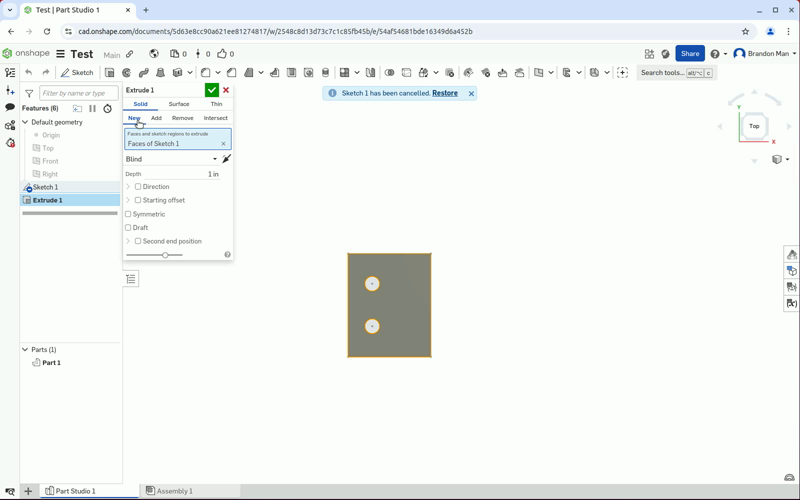
key(tab, 4)
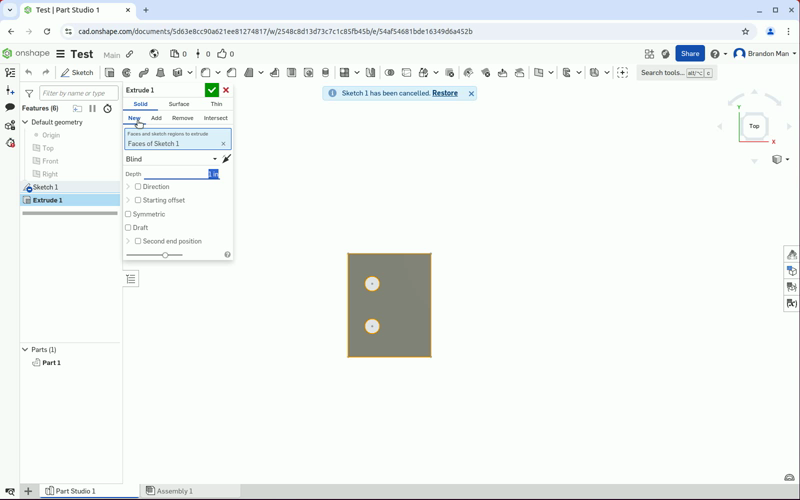
text(4.333)
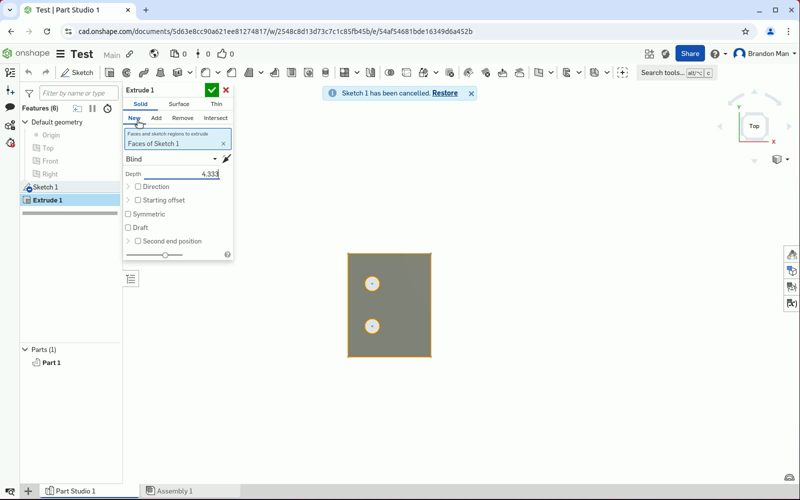
key(enter)
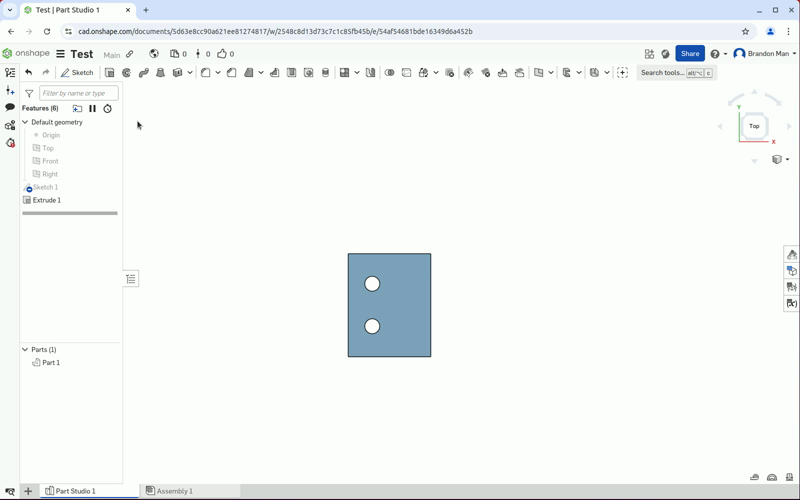
key(shift+h)
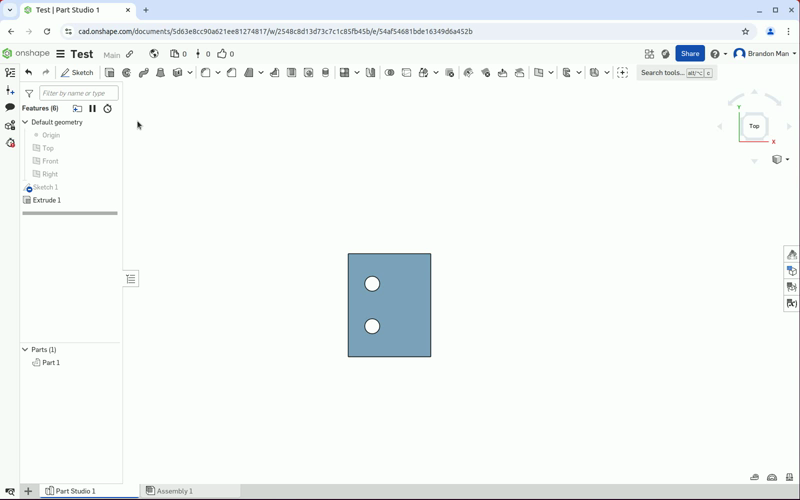
key(shift+h)
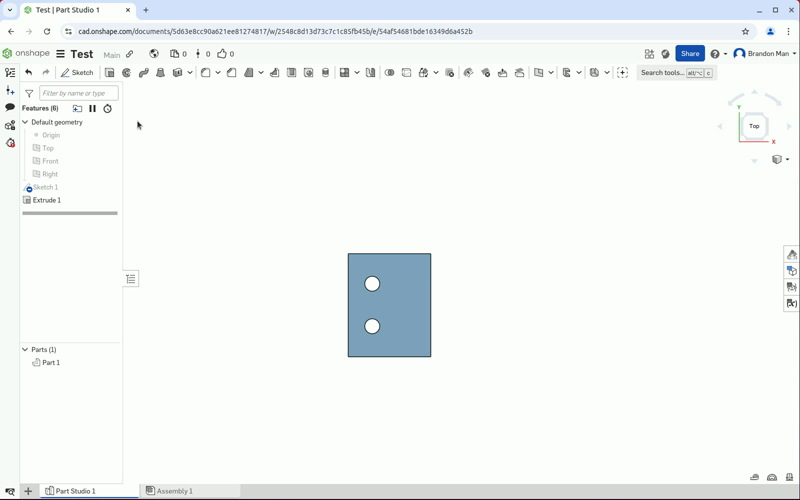
mouse_move(73, 189)
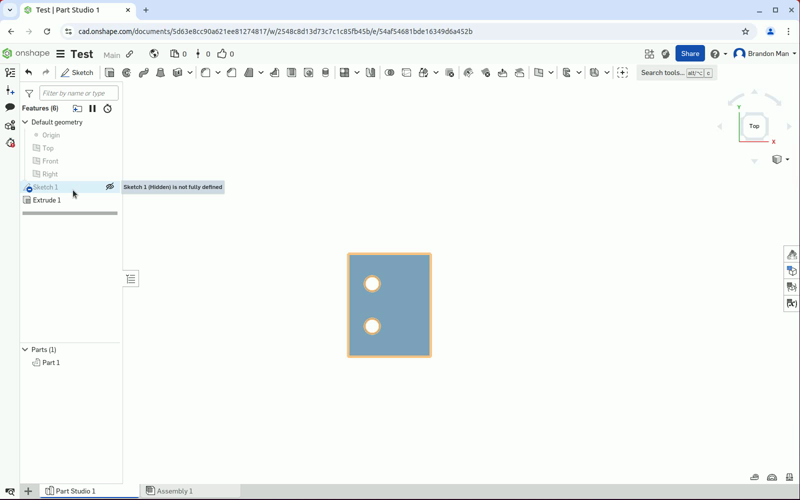
click(73, 189)
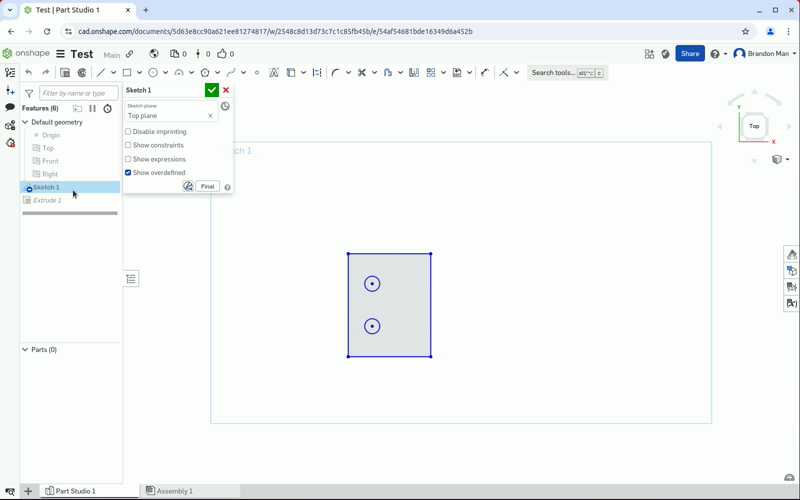
mouse_move(229, 92)
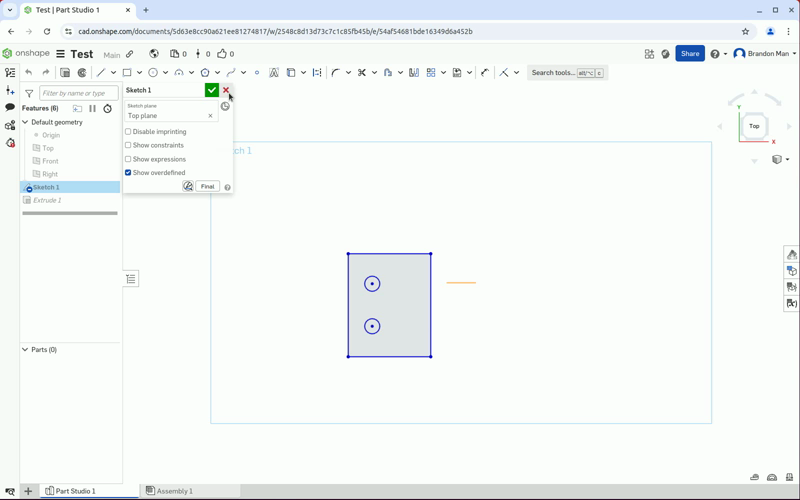
click(229, 92)
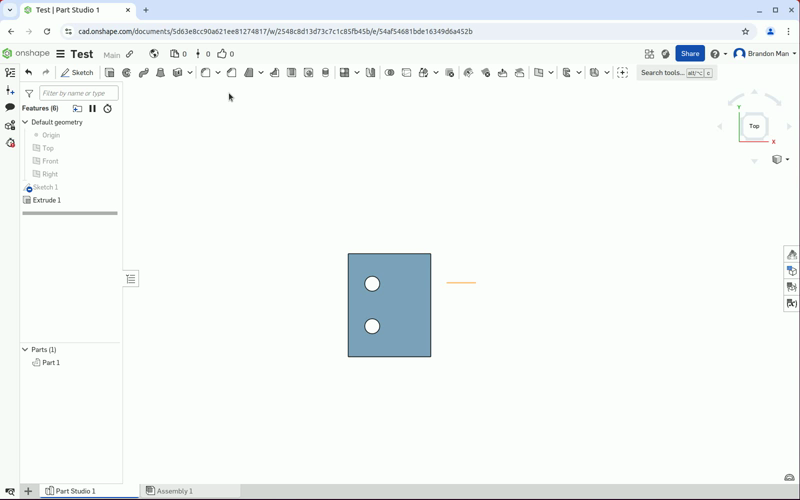
mouse_move(541, 75)
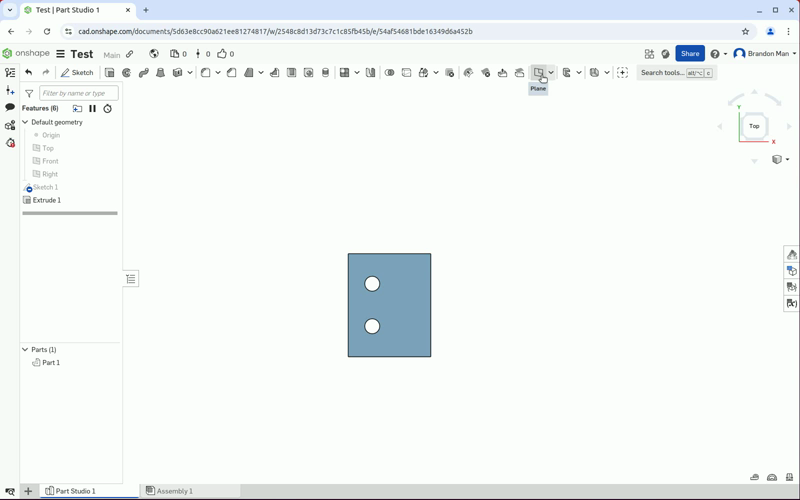
click(541, 75)
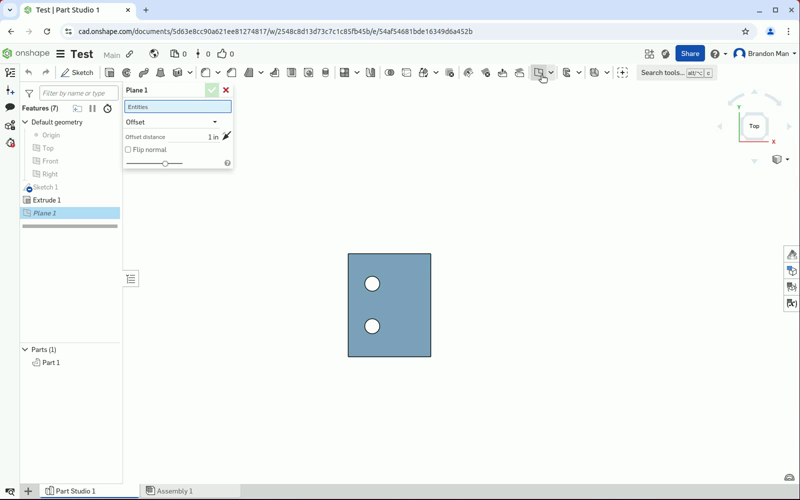
mouse_move(73, 150)
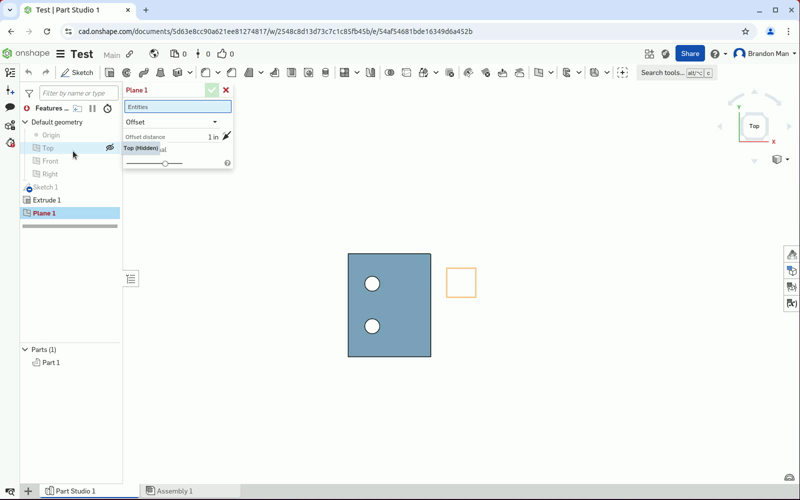
click(73, 150)
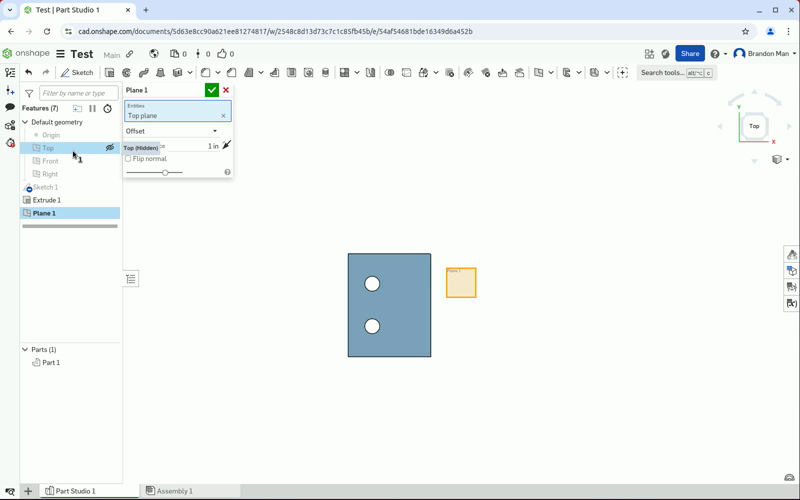
key(tab, 2)
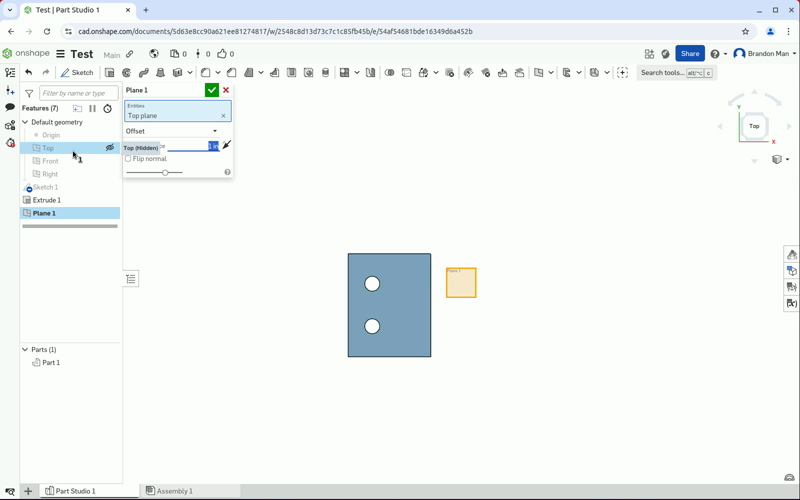
text(4.344)
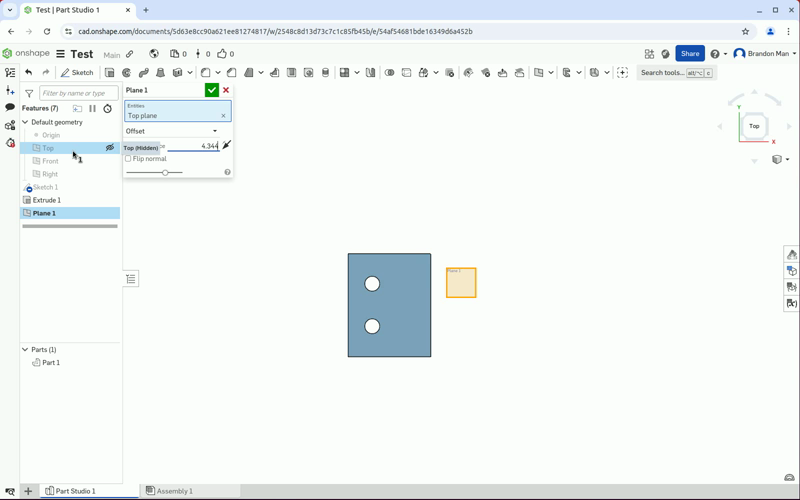
key(enter, 2)
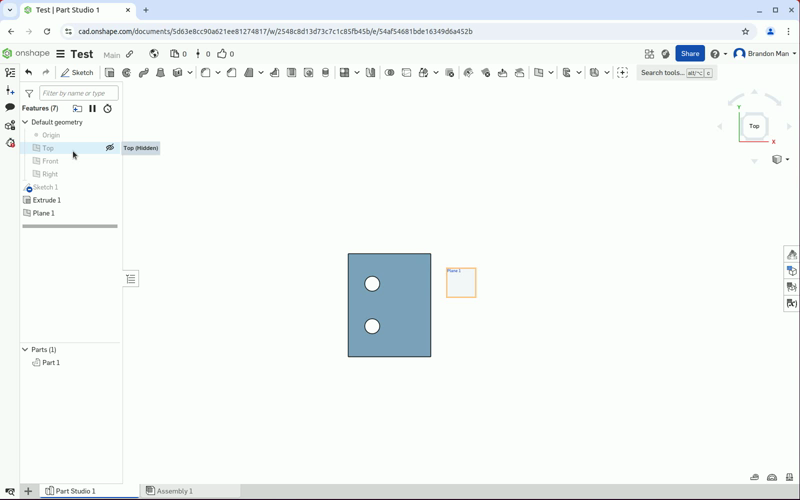
key(shift+s)
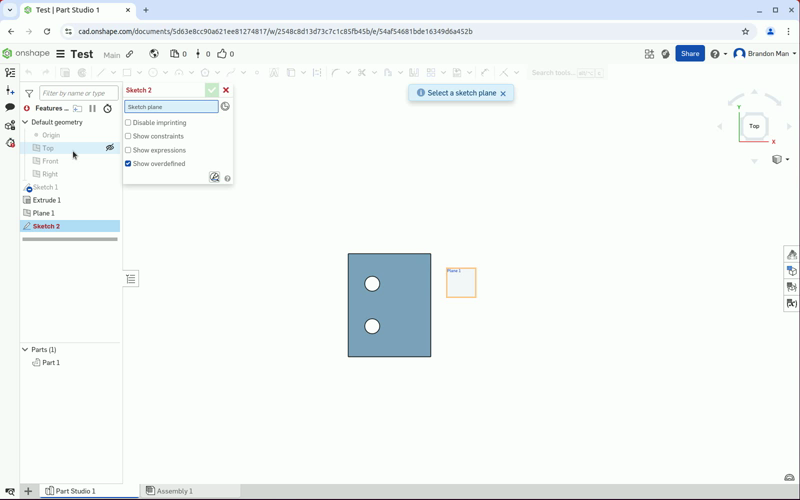
mouse_move(73, 215)
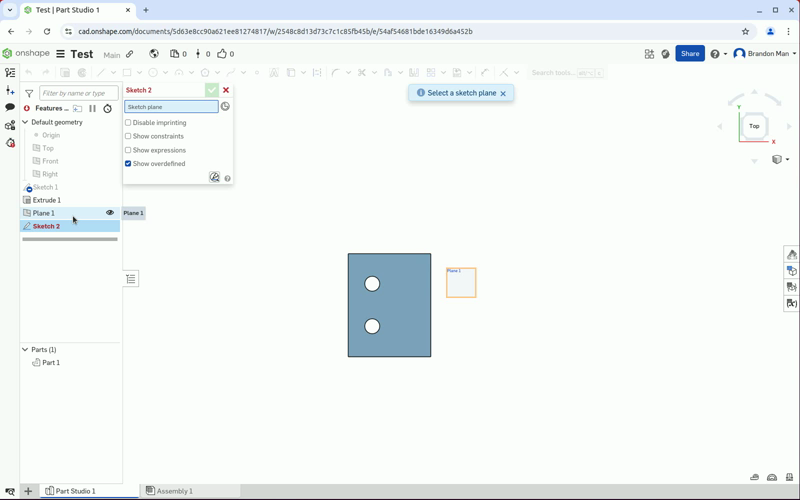
click(73, 215)
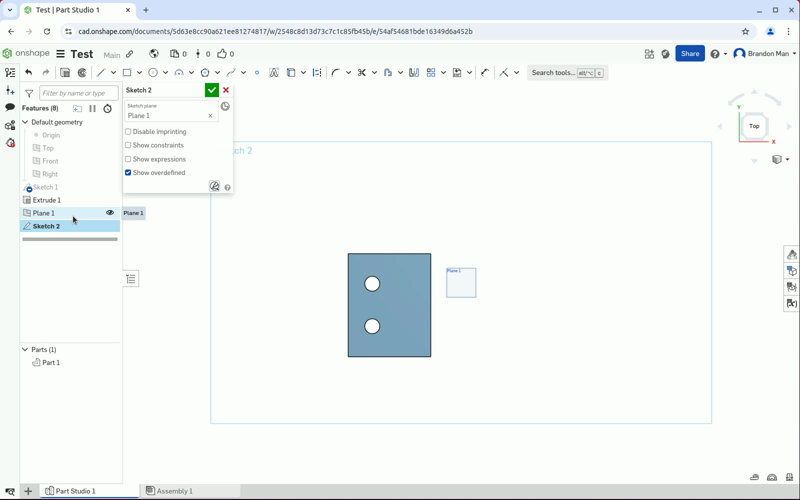
mouse_move(73, 352)
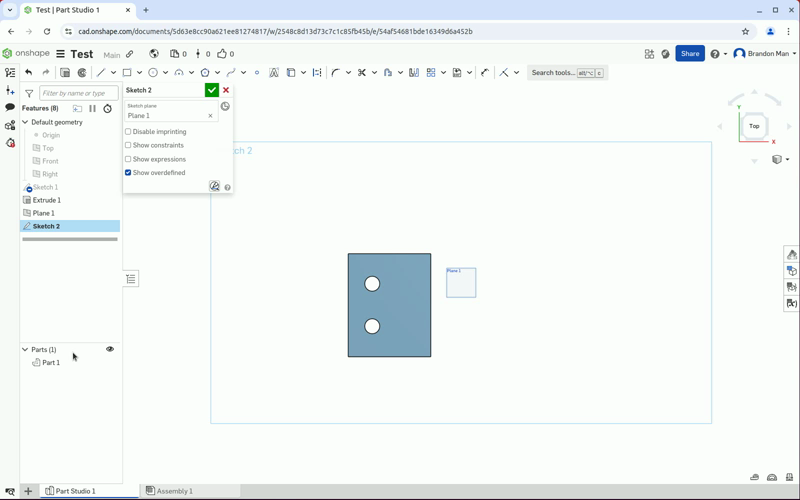
key(y)
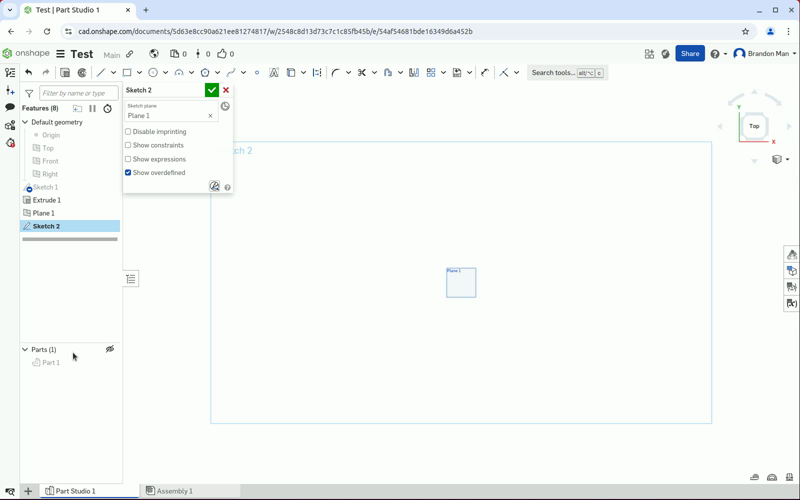
key(l)
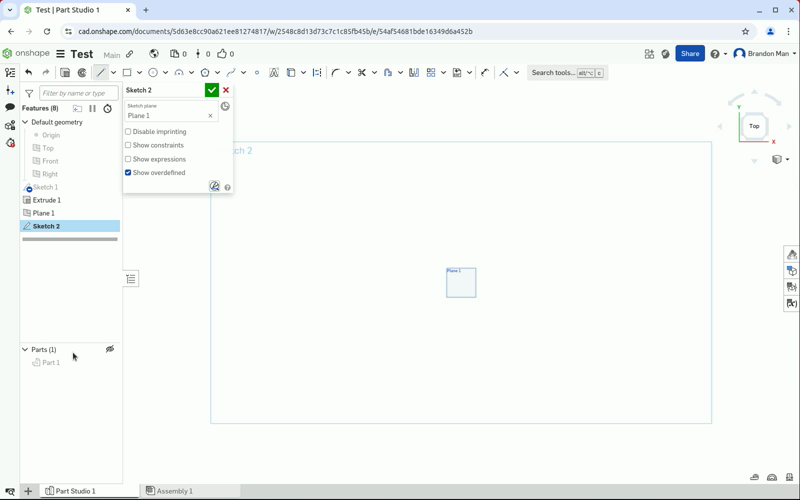
key_down(shift)
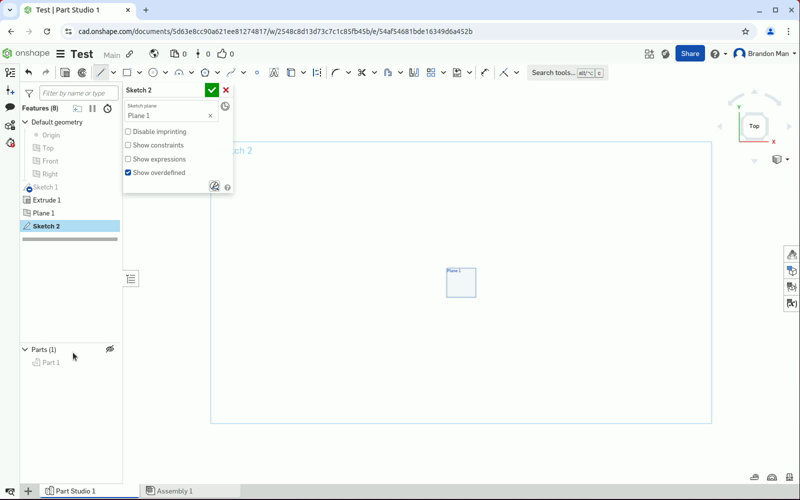
mouse_move(348, 309)
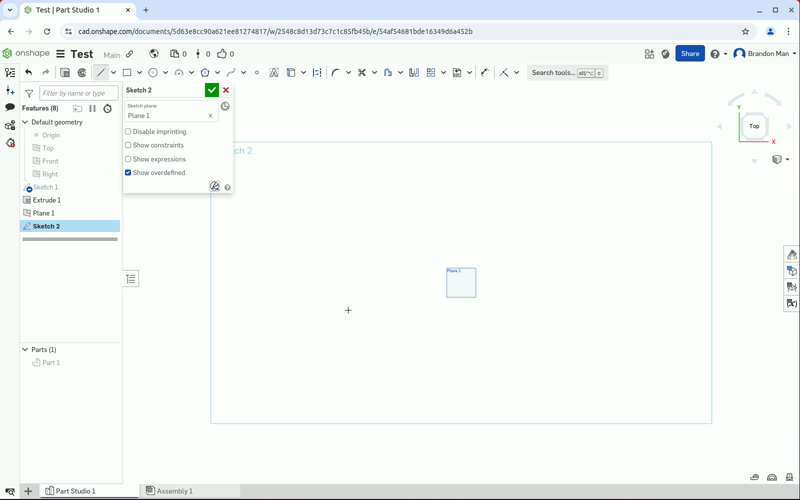
click(348, 309)
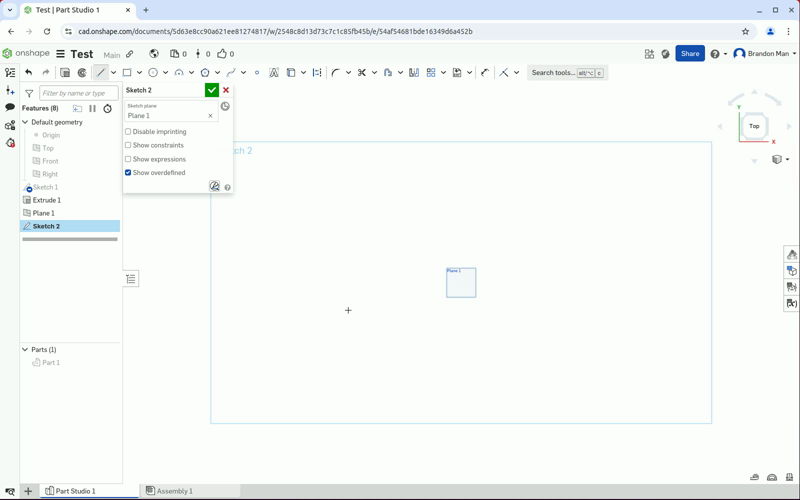
key_up(shift)
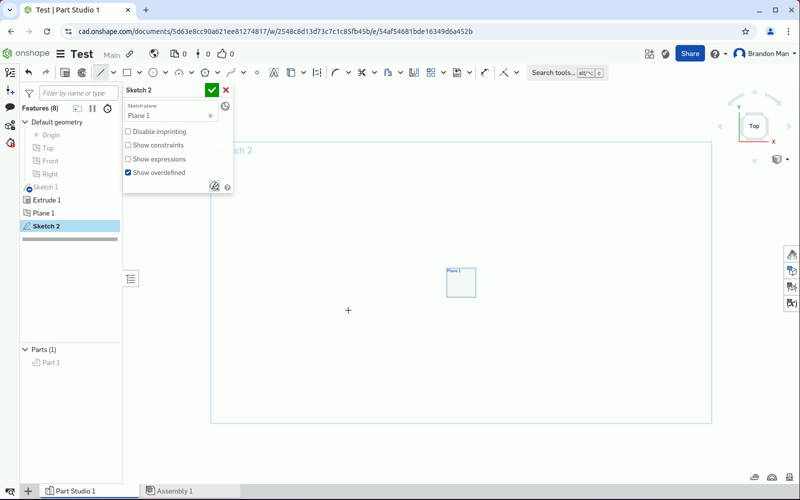
key_down(shift)
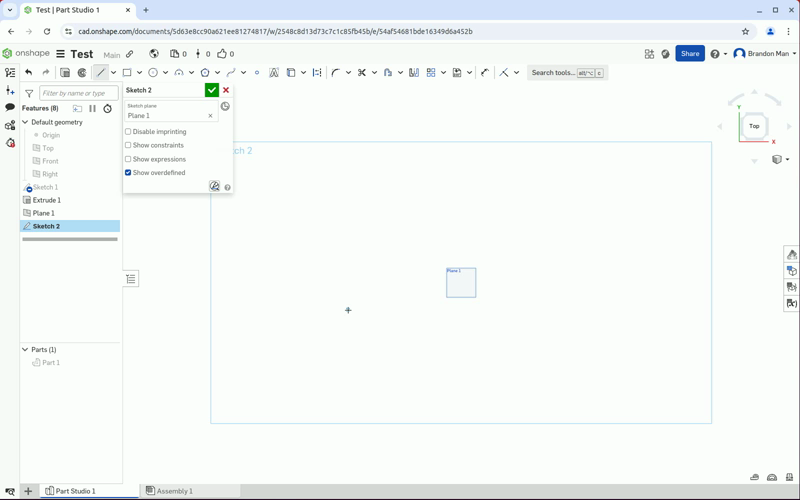
mouse_move(378, 309)
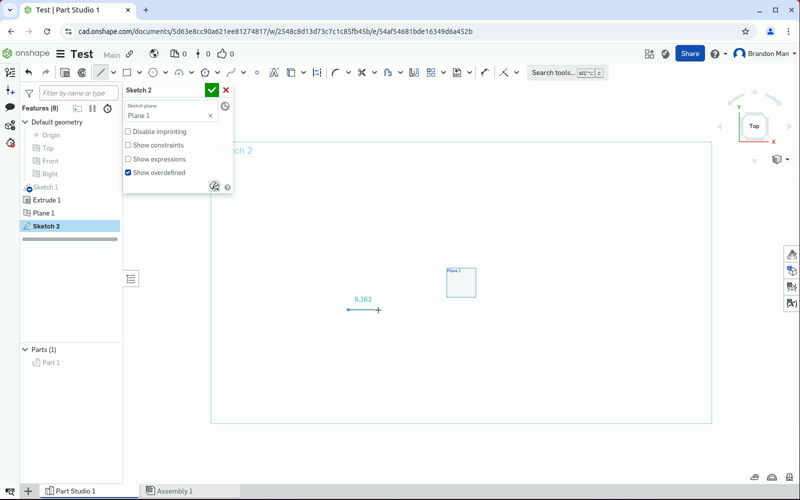
mouse_move(395, 309)
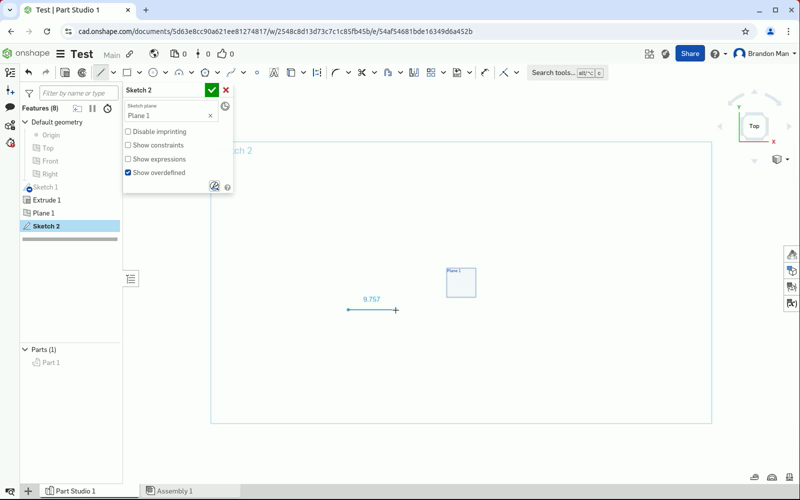
click(395, 309)
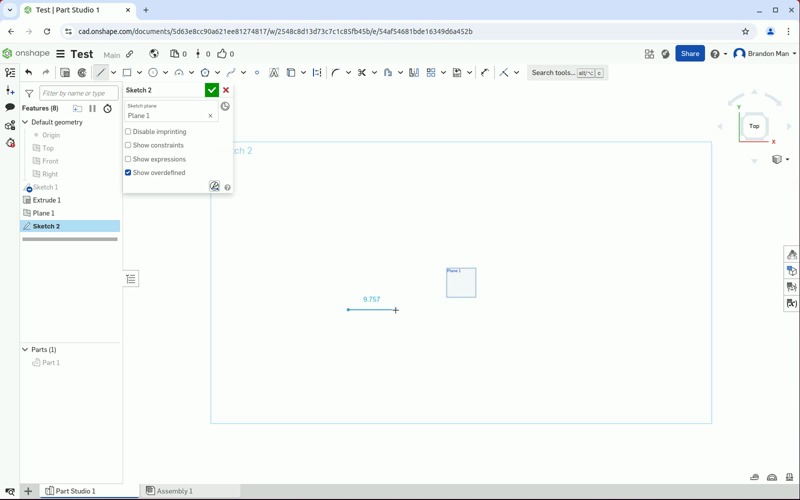
key_up(shift)
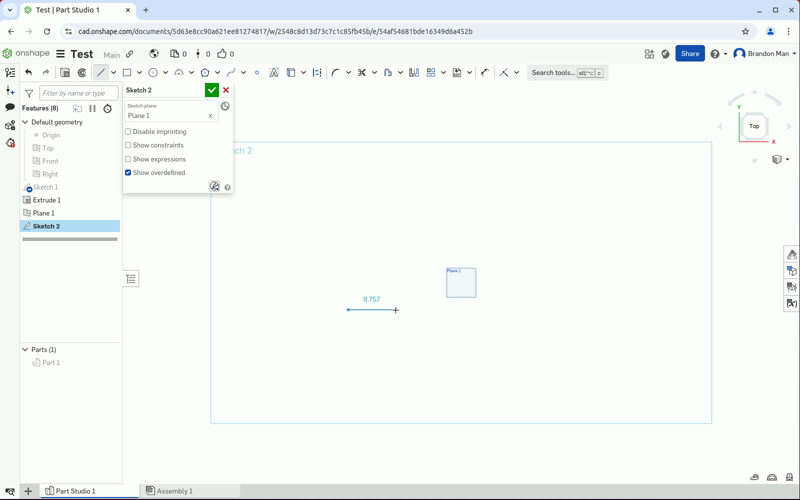
key_down(shift)
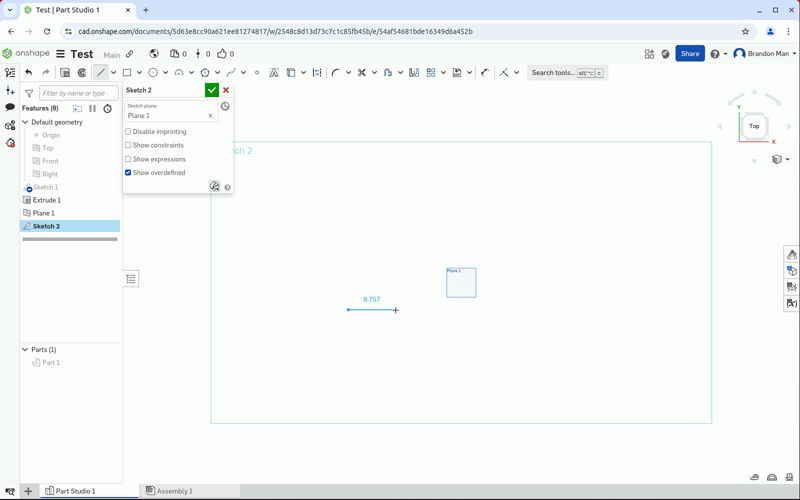
mouse_move(425, 309)
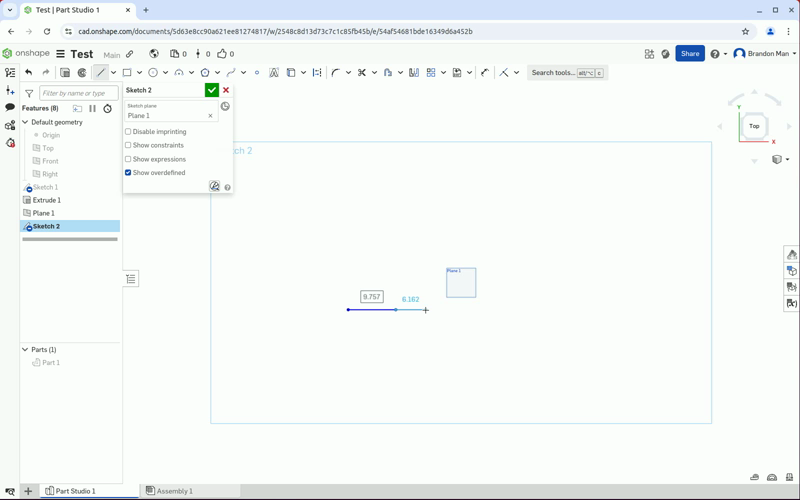
mouse_move(395, 296)
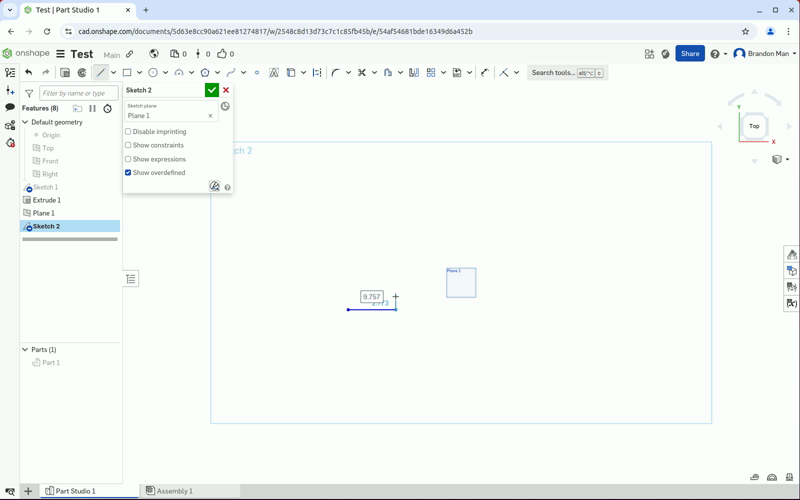
click(395, 296)
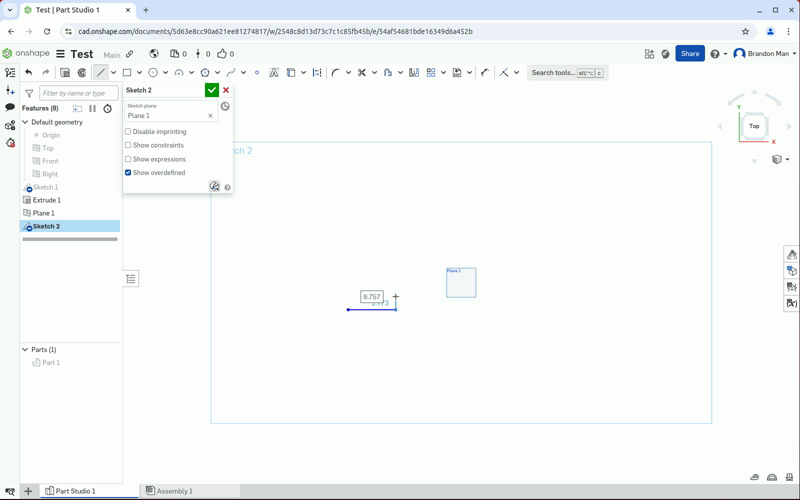
key_up(shift)
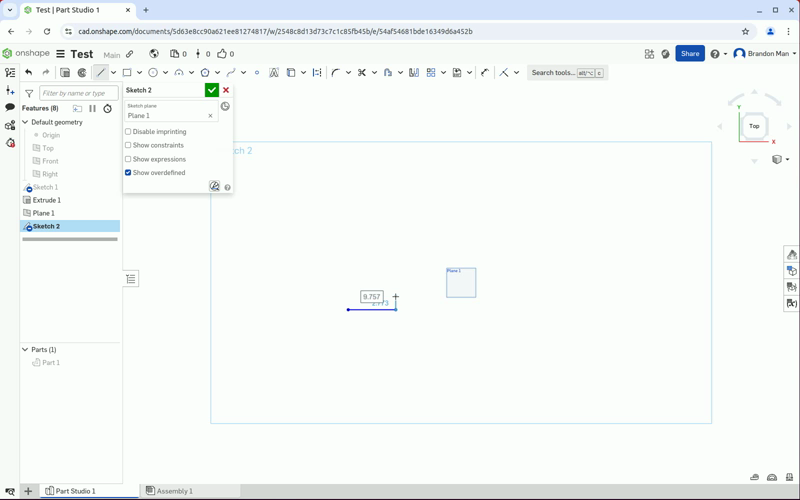
key_down(shift)
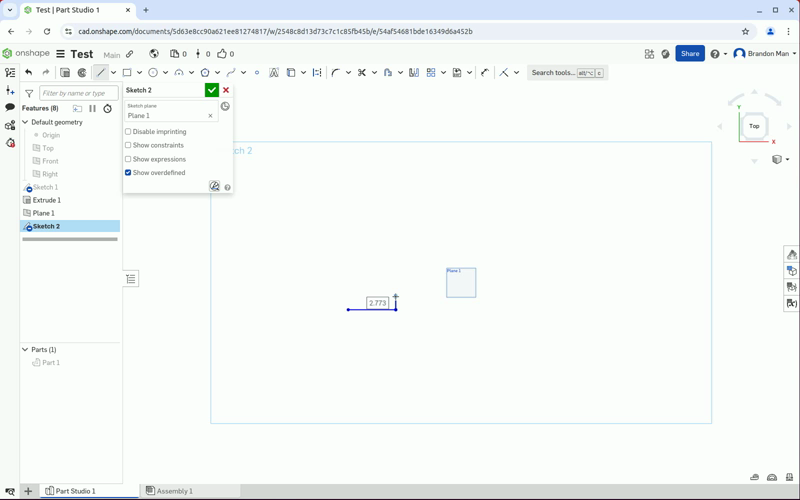
mouse_move(425, 296)
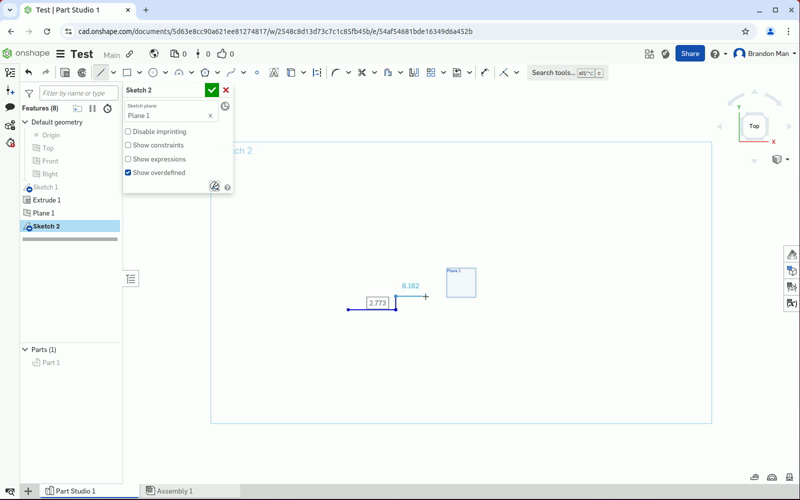
mouse_move(348, 296)
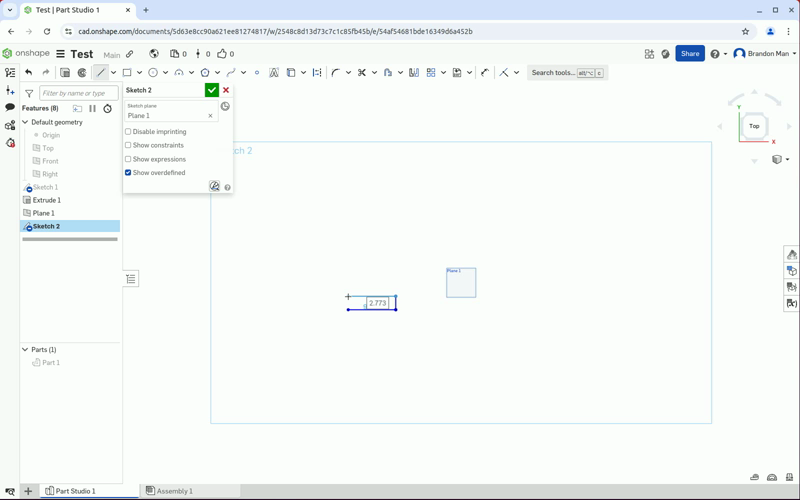
click(348, 296)
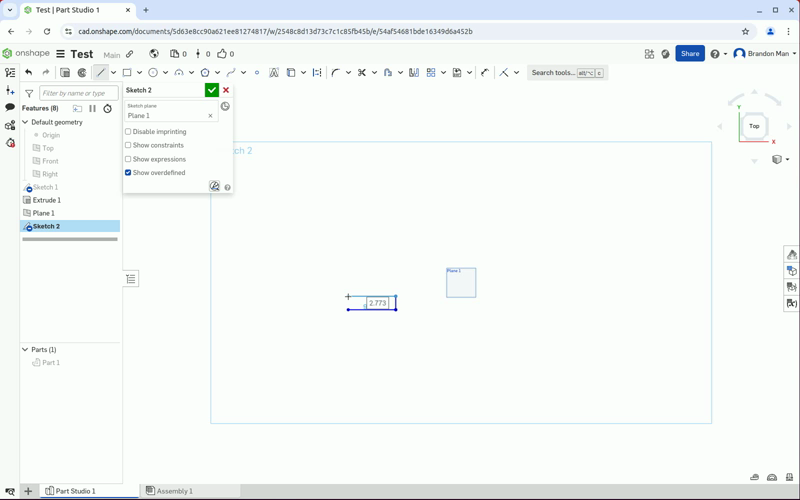
key_up(shift)
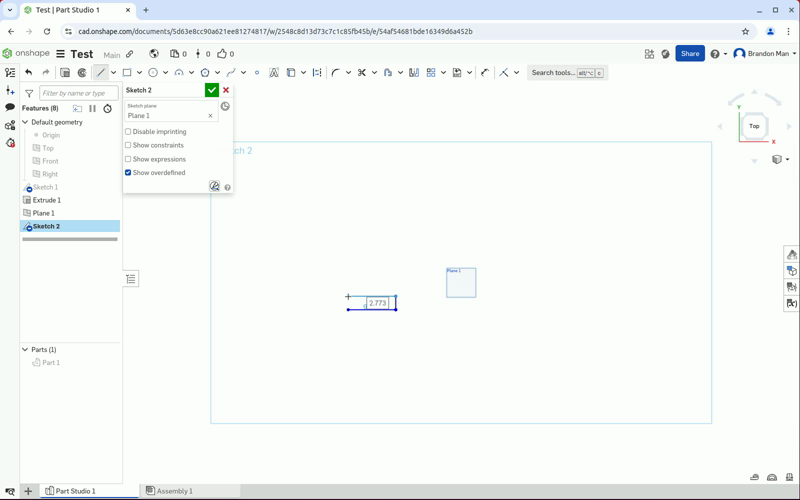
mouse_move(378, 296)
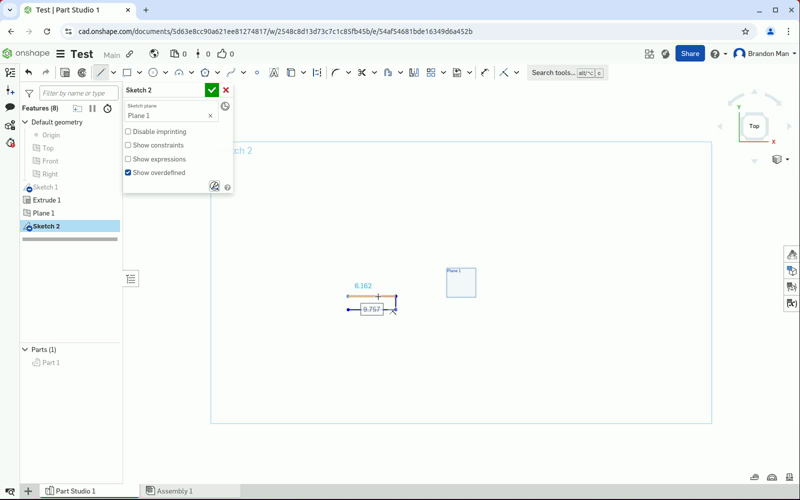
key_down(shift)
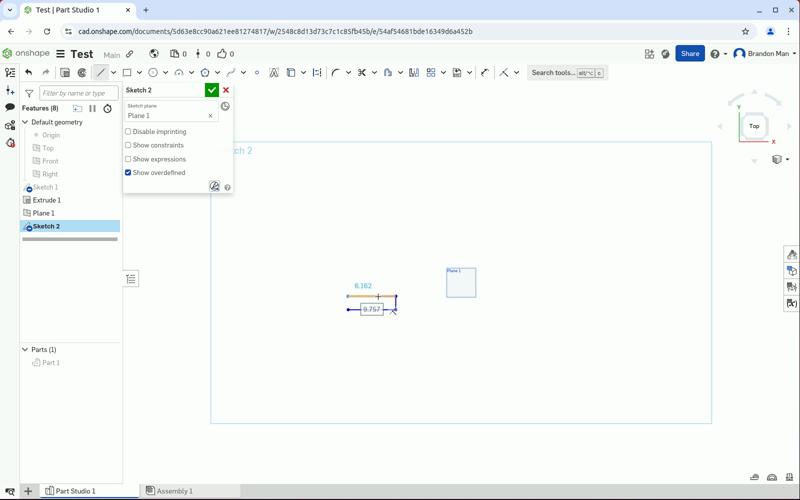
mouse_move(348, 309)
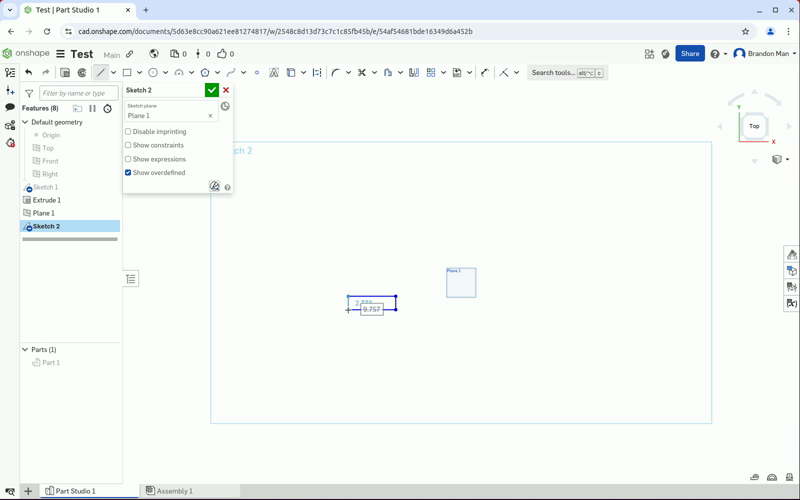
key_up(shift)
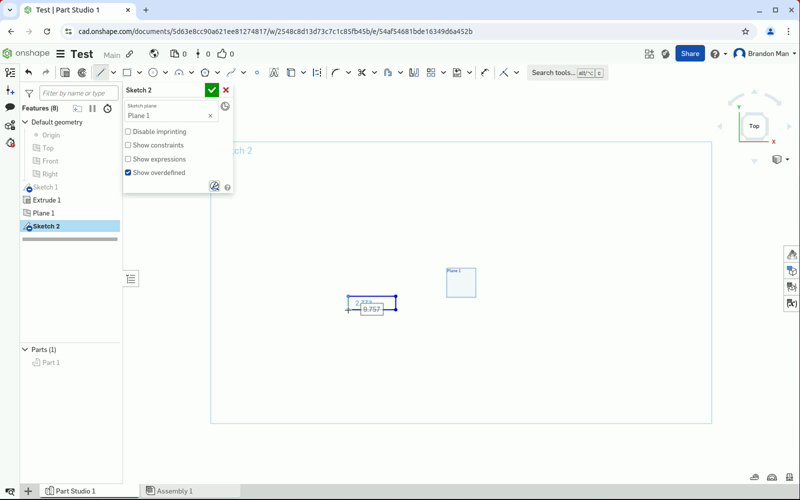
click(348, 309)
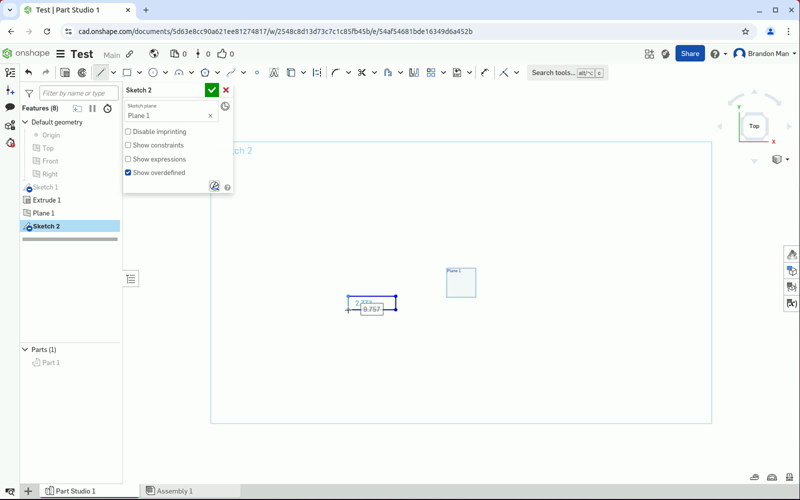
key(esc)
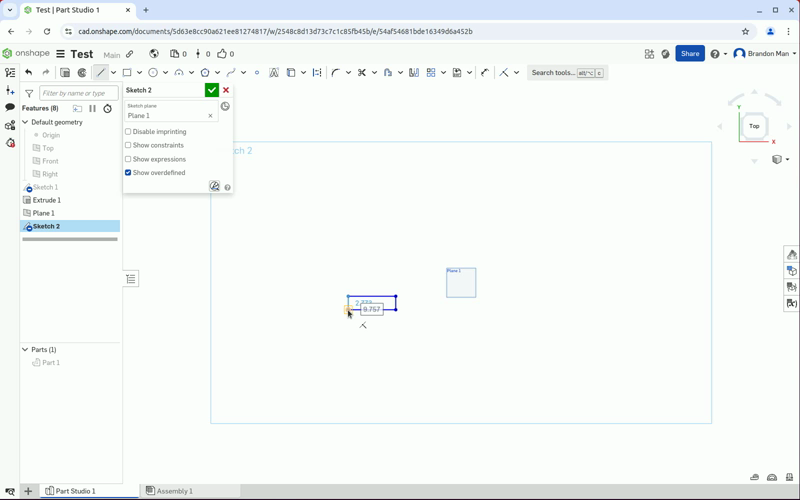
mouse_move(379, 297)
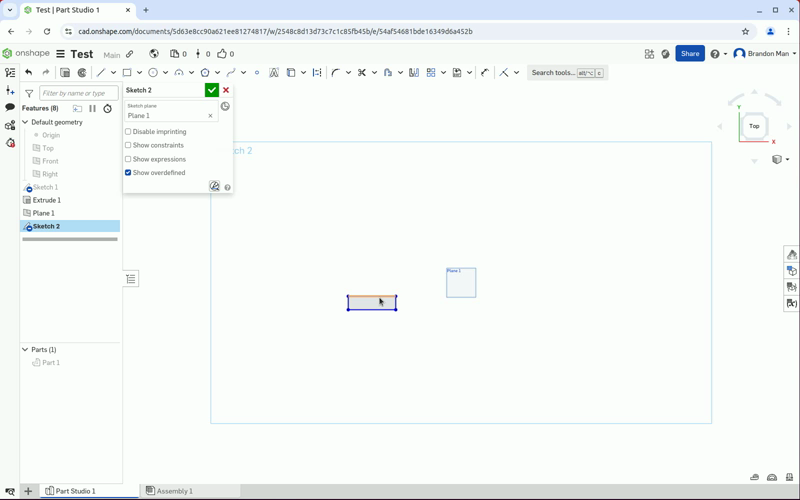
scroll(6)
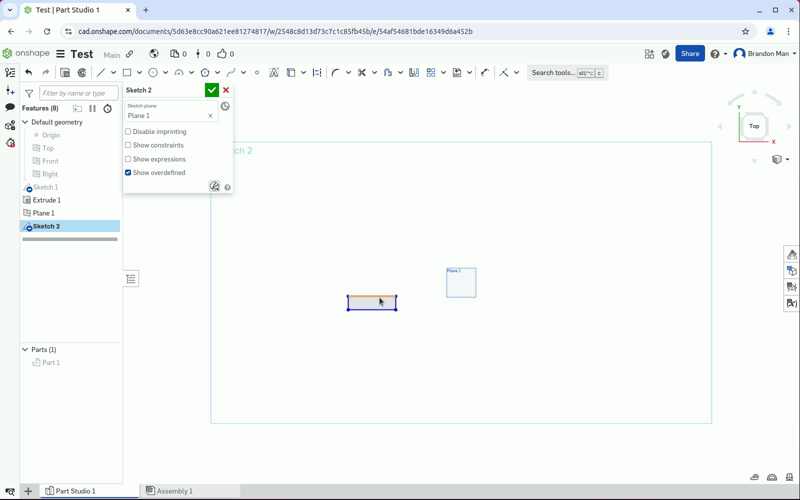
scroll(6)
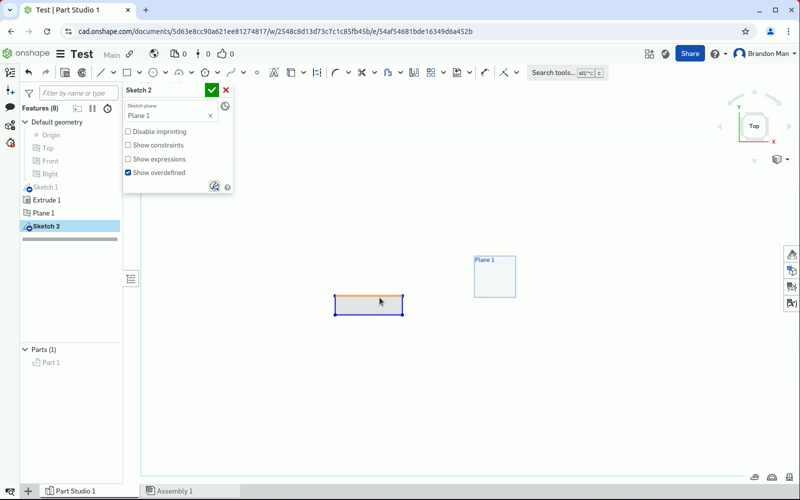
scroll(6)
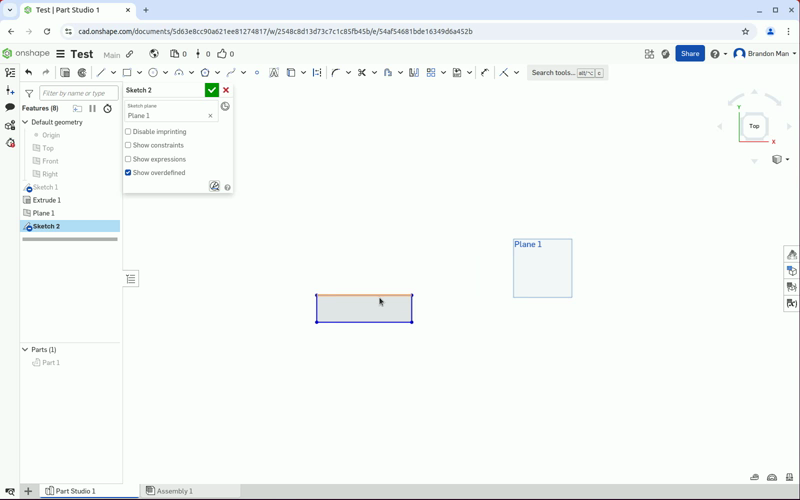
scroll(6)
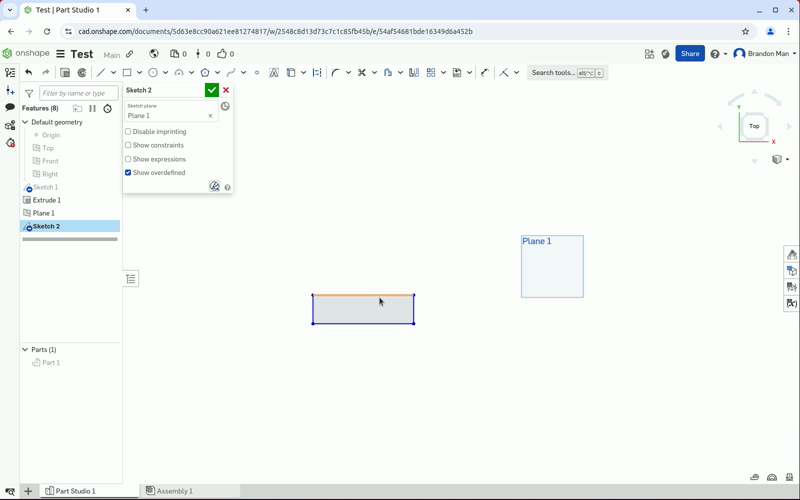
scroll(6)
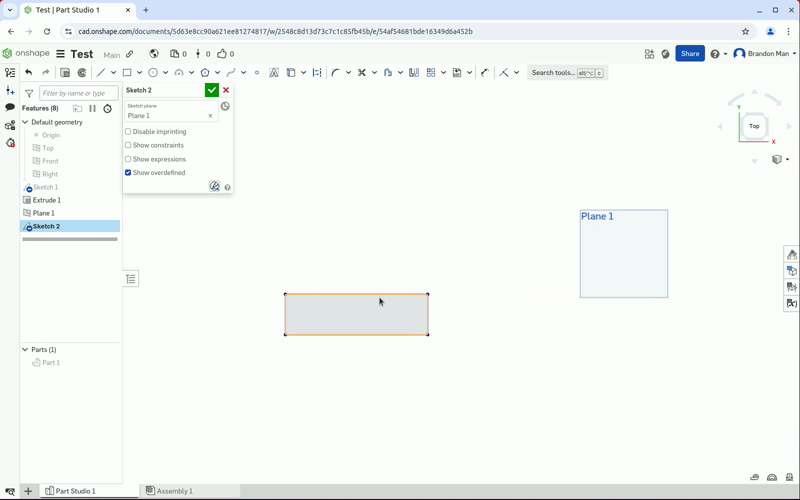
scroll(6)
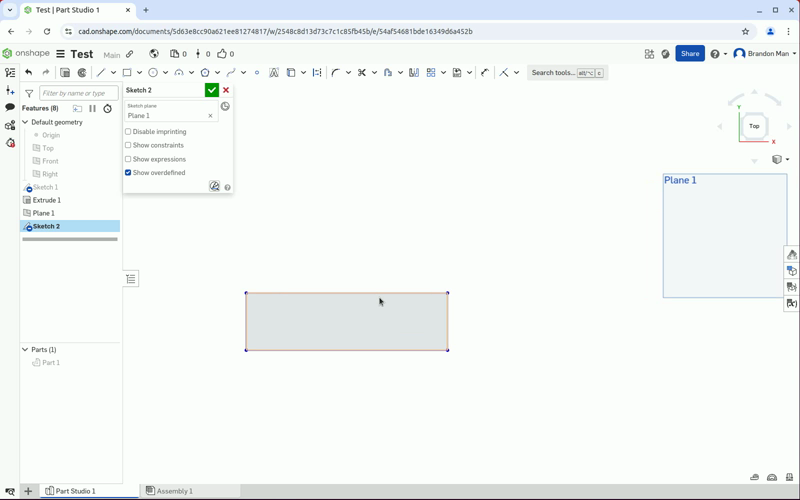
scroll(6)
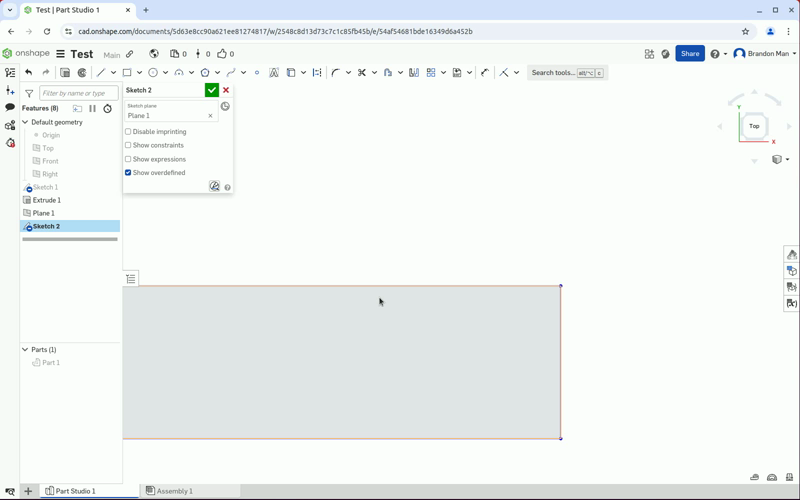
click(379, 297)
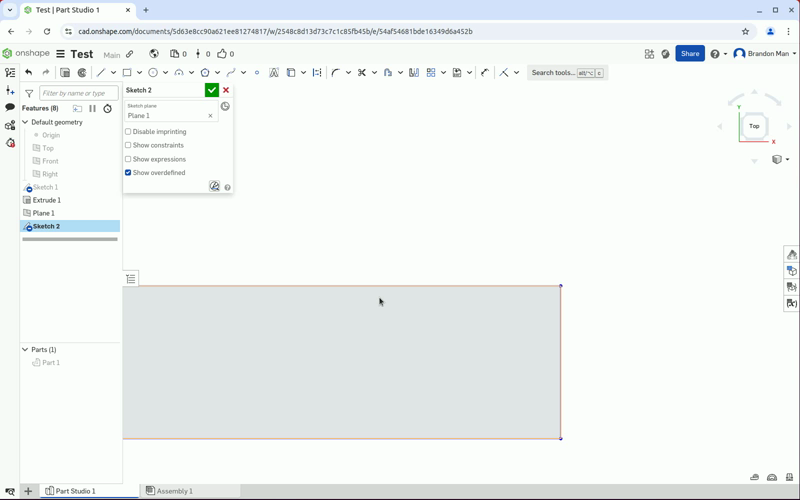
scroll(-6)
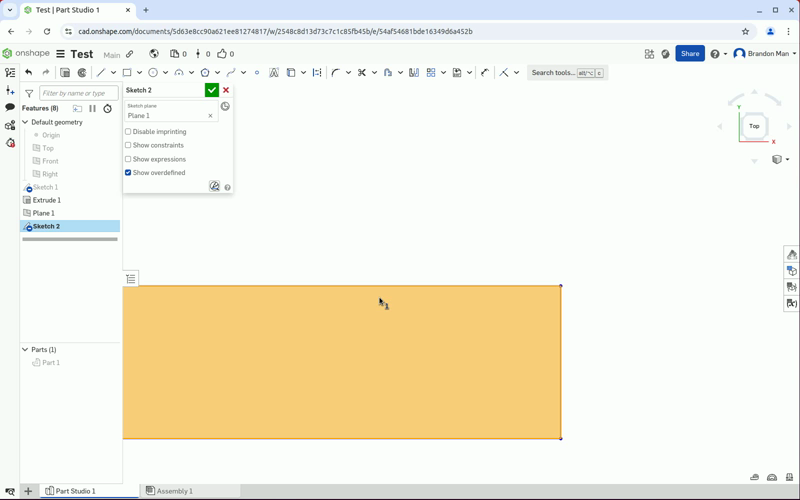
scroll(-6)
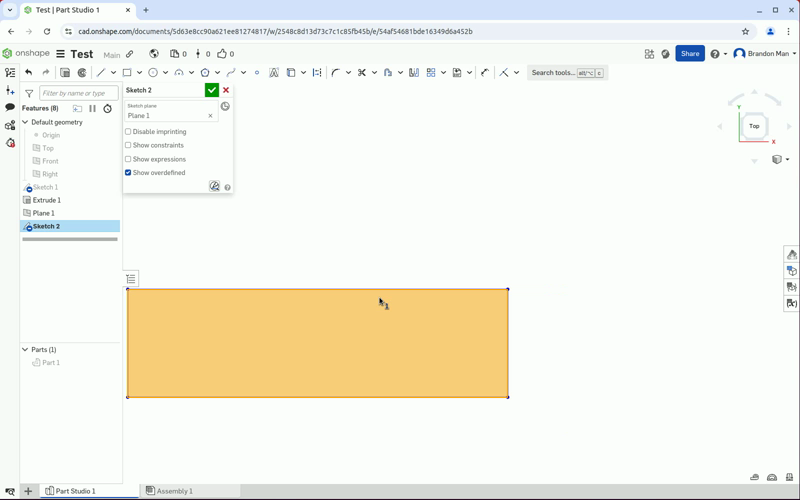
scroll(-6)
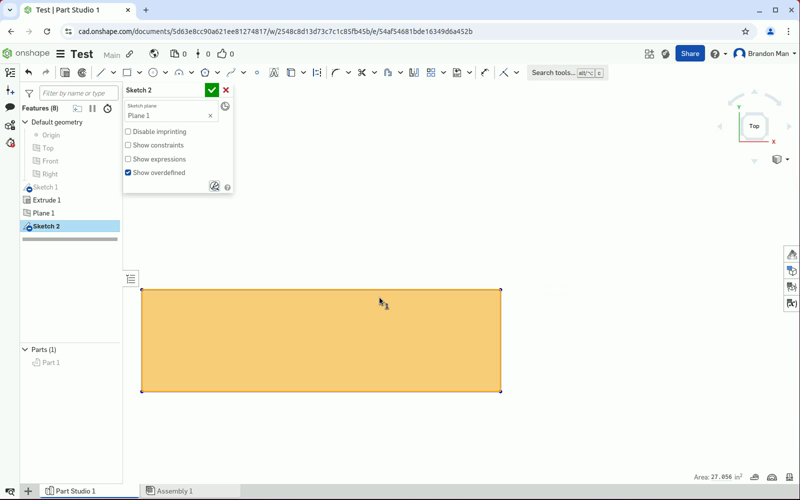
scroll(-6)
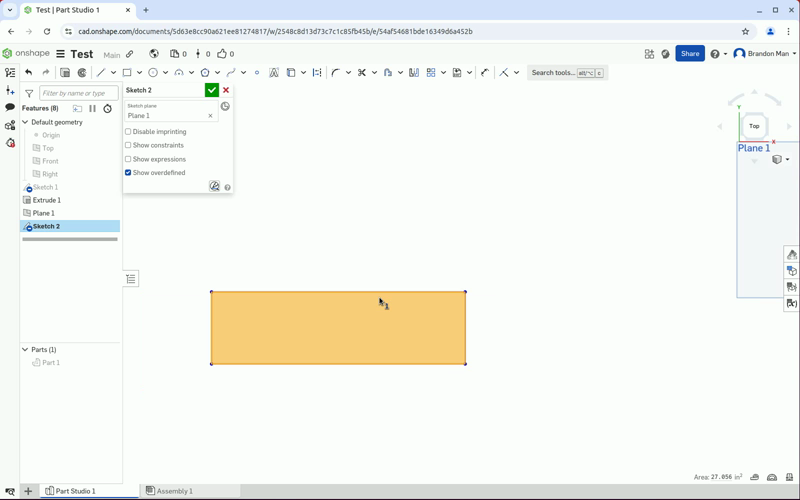
scroll(-6)
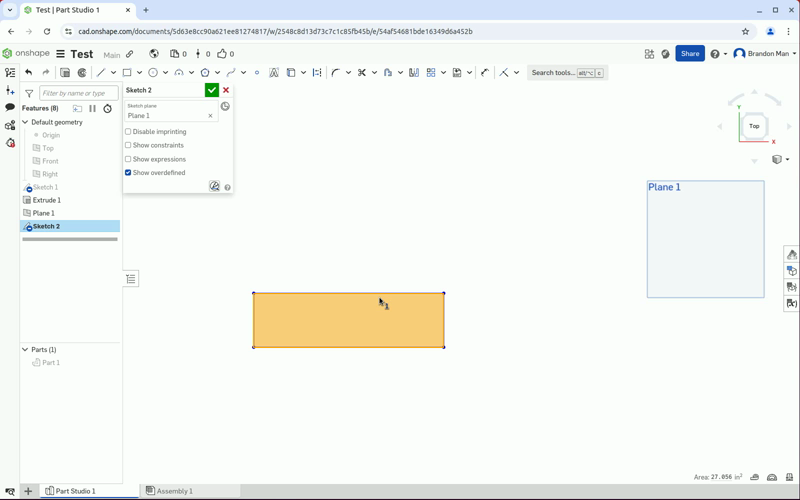
scroll(-6)
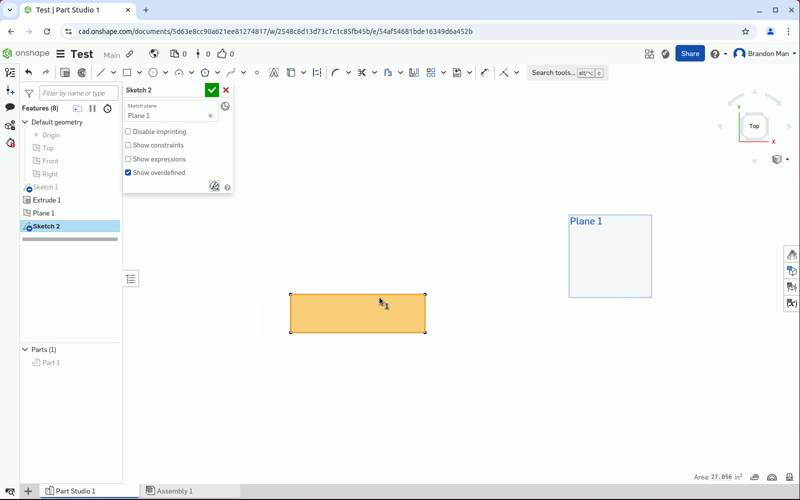
scroll(-6)
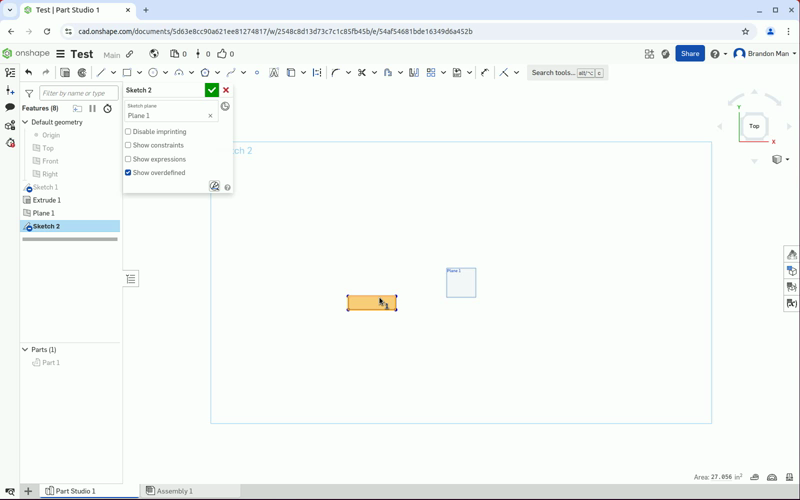
mouse_move(73, 352)
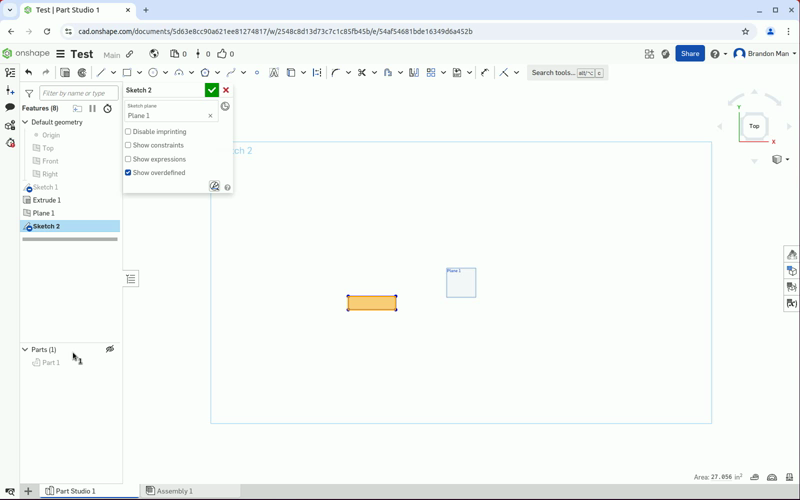
key(shift+y)
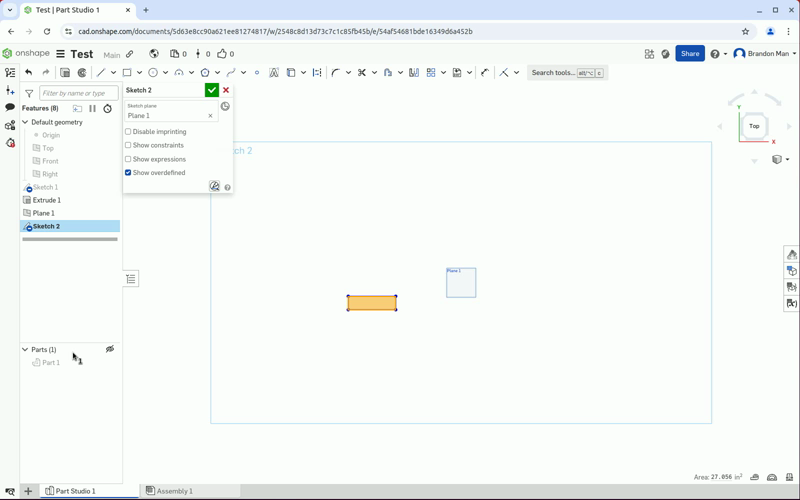
key(shift+e)
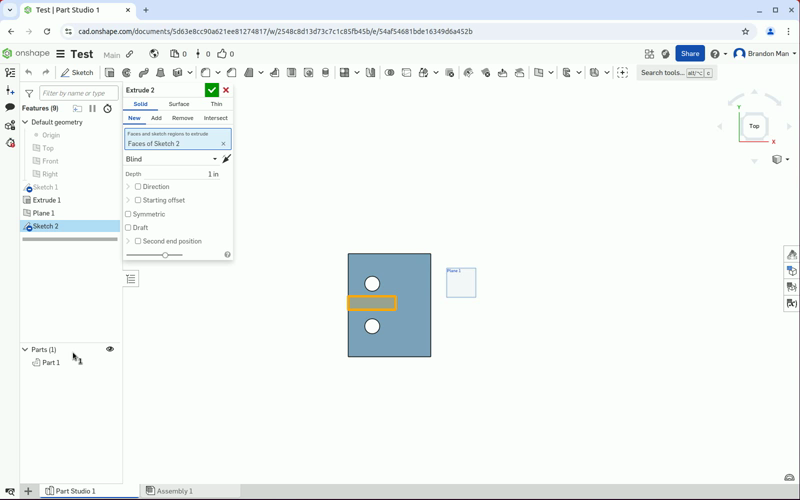
mouse_move(143, 106)
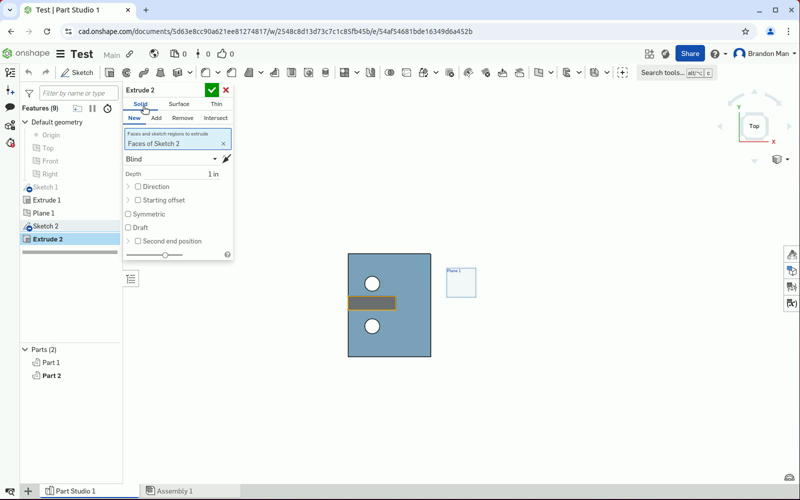
click(143, 106)
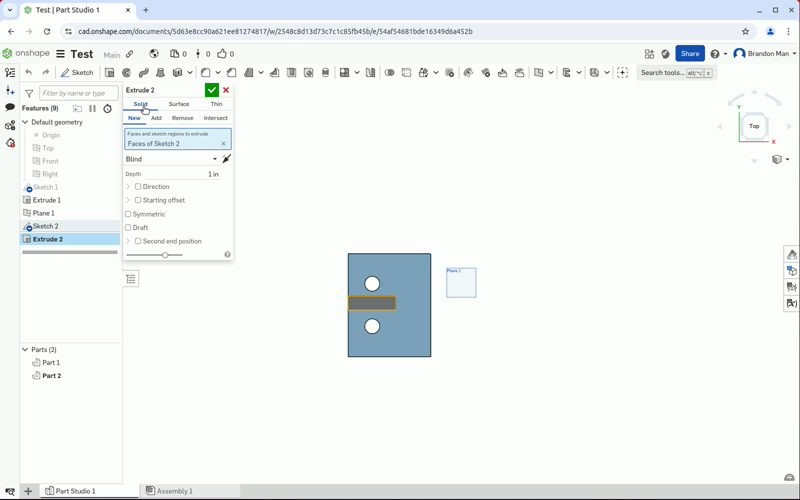
mouse_move(137, 120)
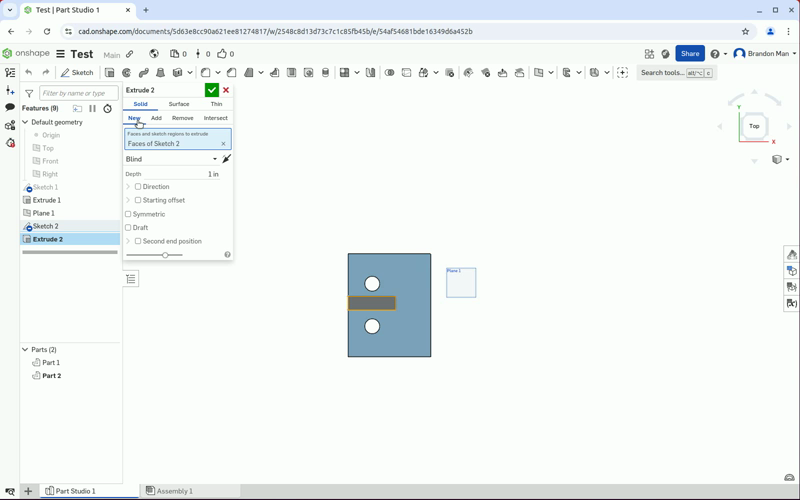
click(137, 120)
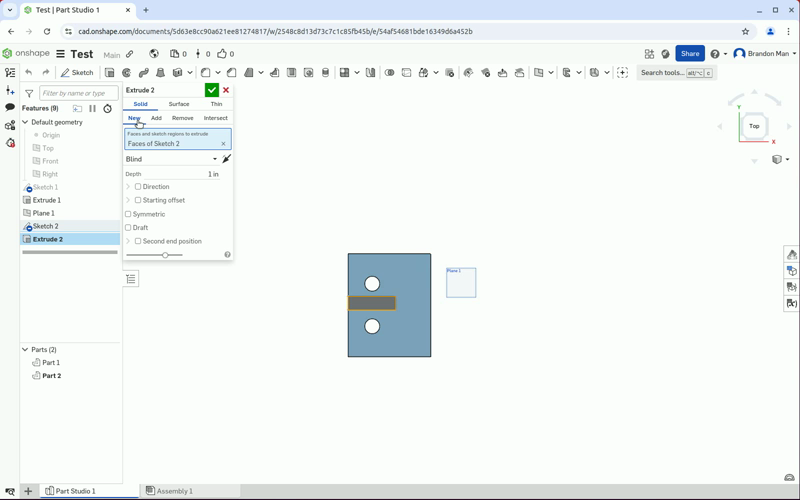
key(tab, 4)
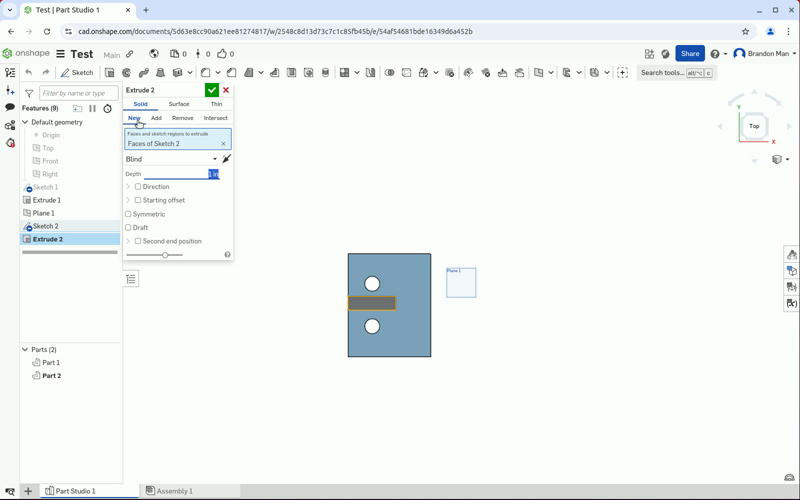
text(10.591)
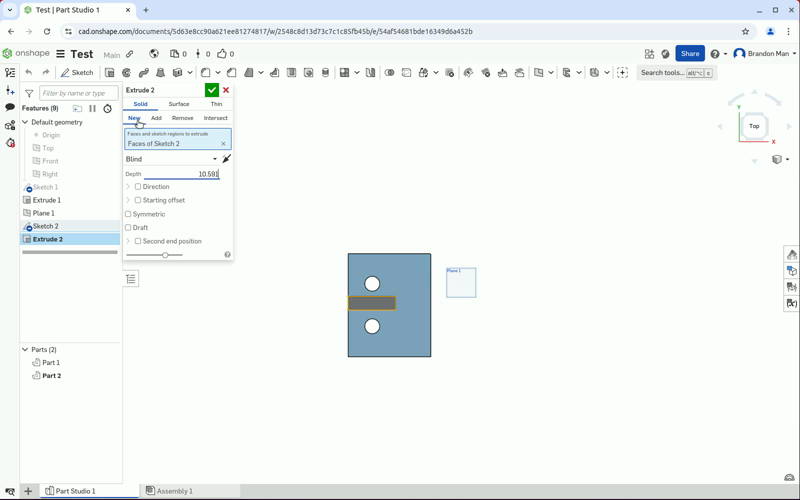
key(enter)
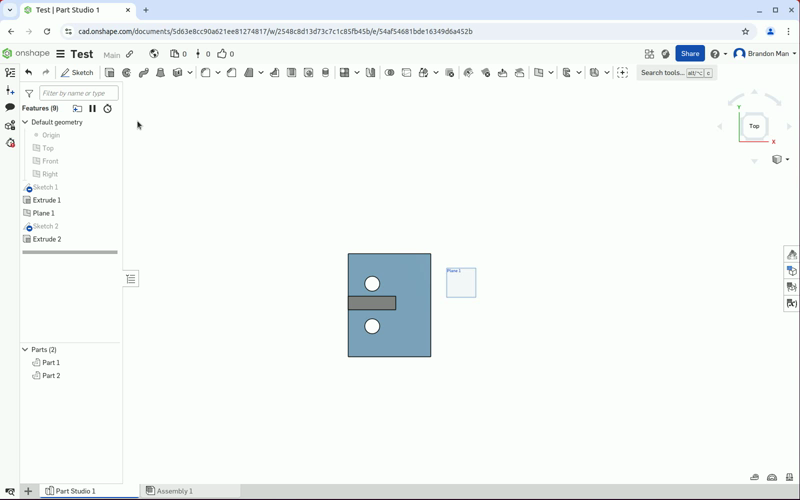
key(shift+h)
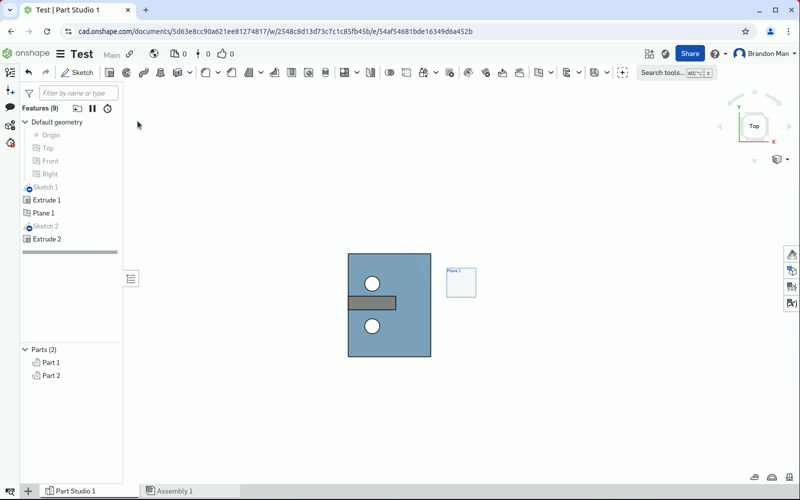
key(shift+h)
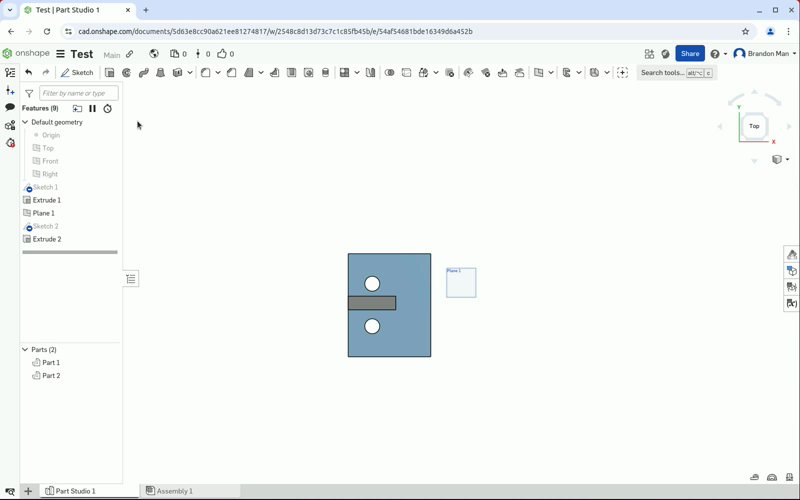
mouse_move(73, 189)
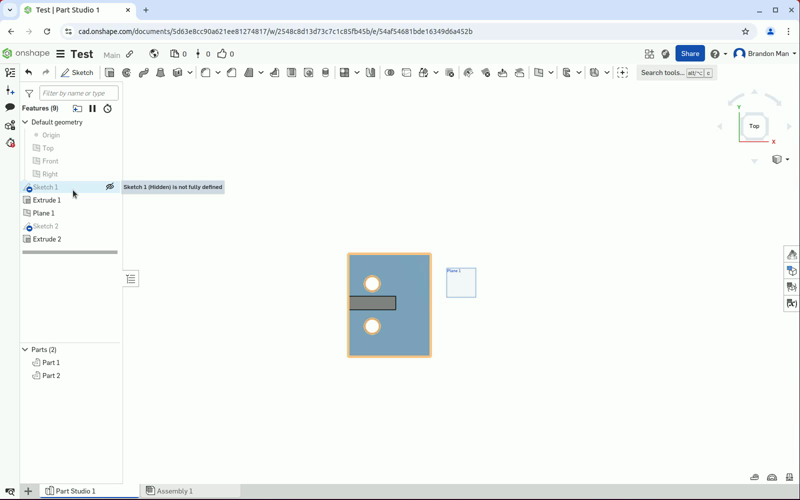
click(73, 189)
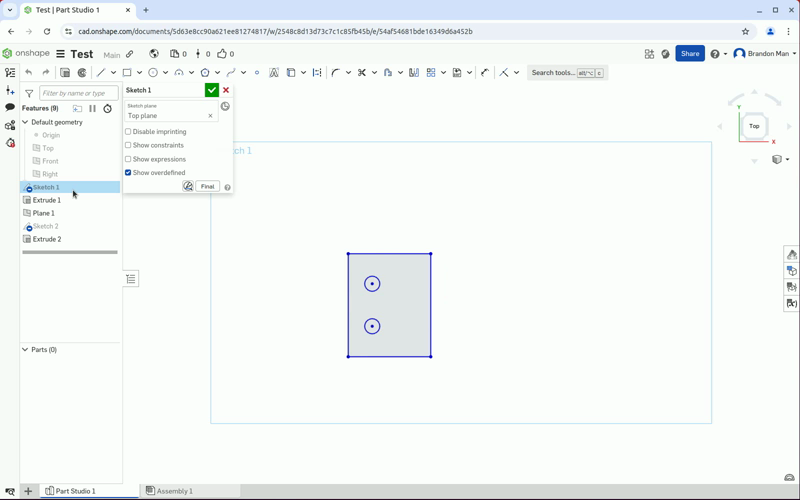
mouse_move(229, 92)
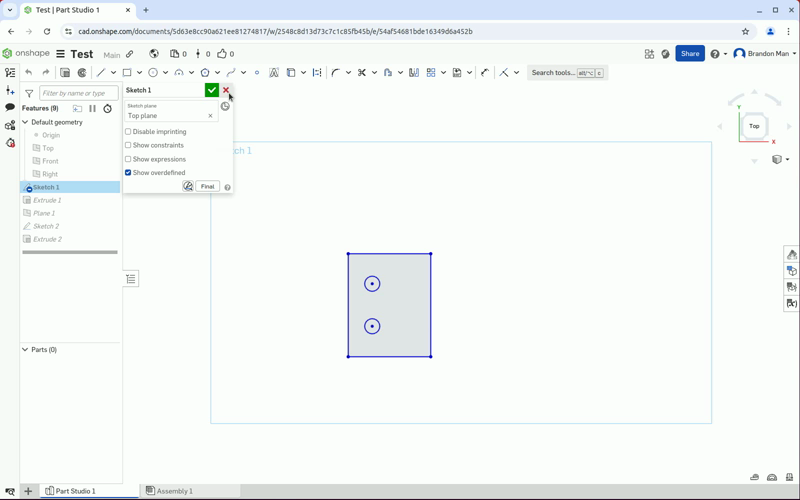
click(229, 92)
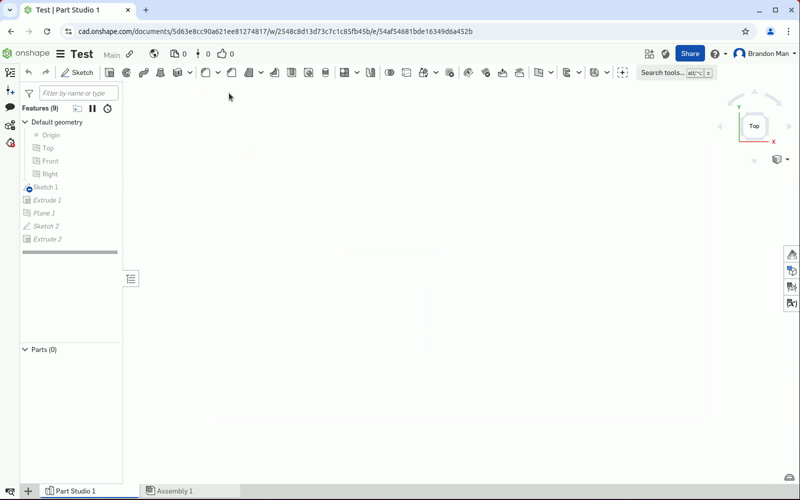
key(shift+s)
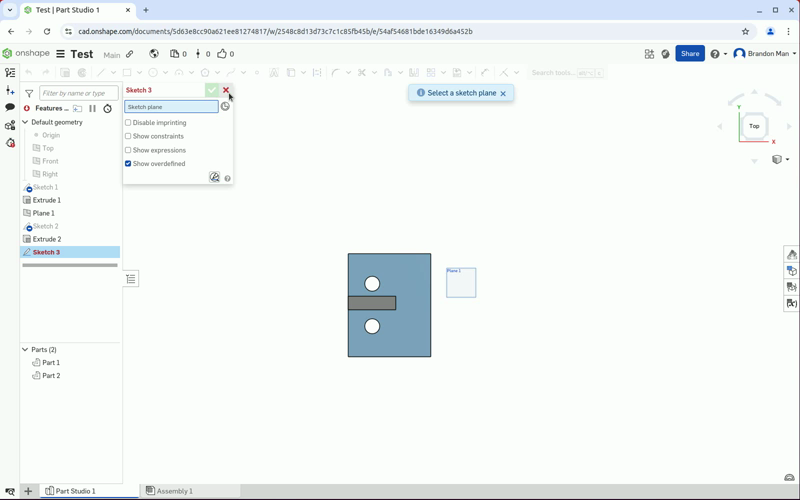
mouse_move(73, 215)
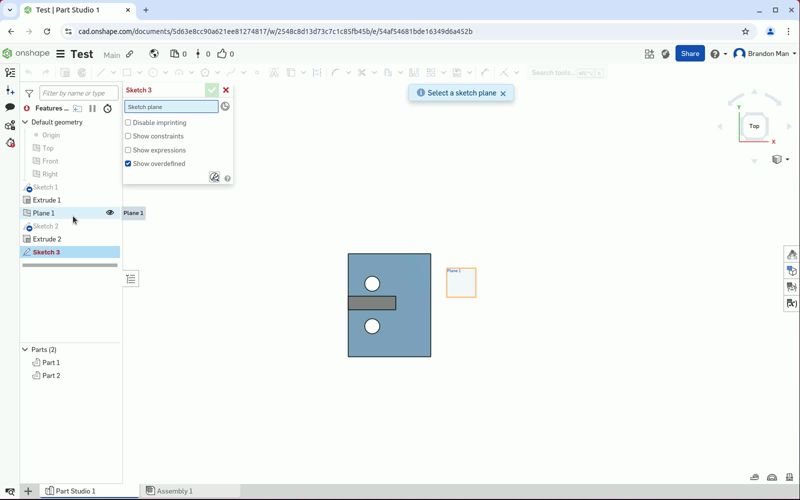
click(73, 215)
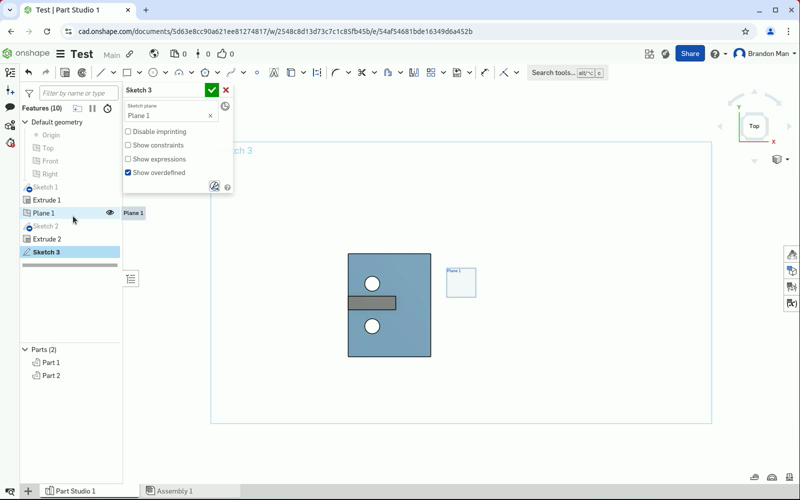
mouse_move(73, 352)
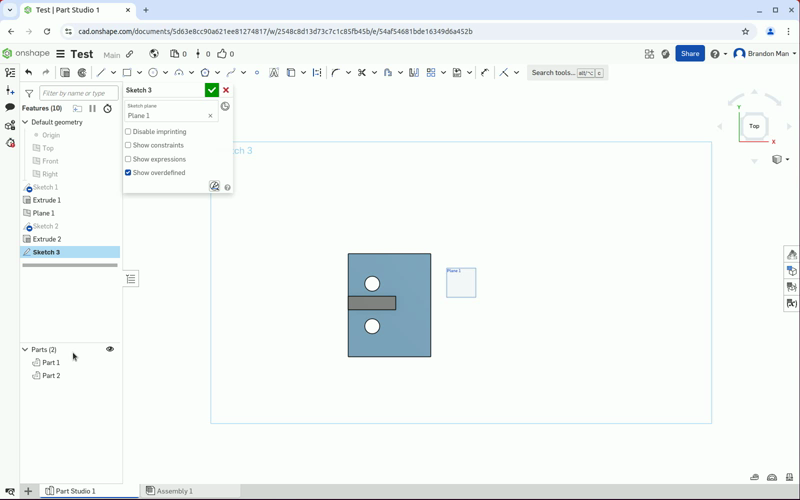
key(y)
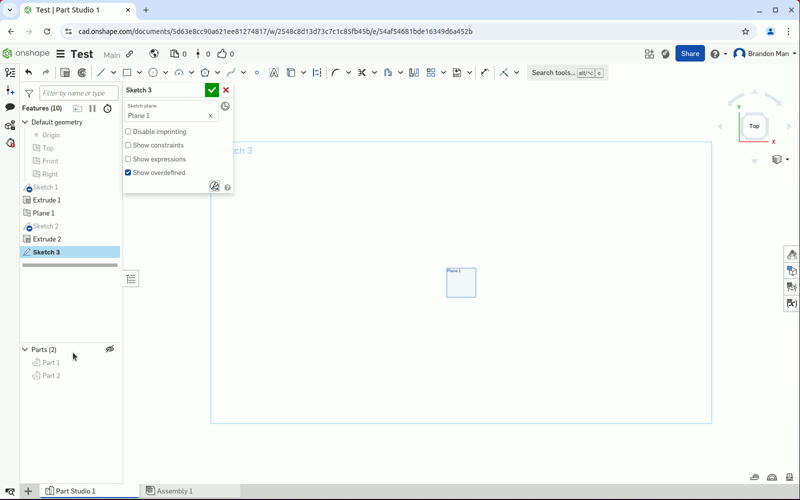
key(l)
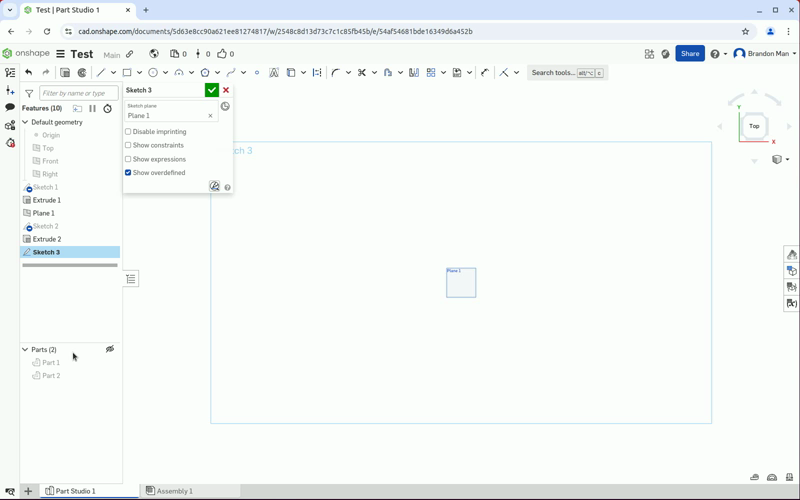
key_down(shift)
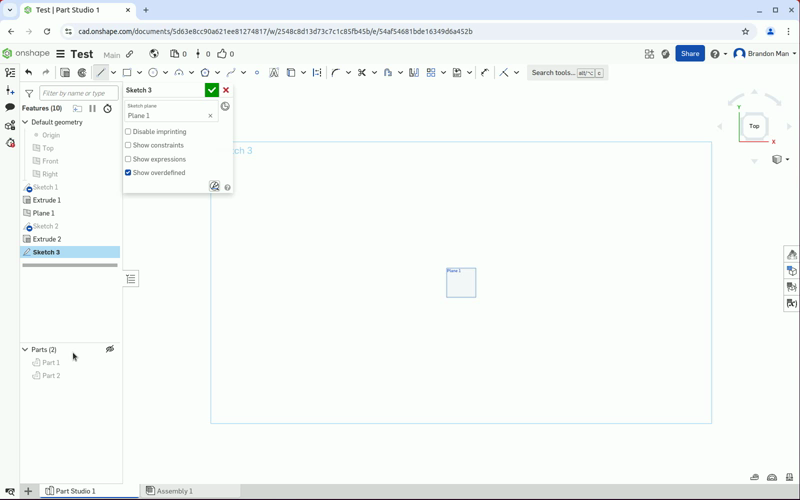
mouse_move(395, 356)
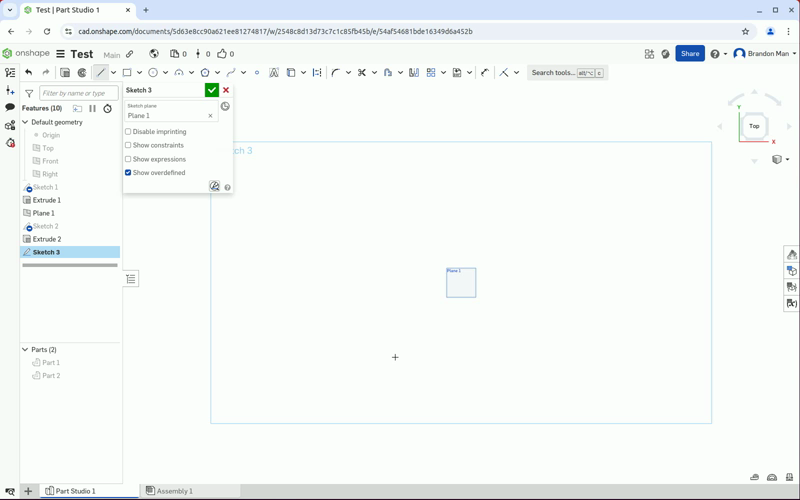
click(395, 356)
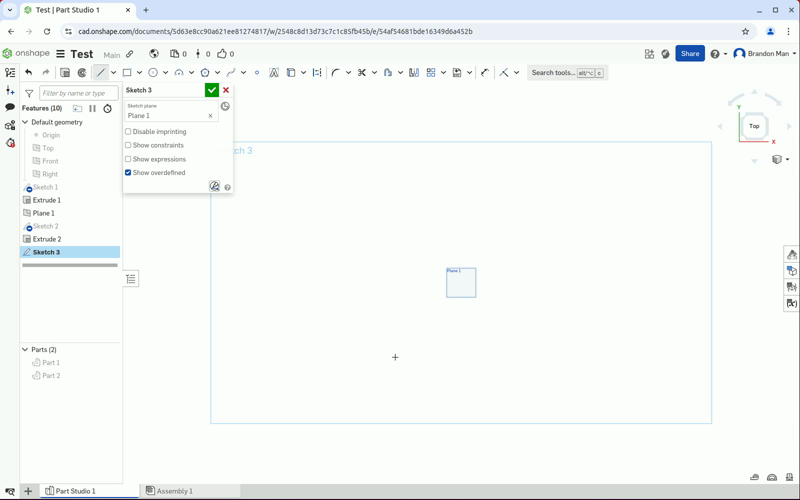
key_up(shift)
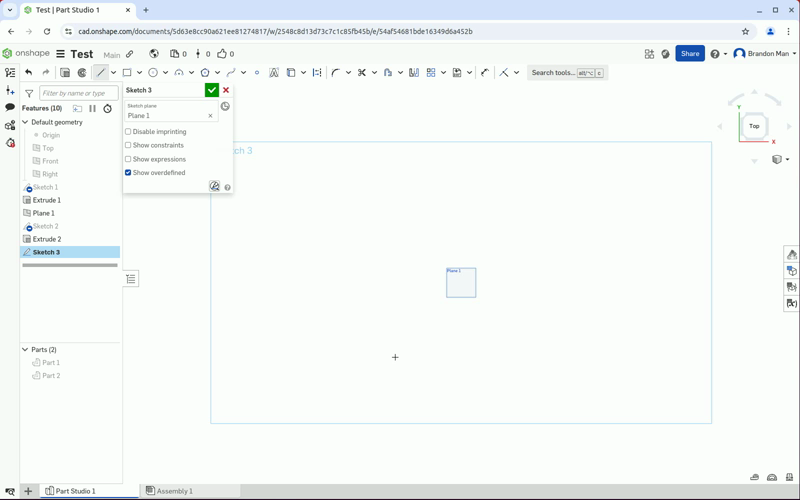
key_down(shift)
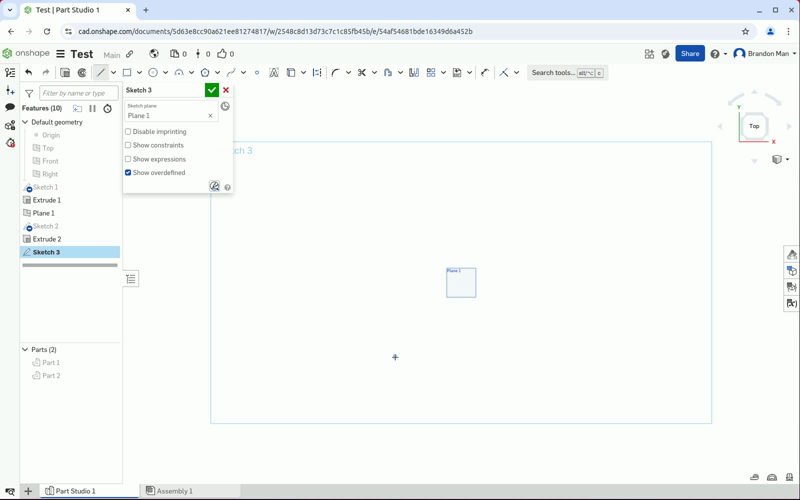
mouse_move(425, 356)
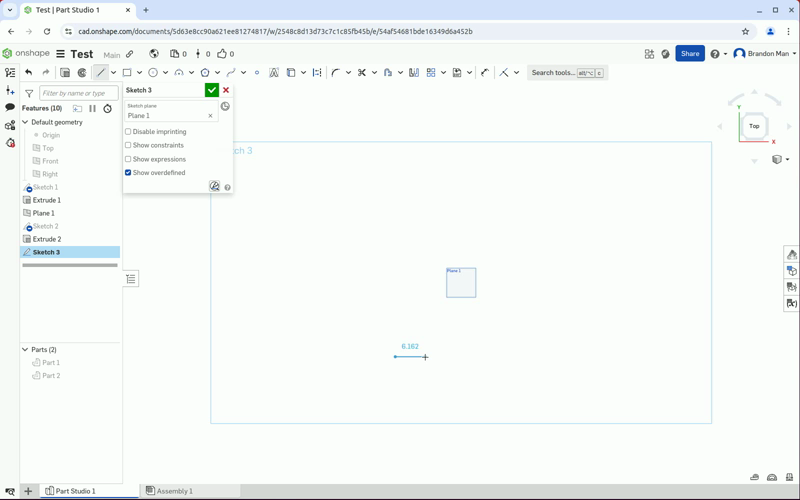
mouse_move(431, 356)
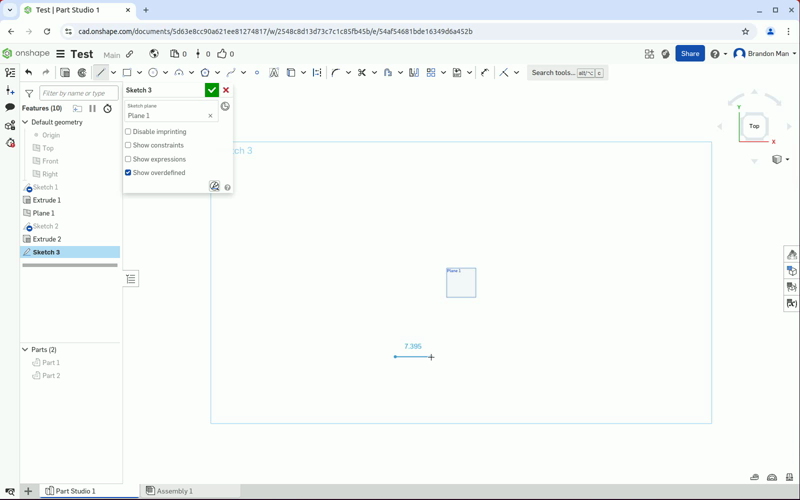
click(431, 356)
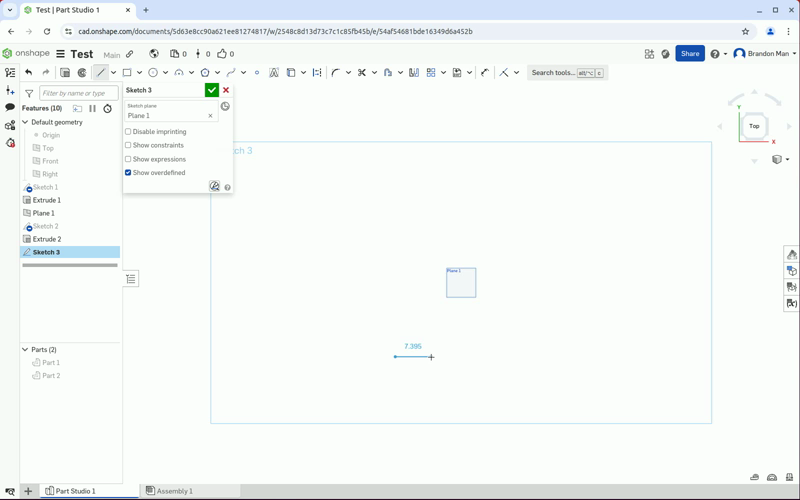
key_up(shift)
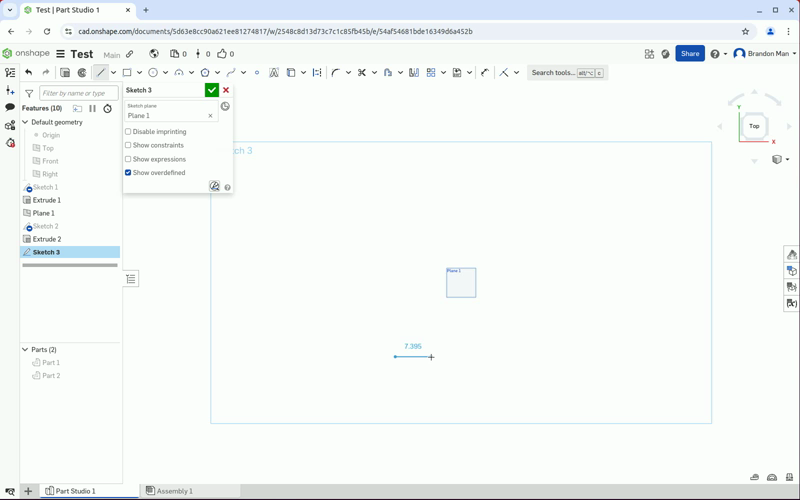
key_down(shift)
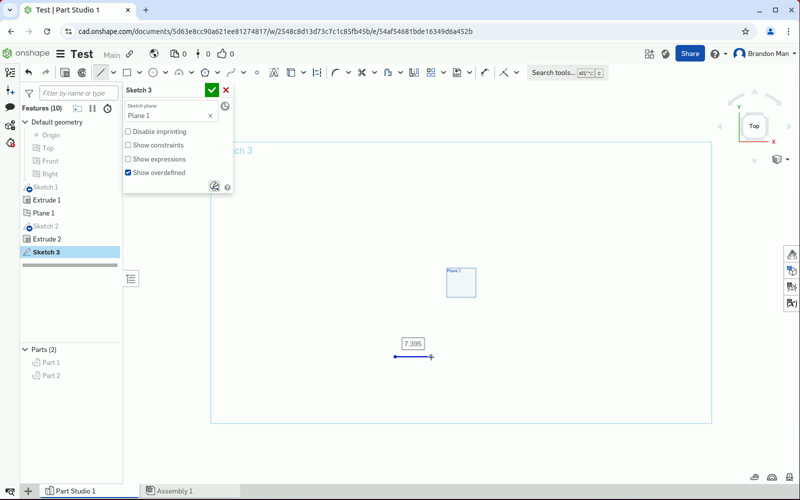
mouse_move(431, 253)
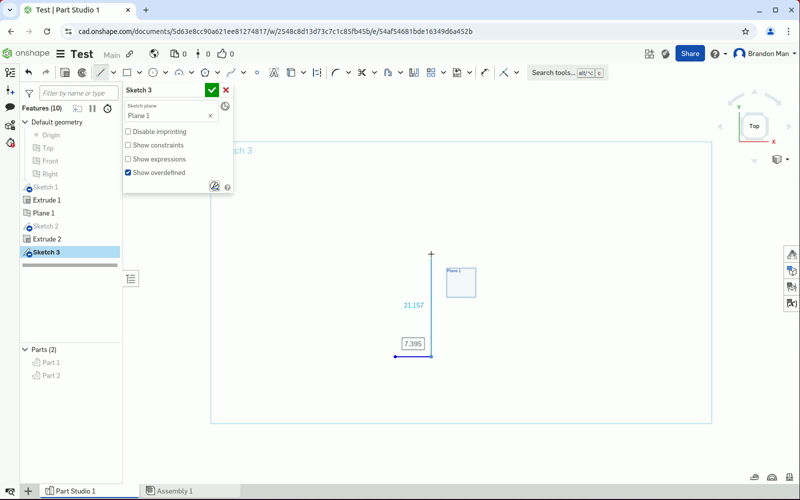
click(431, 253)
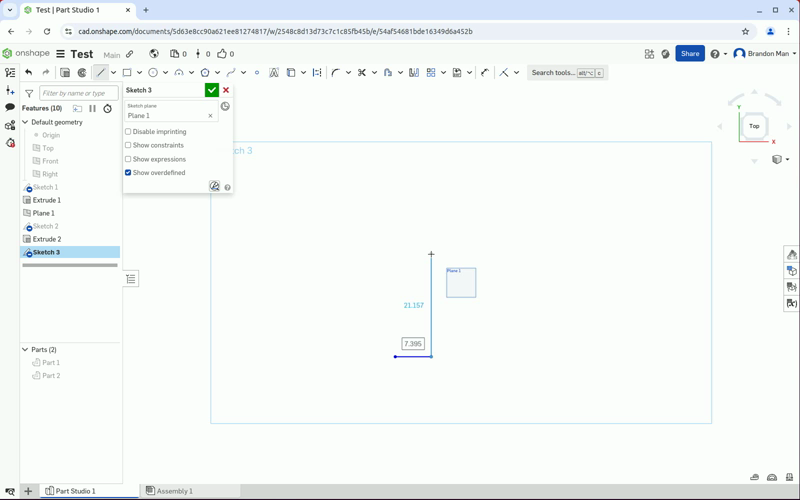
key_up(shift)
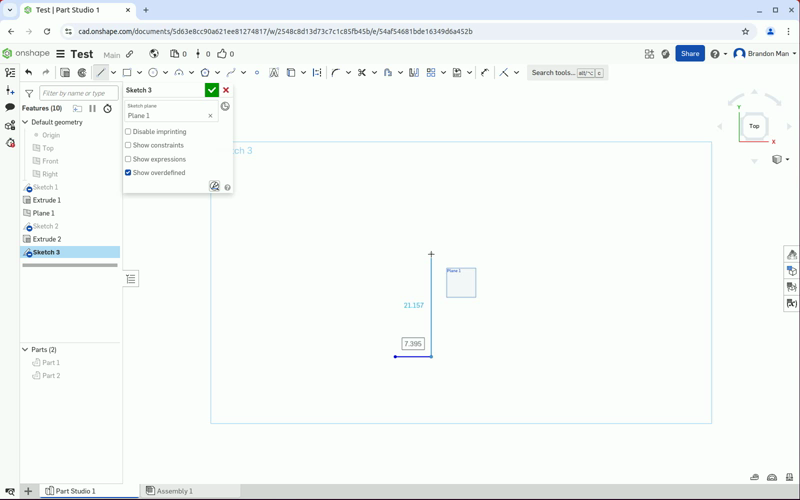
key_down(shift)
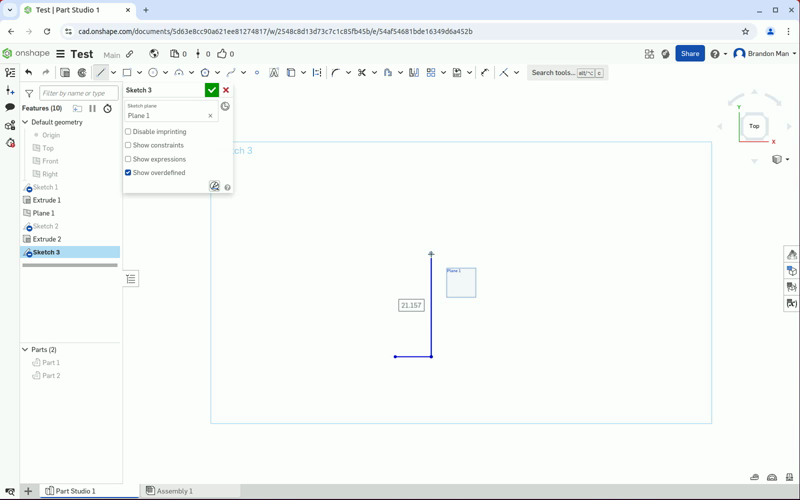
mouse_move(461, 253)
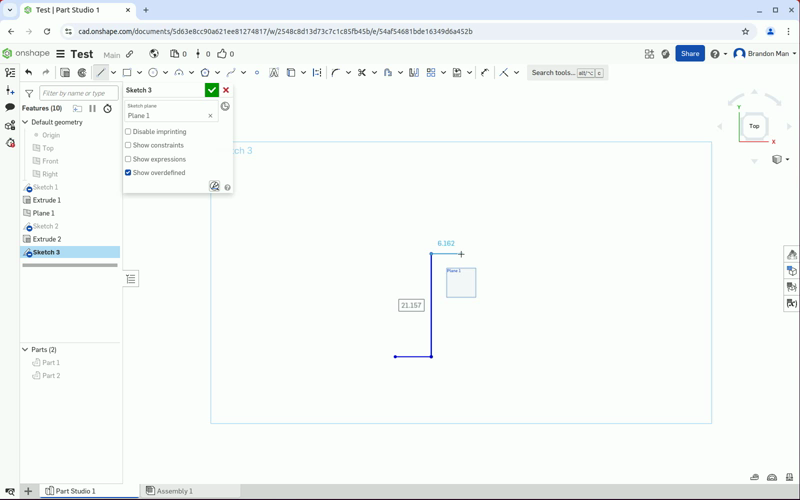
mouse_move(395, 253)
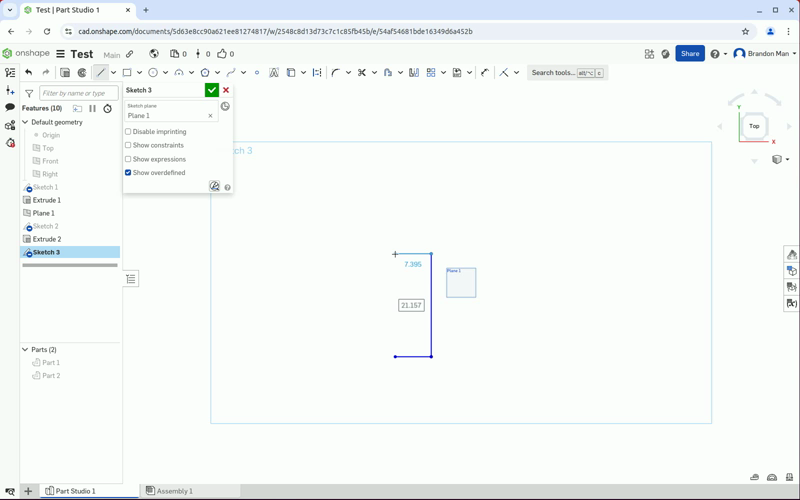
click(395, 253)
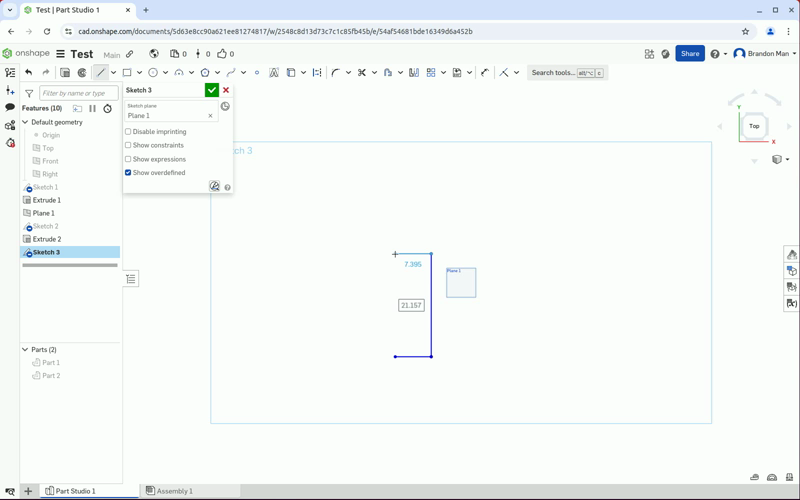
key_up(shift)
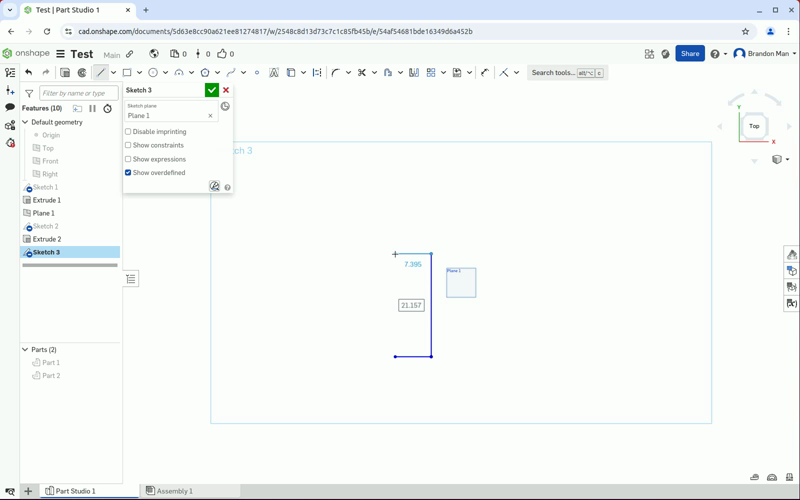
key_down(shift)
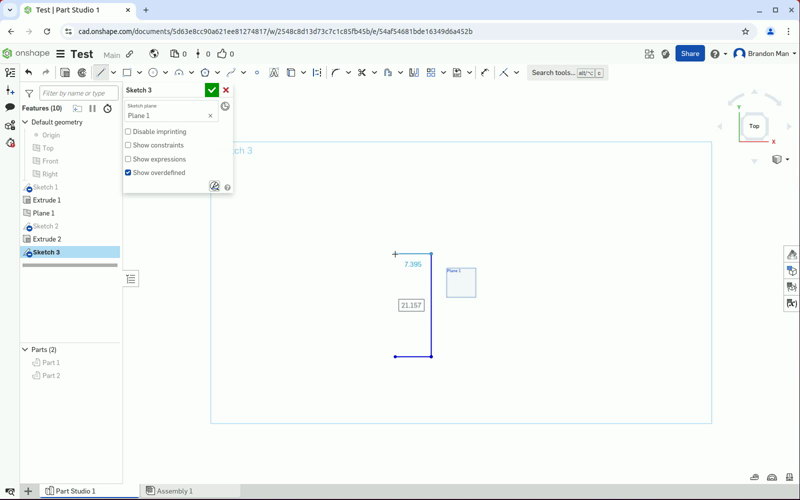
mouse_move(425, 253)
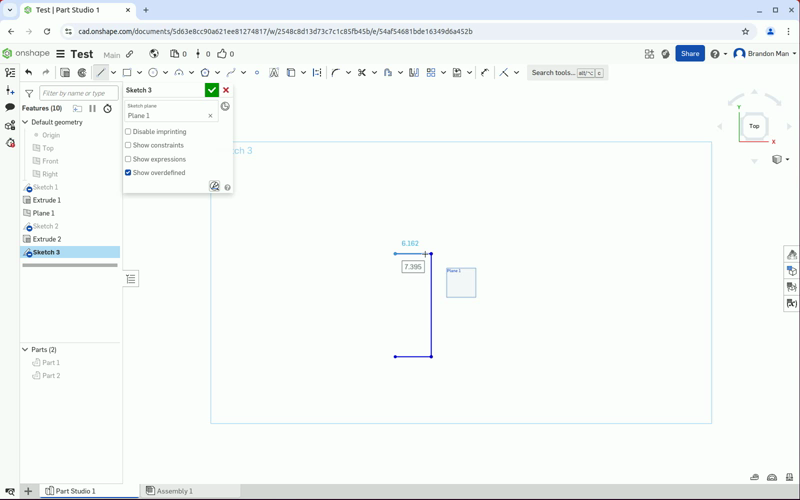
mouse_move(395, 297)
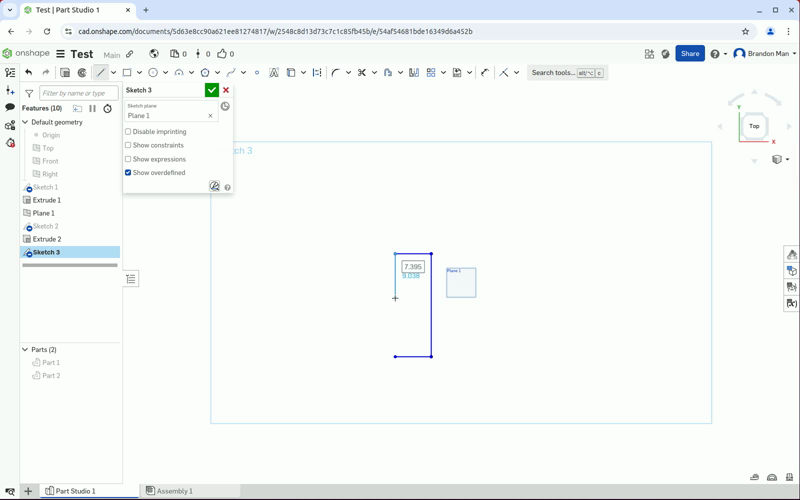
click(395, 297)
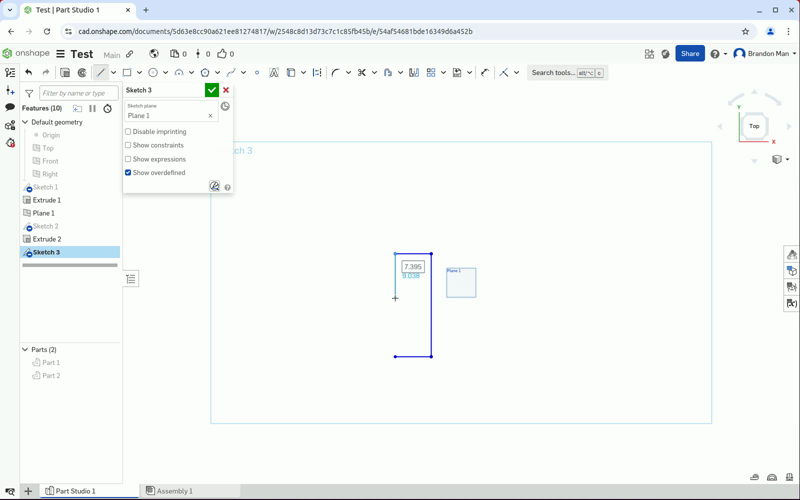
key_up(shift)
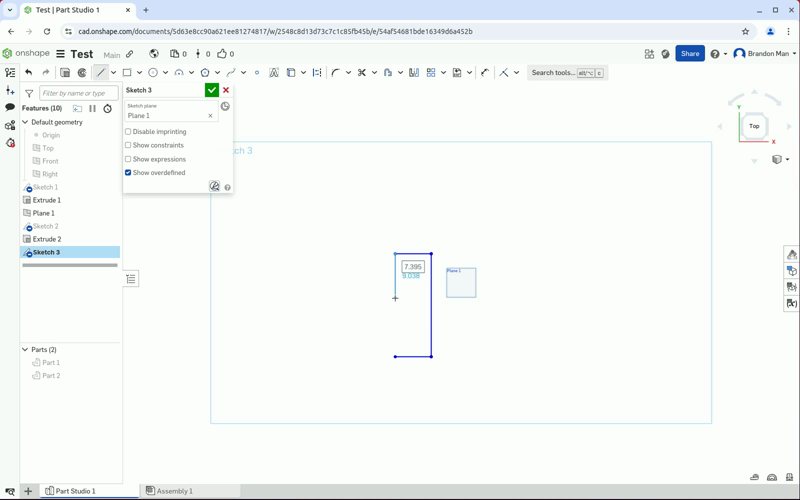
key_down(shift)
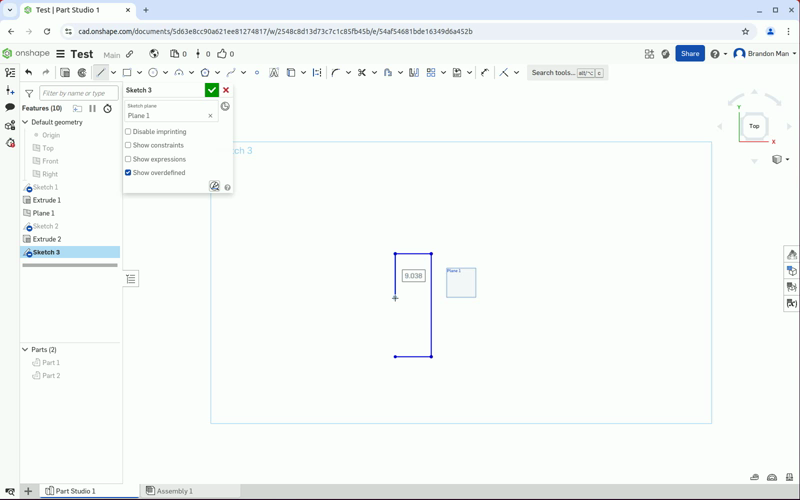
mouse_move(425, 297)
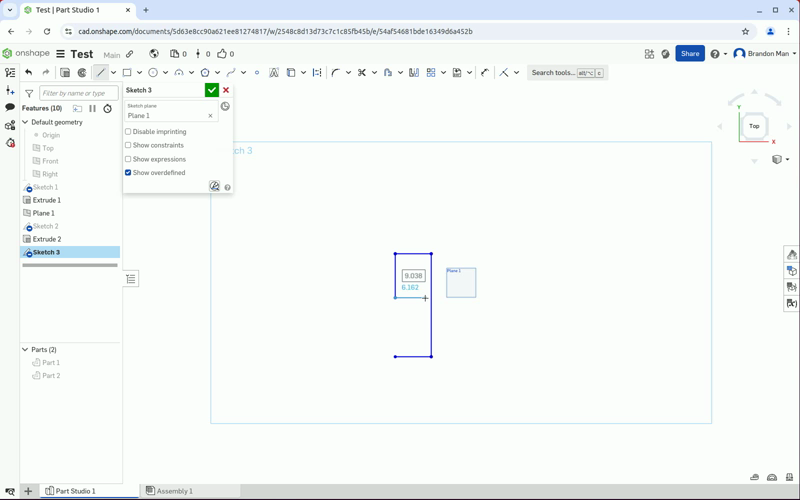
mouse_move(395, 311)
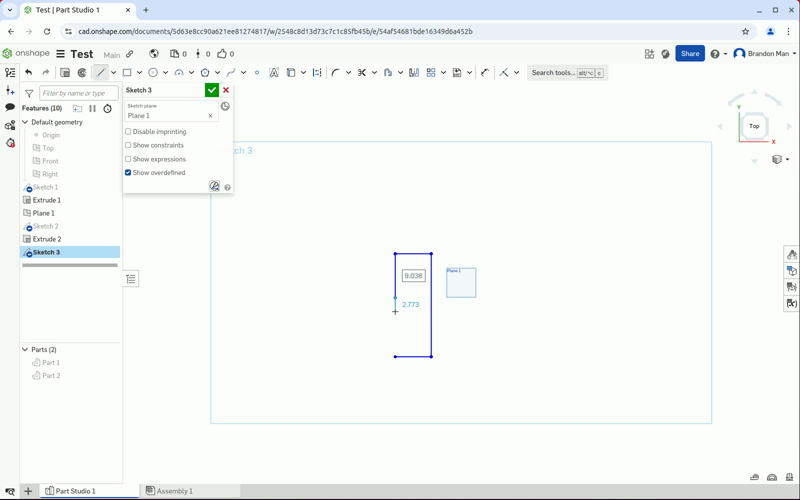
click(395, 311)
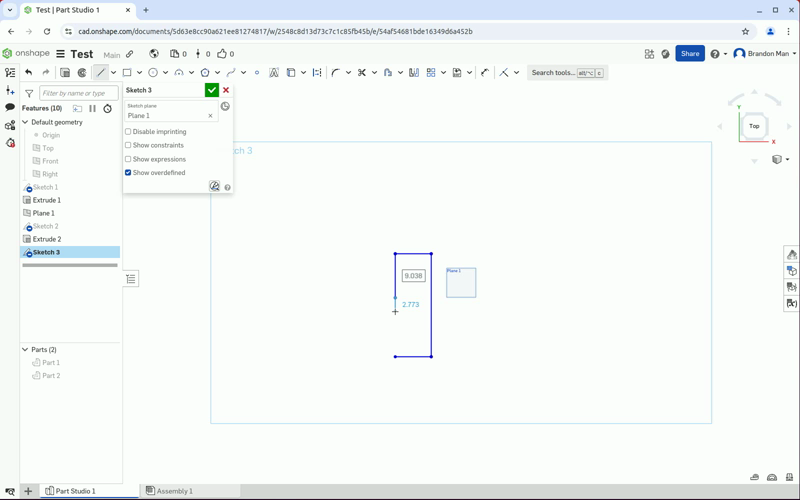
key_up(shift)
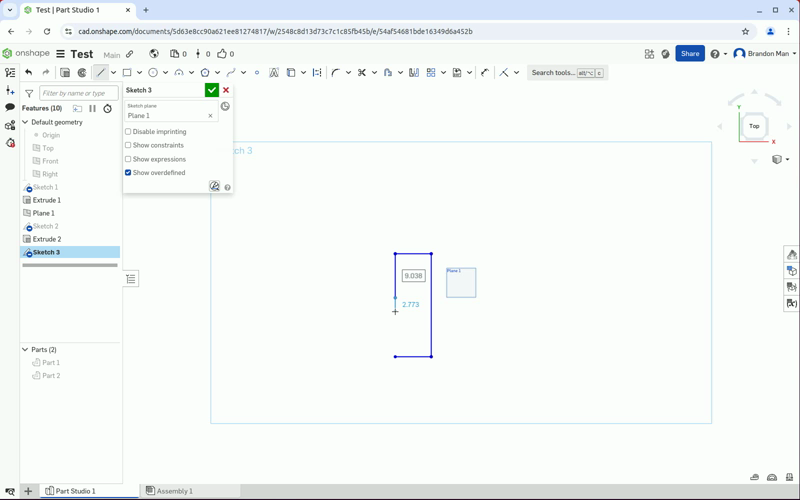
mouse_move(425, 311)
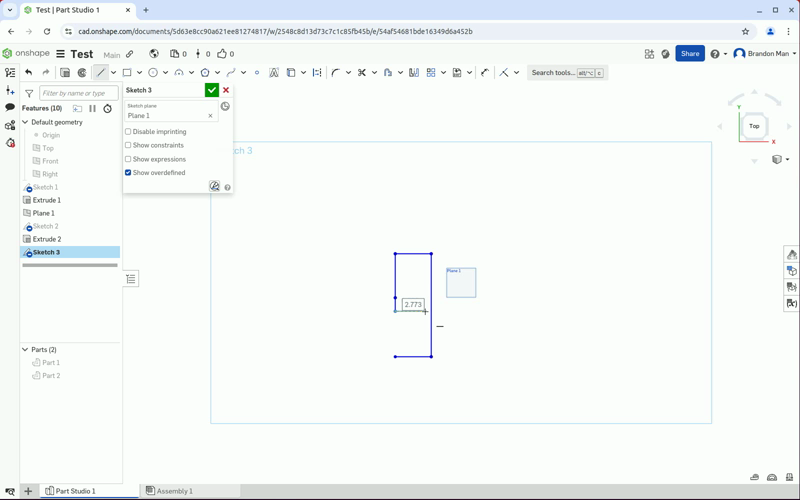
key_down(shift)
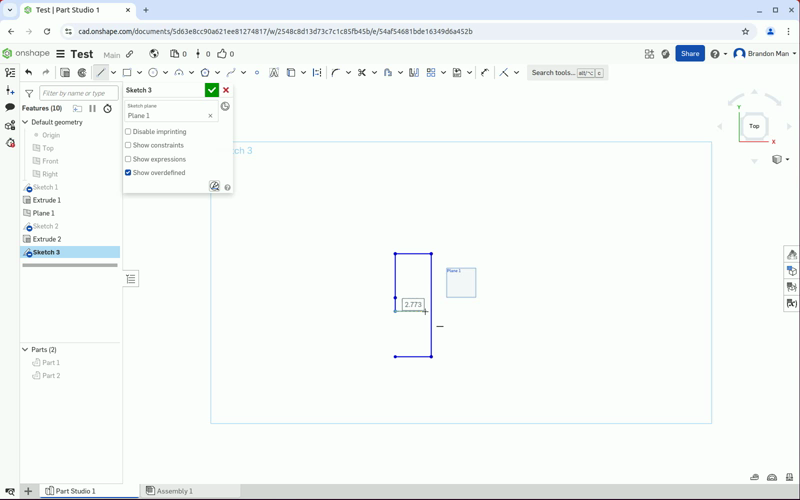
mouse_move(395, 356)
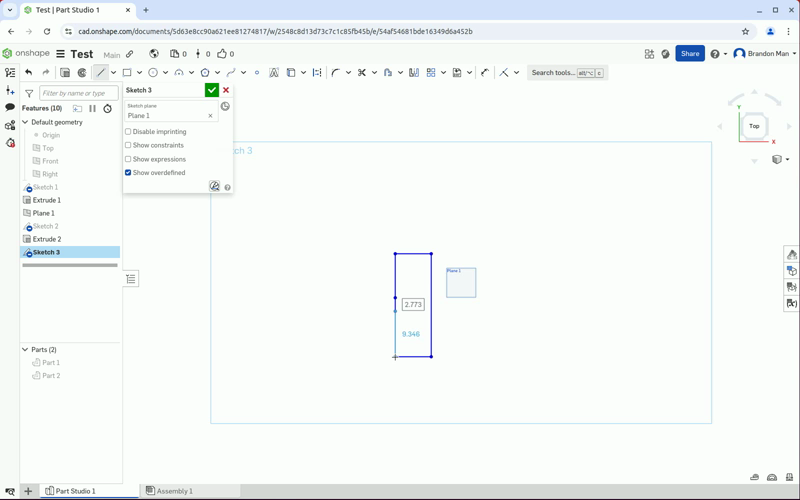
key_up(shift)
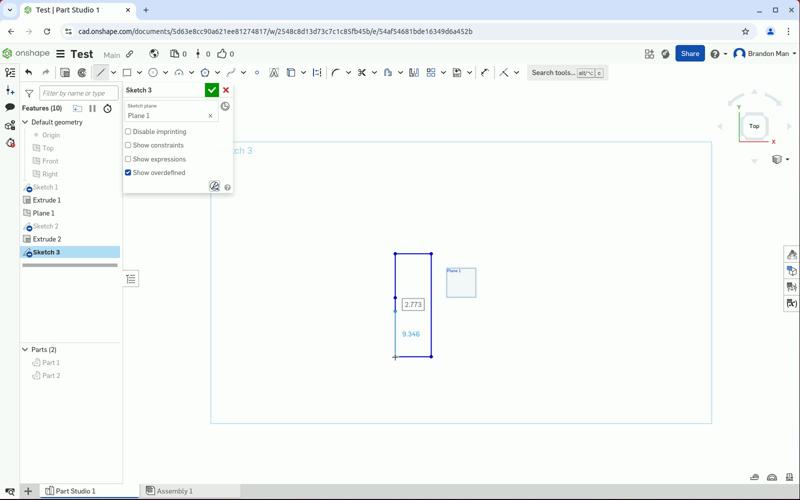
click(395, 356)
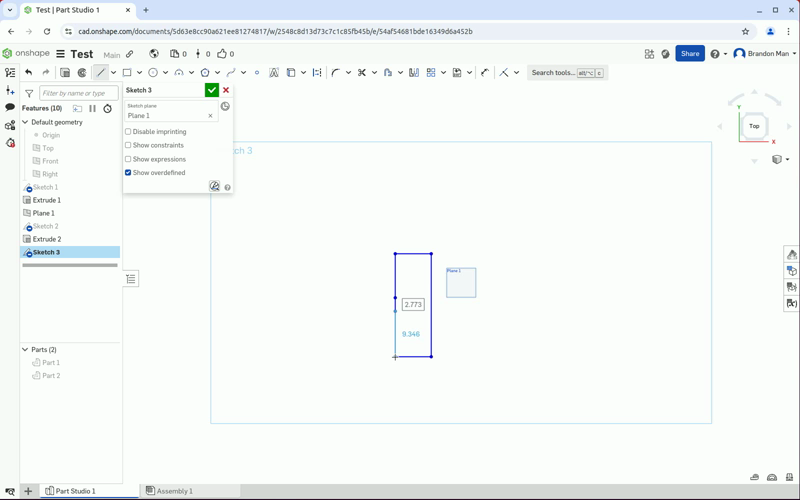
key(esc)
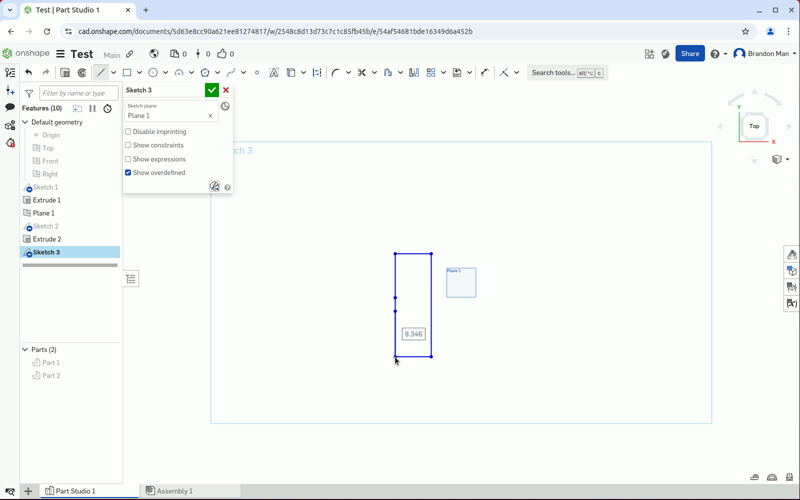
mouse_move(417, 323)
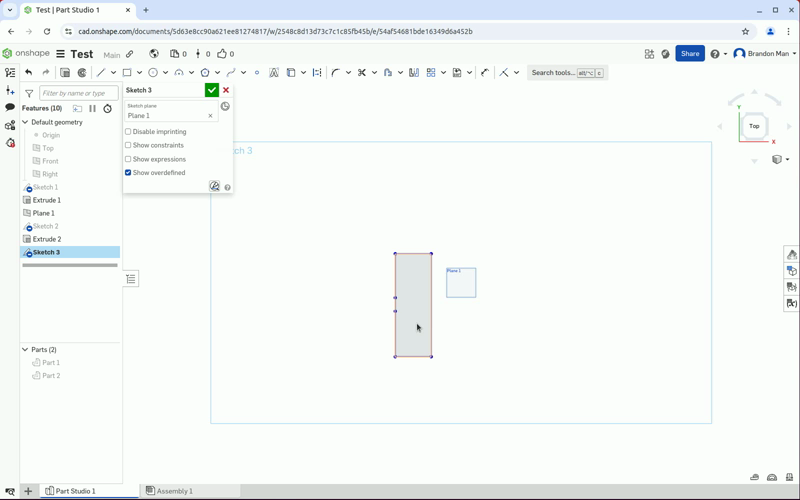
click(417, 323)
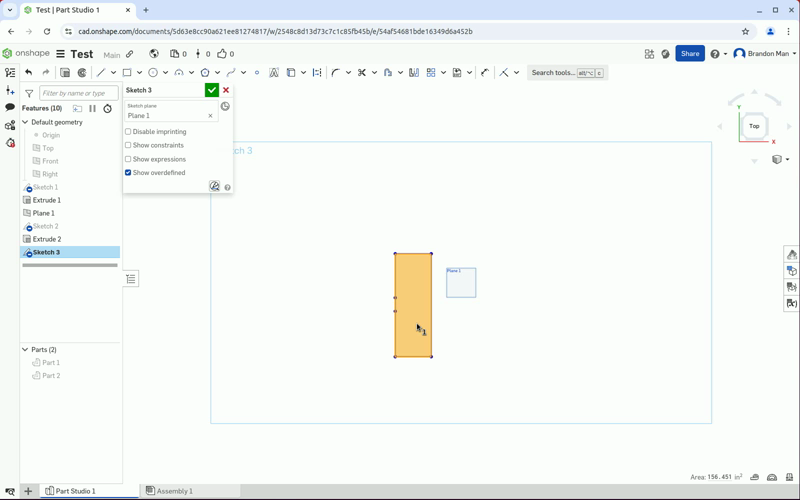
mouse_move(73, 352)
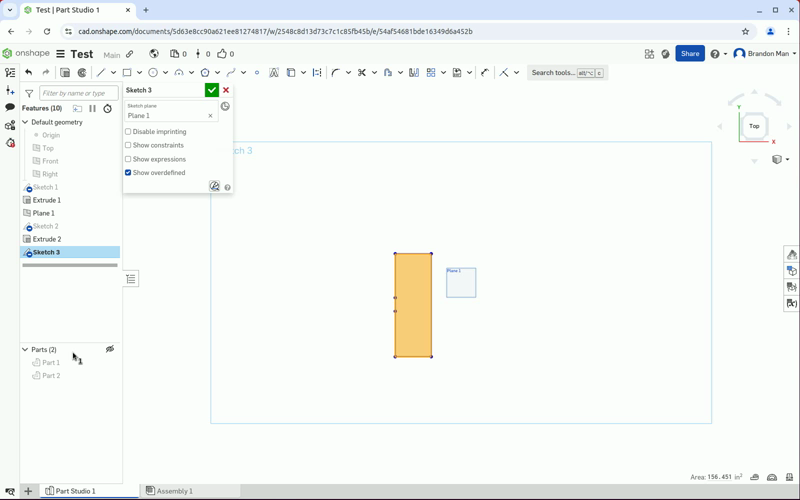
key(shift+y)
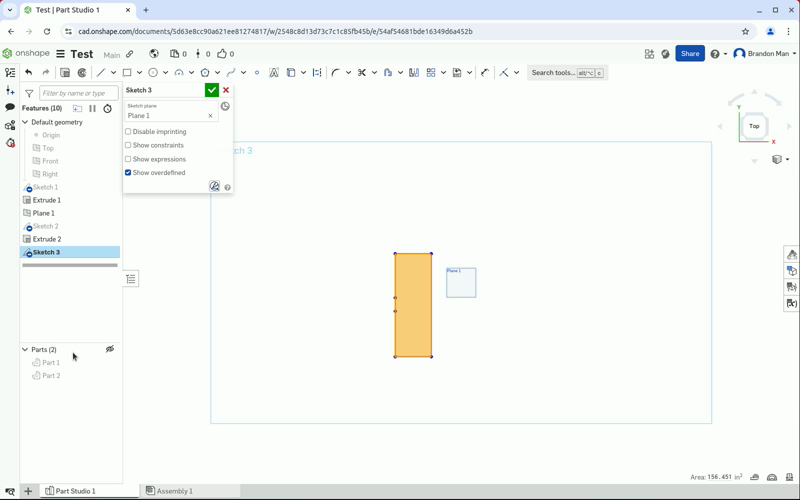
key(shift+e)
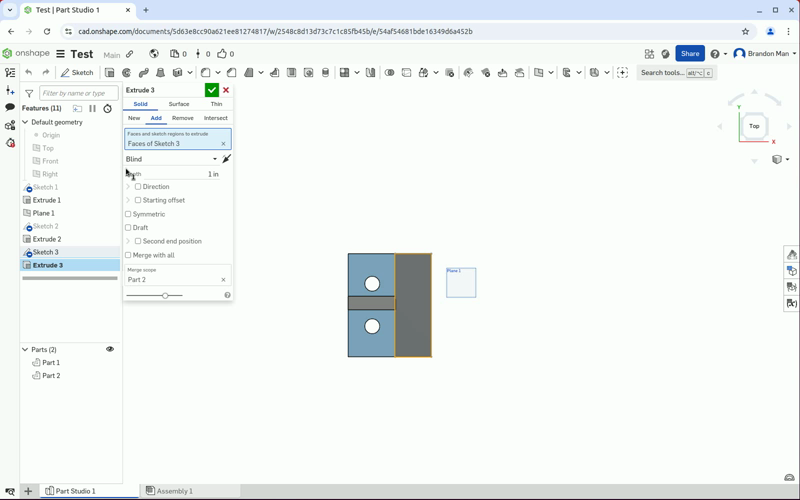
mouse_move(143, 106)
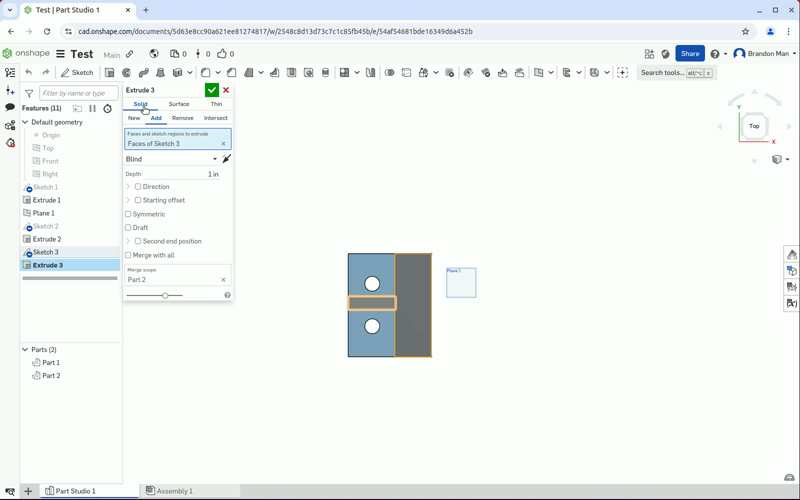
click(143, 106)
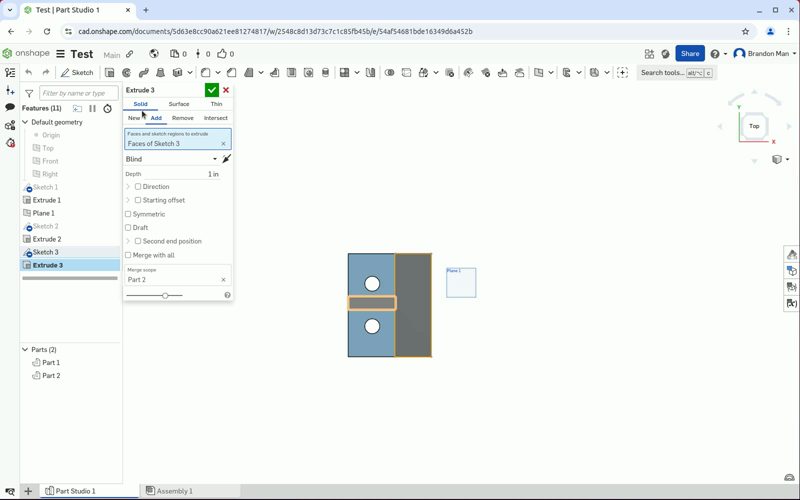
mouse_move(137, 120)
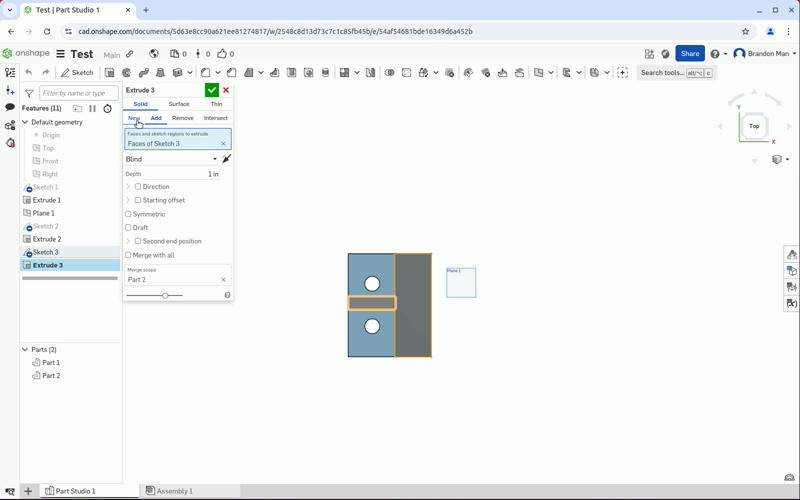
click(137, 120)
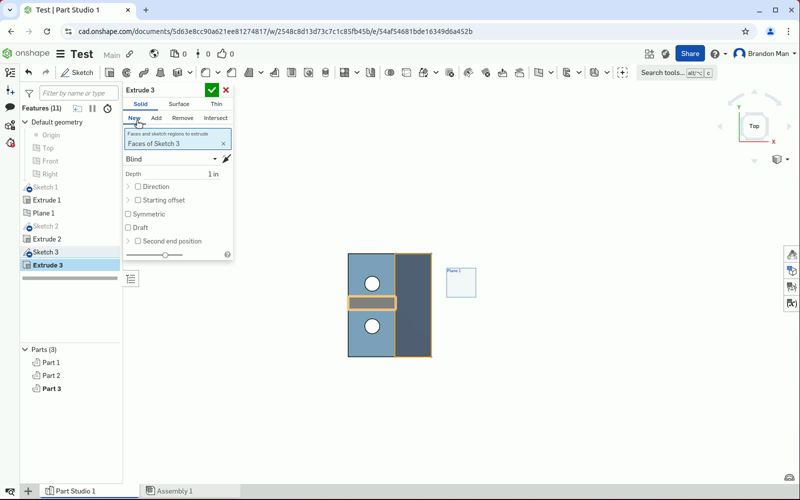
key(tab, 4)
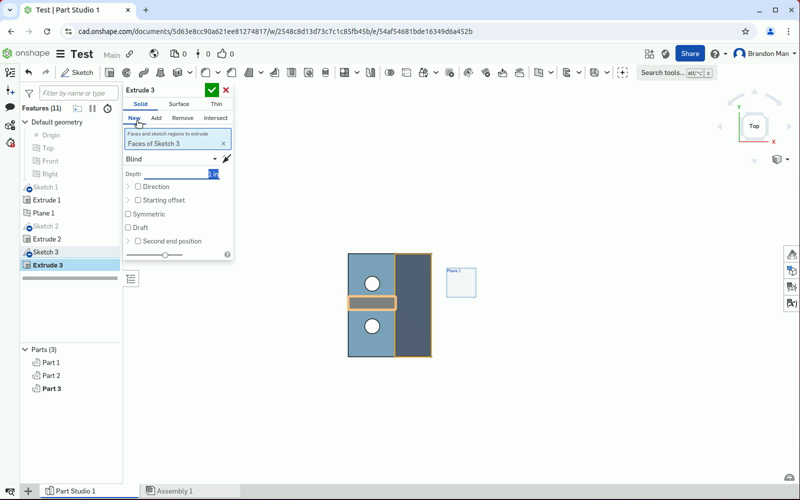
text(10.591)
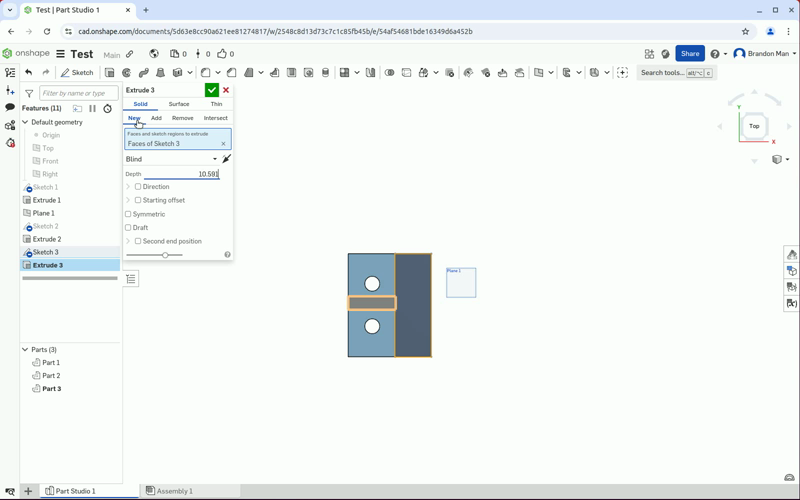
key(enter)
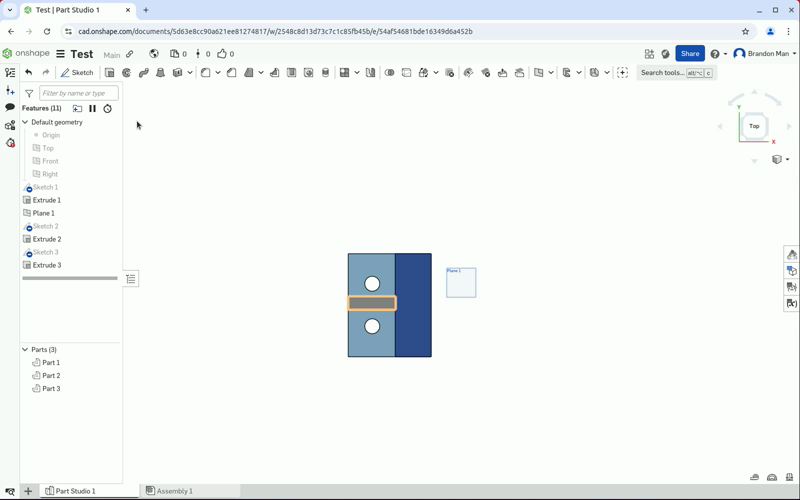
key(shift+h)
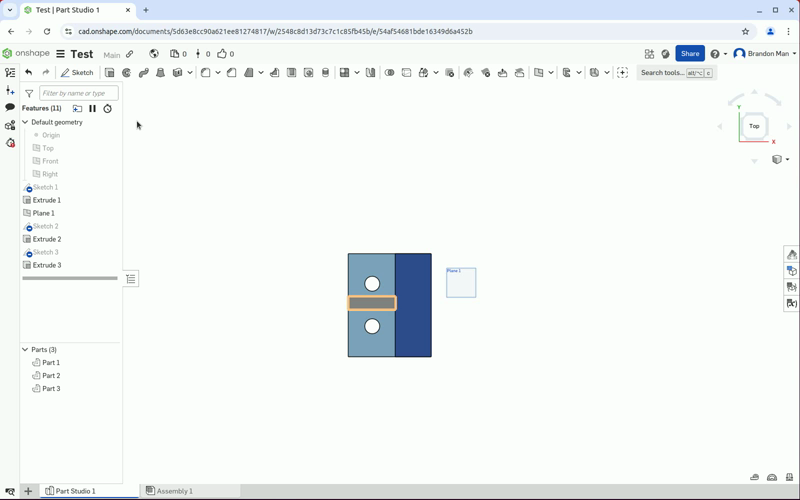
key(shift+h)
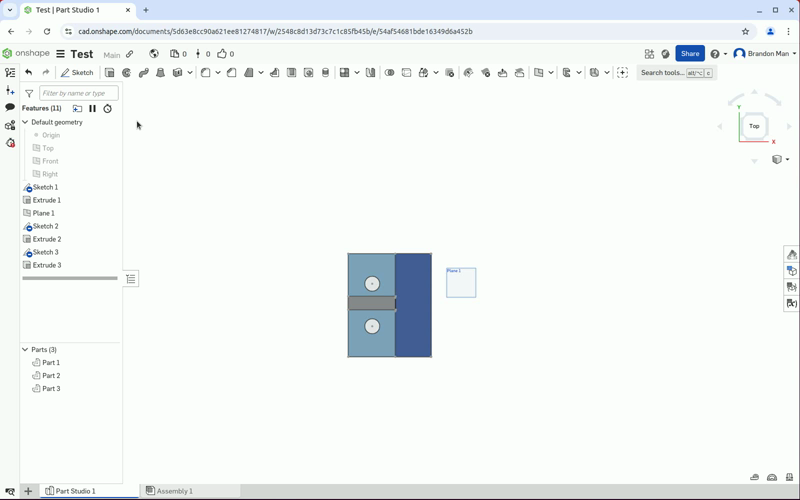
key(shift+7)
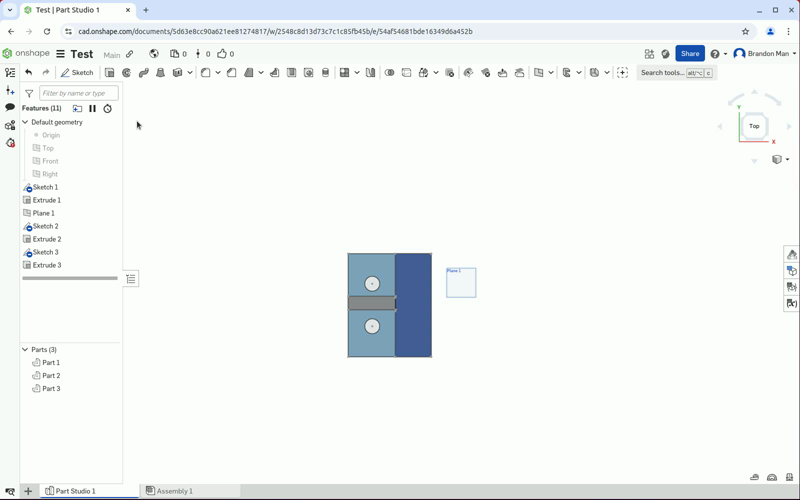
key(up, 3)
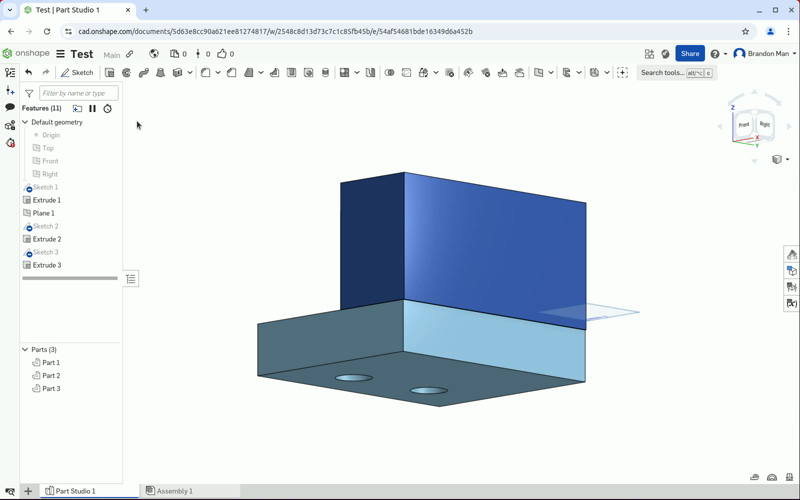
key(left, 3)
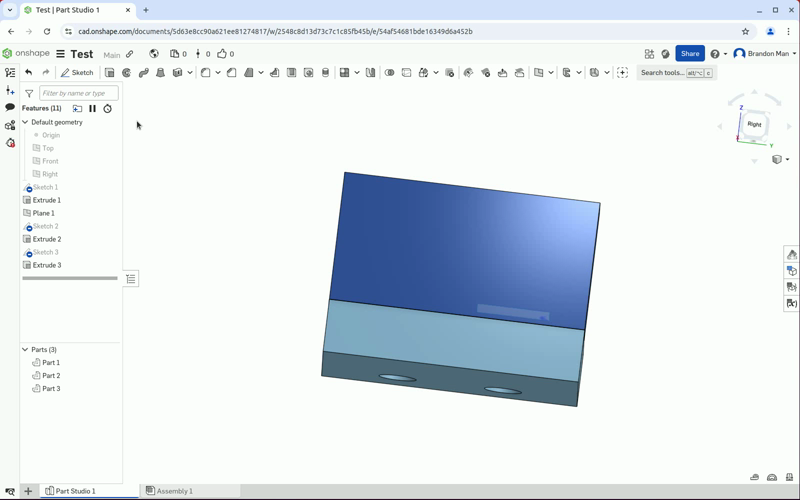
key(right, 3)
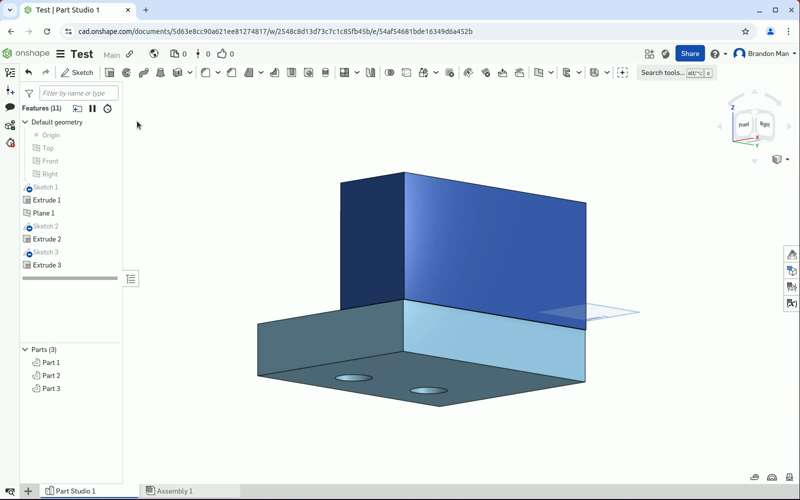
key(down, 3)
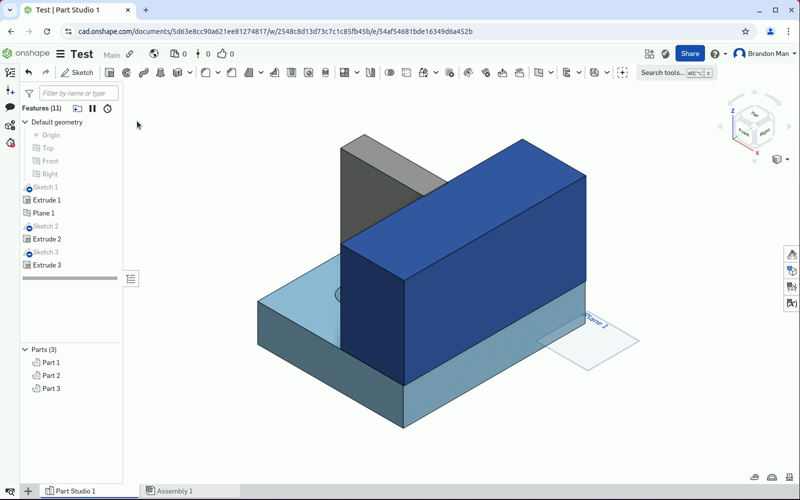
mouse_move(73, 189)
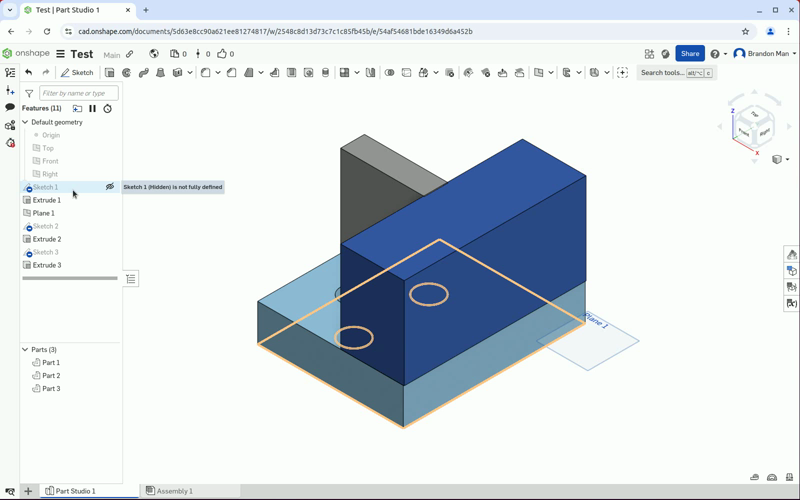
click(73, 189)